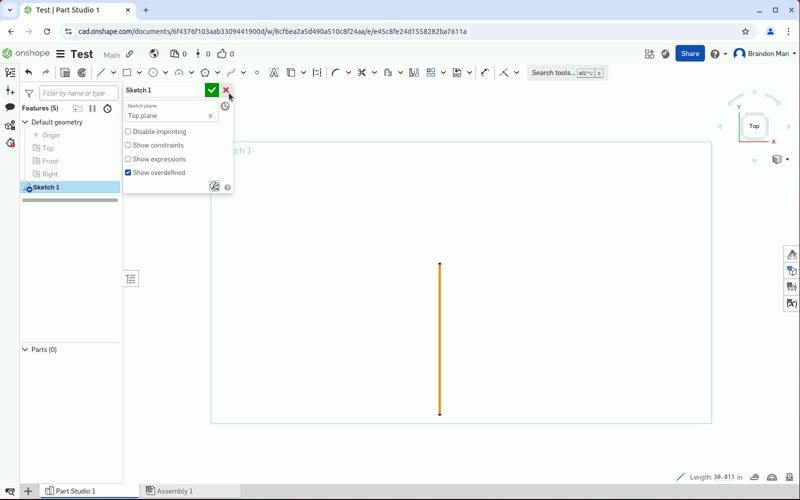
key(shift+h)
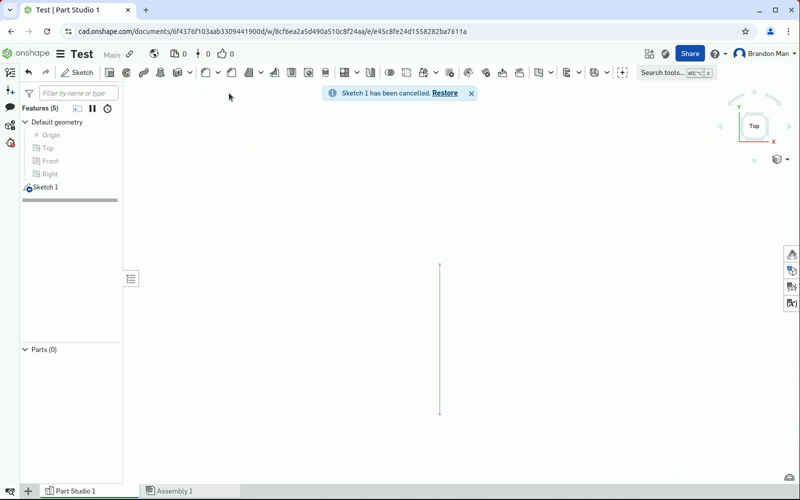
key(shift+s)
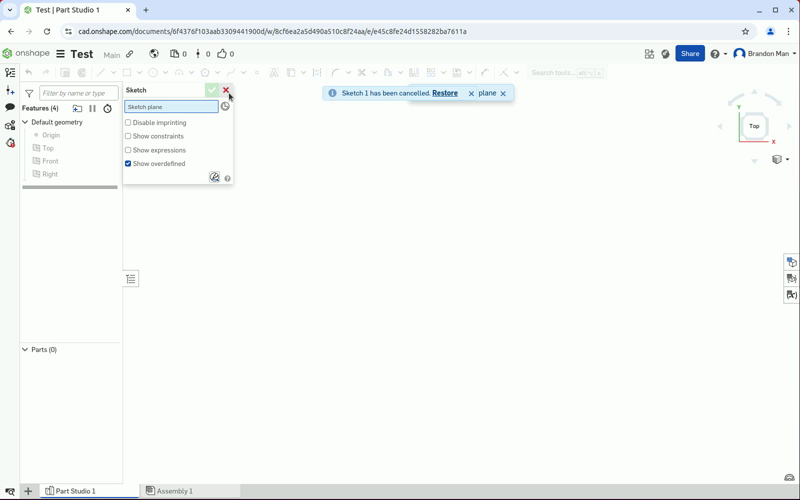
mouse_move(73, 150)
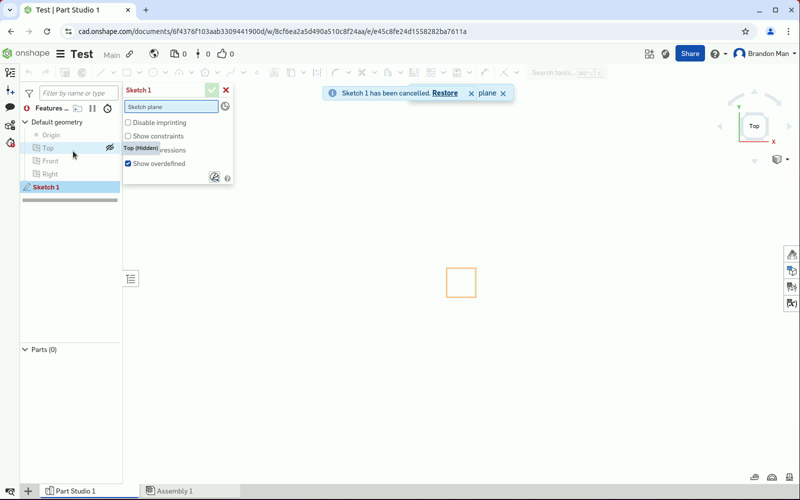
click(73, 150)
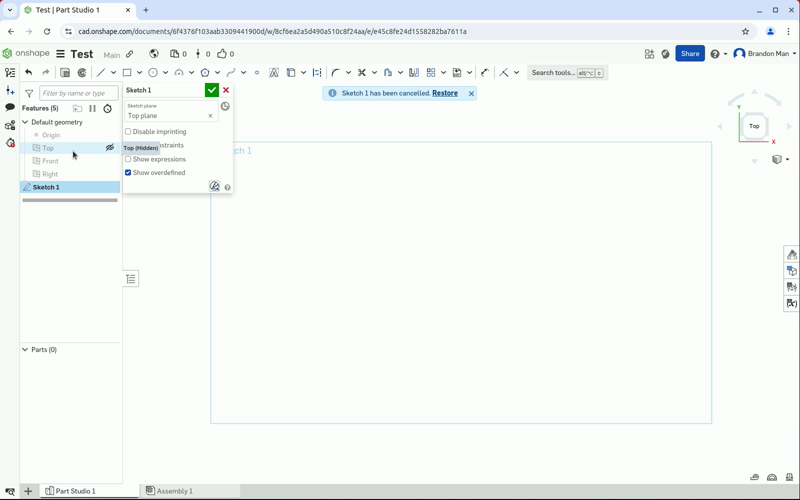
mouse_move(73, 352)
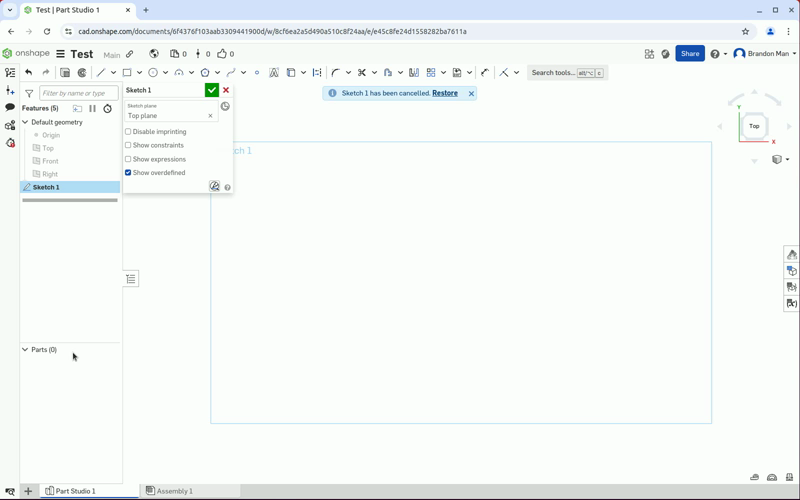
key(y)
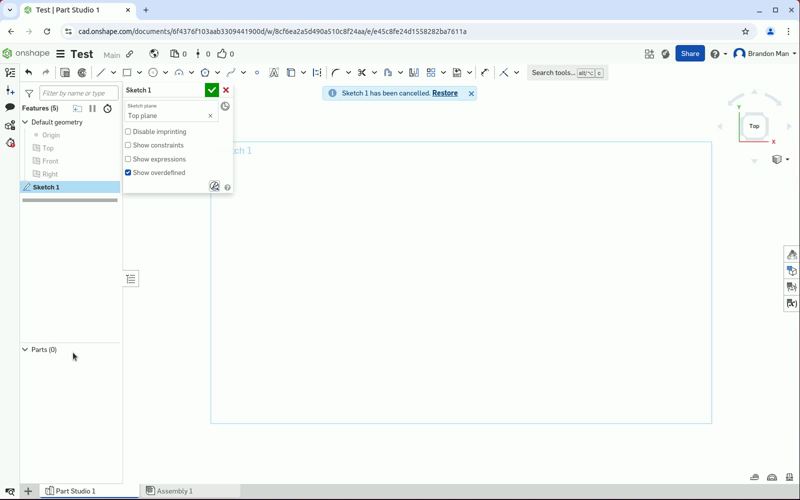
key(l)
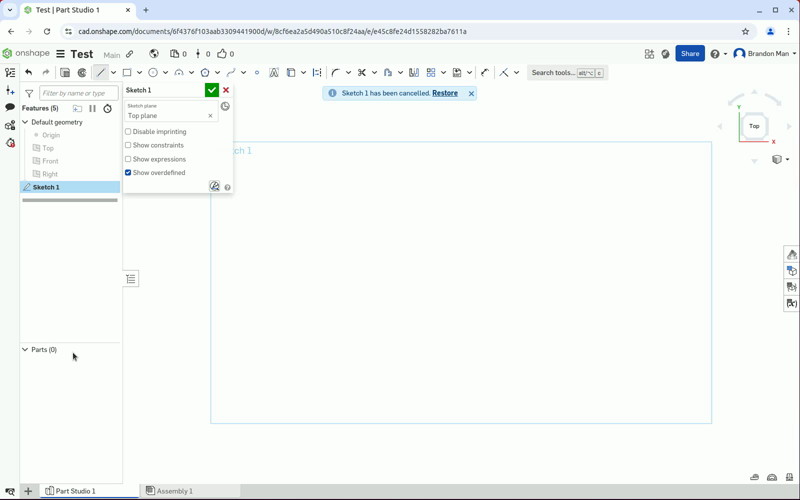
key_down(shift)
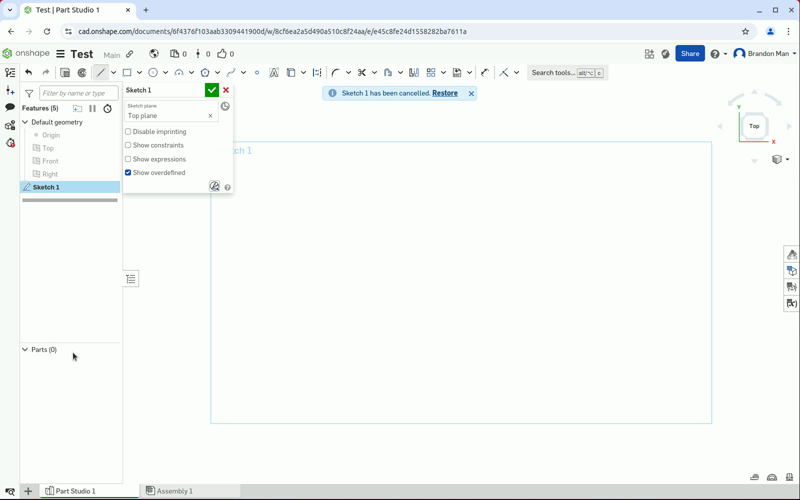
mouse_move(348, 271)
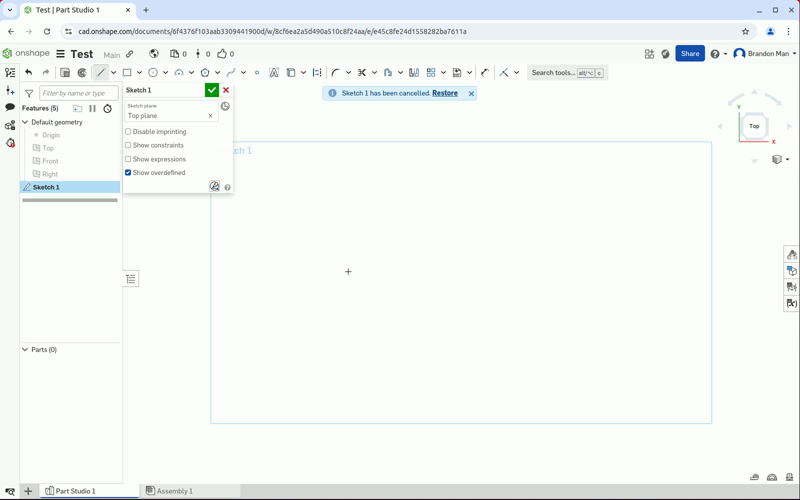
click(348, 271)
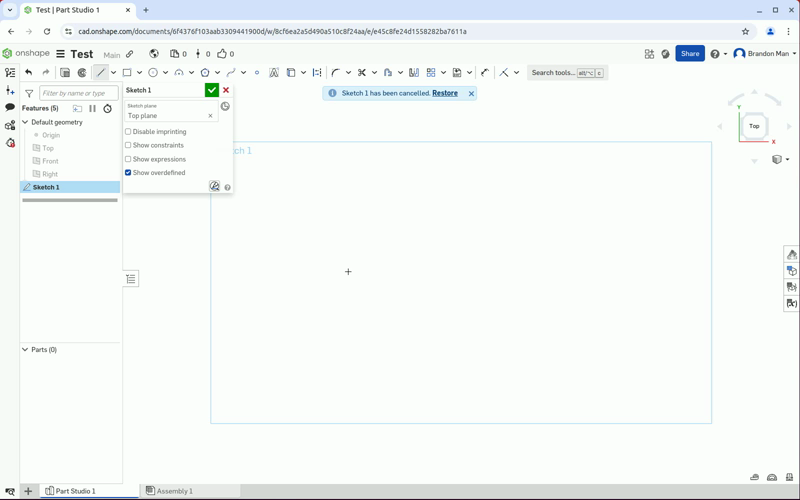
key_up(shift)
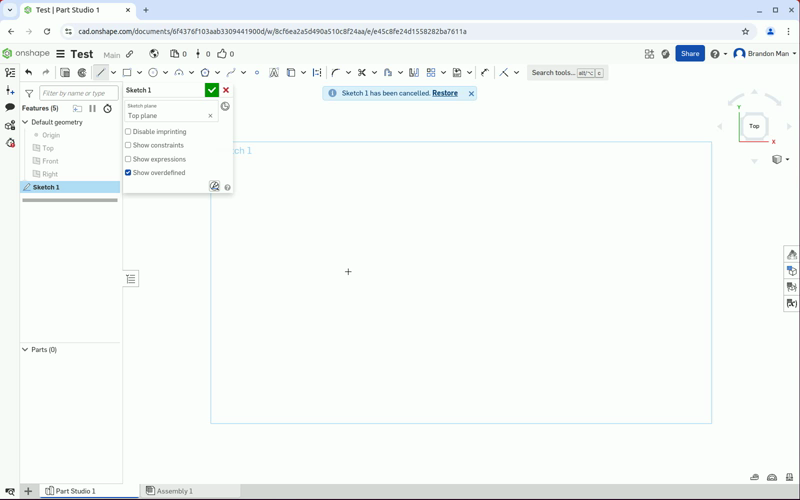
key_down(shift)
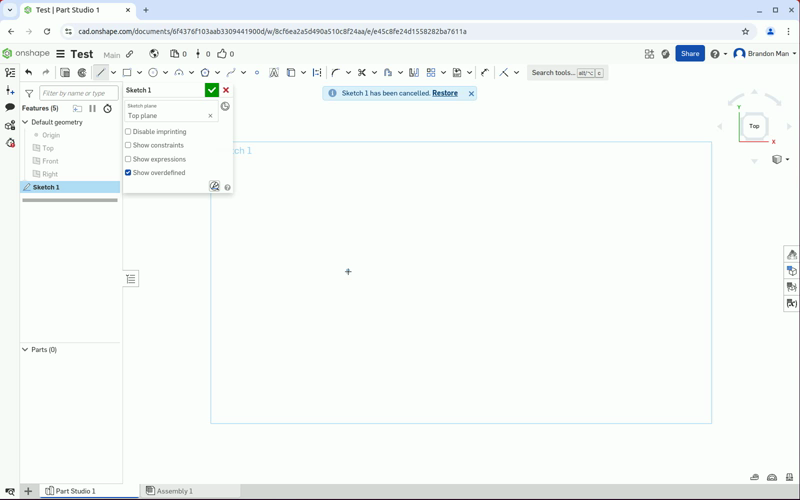
mouse_move(378, 271)
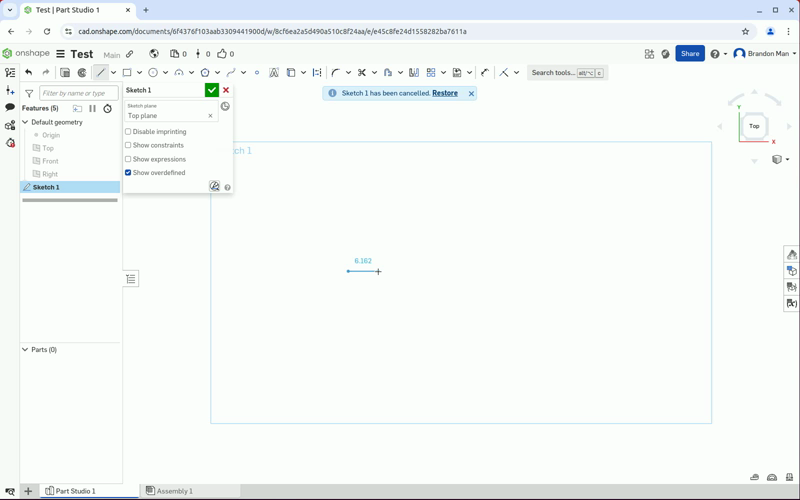
mouse_move(393, 271)
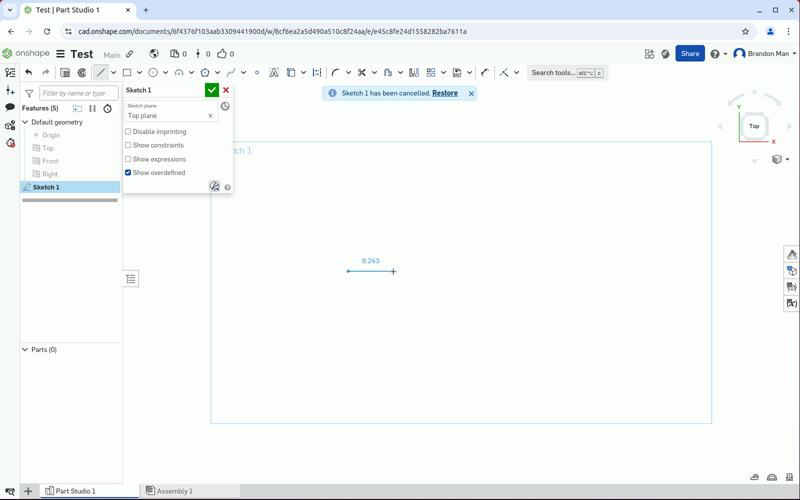
click(393, 271)
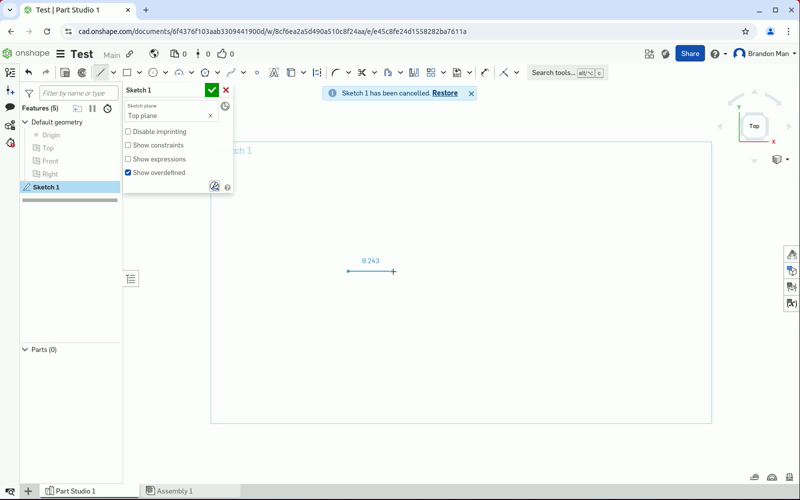
key_up(shift)
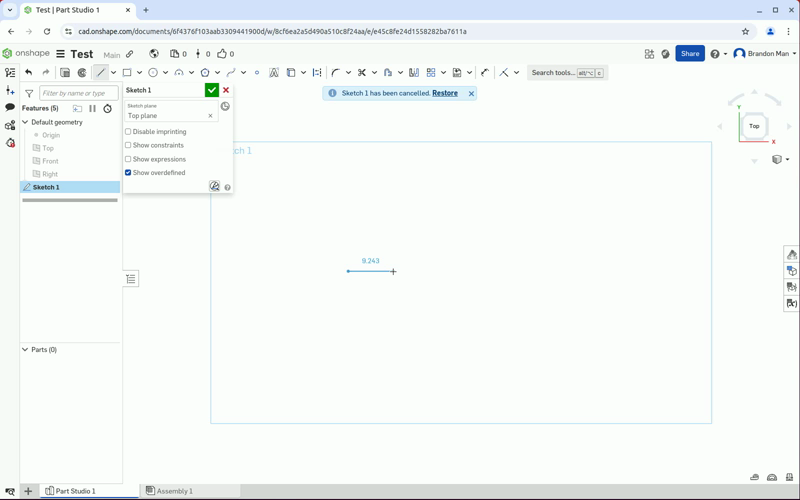
key_down(shift)
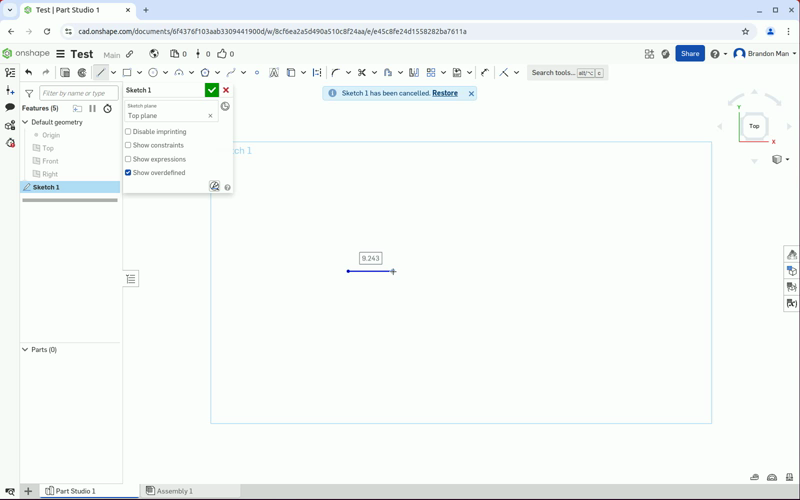
mouse_move(423, 271)
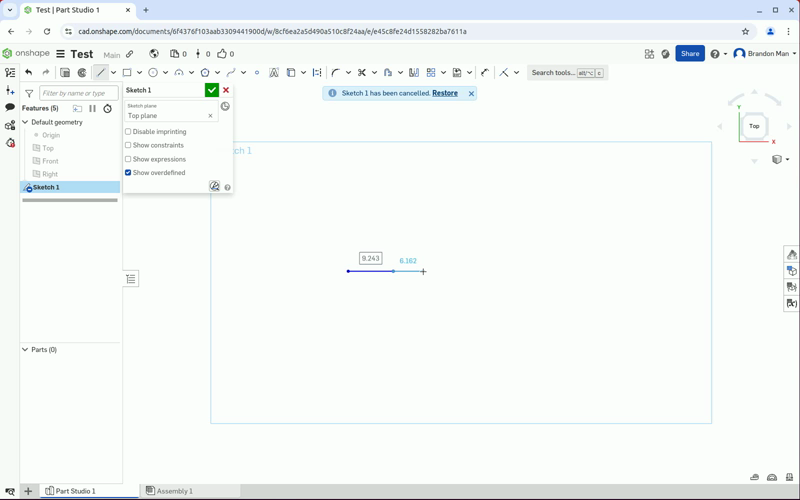
mouse_move(393, 257)
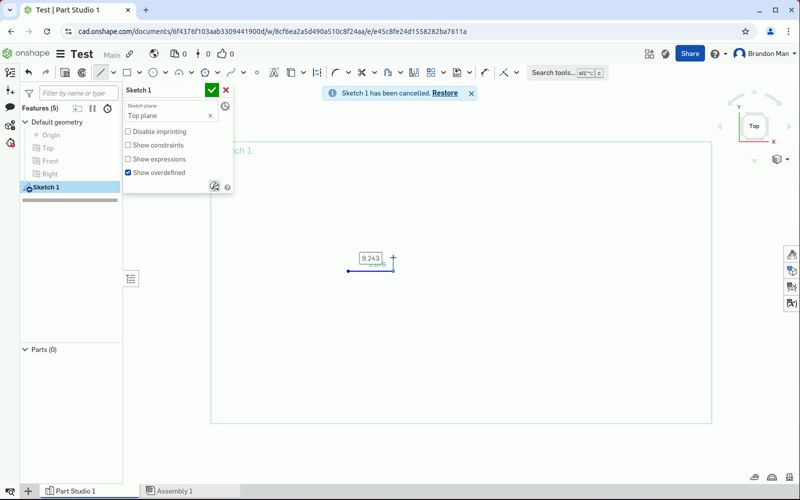
click(393, 257)
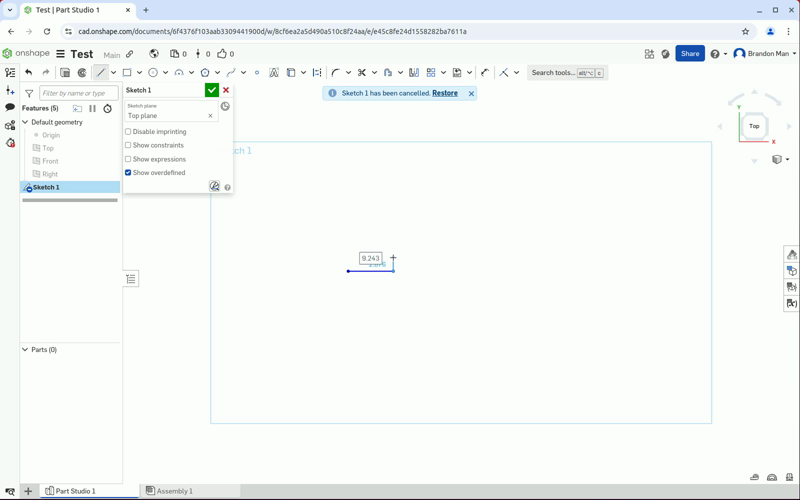
key_up(shift)
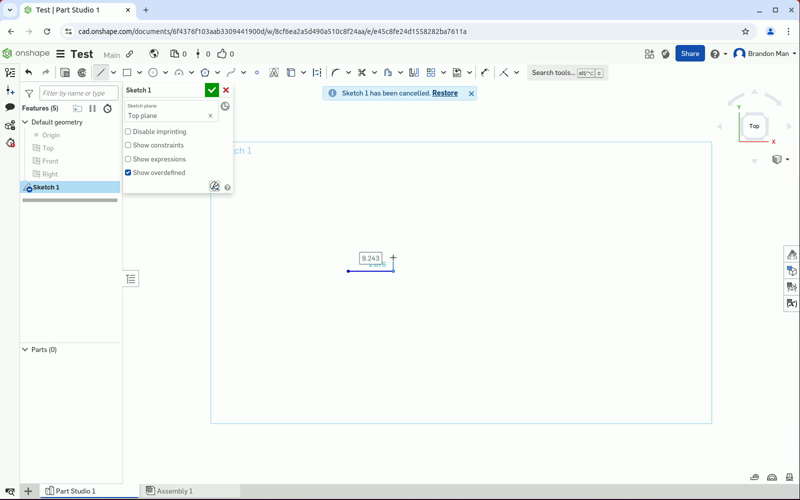
key_down(shift)
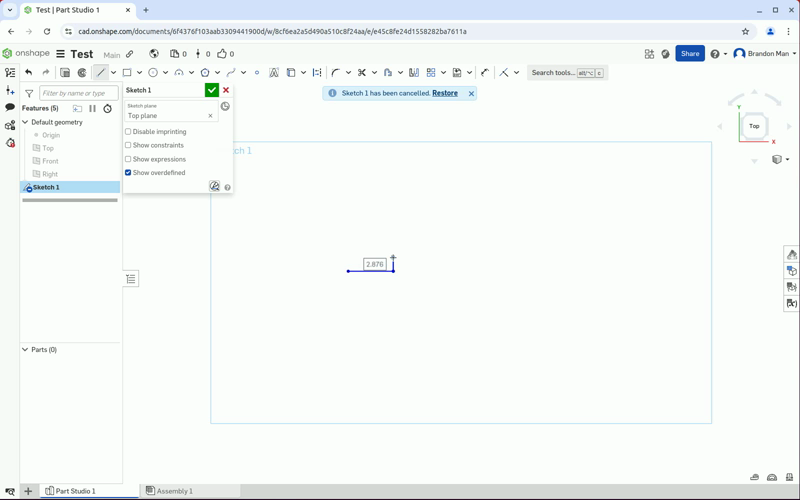
mouse_move(423, 257)
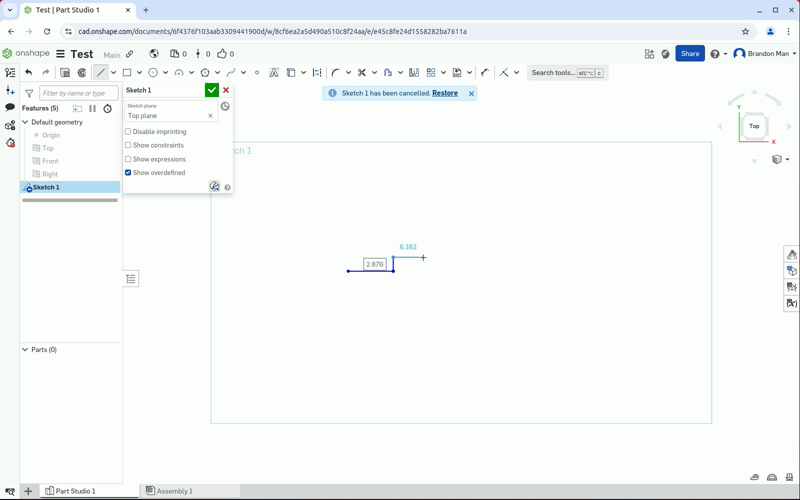
mouse_move(364, 257)
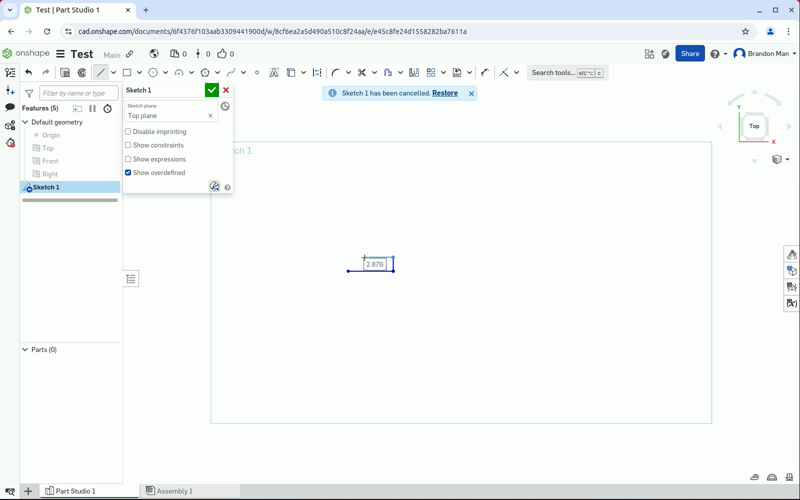
click(364, 257)
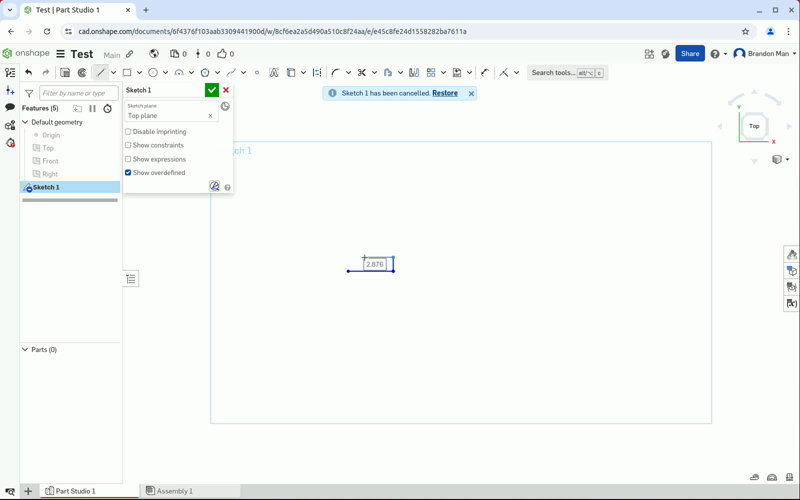
key_up(shift)
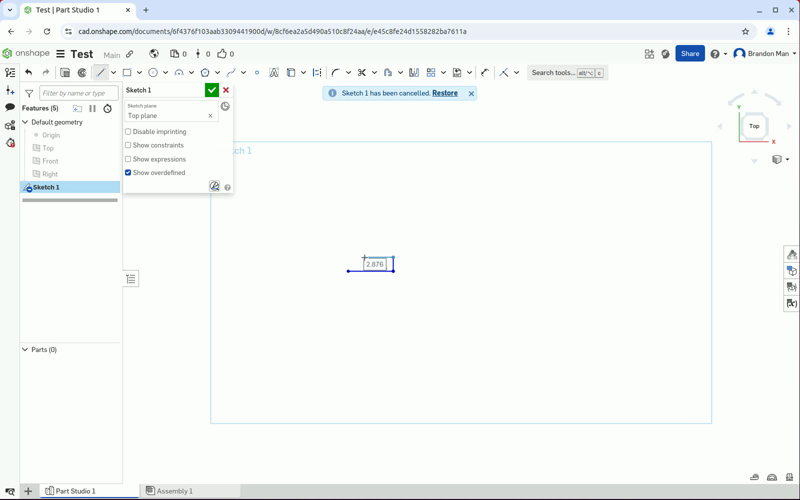
key_down(shift)
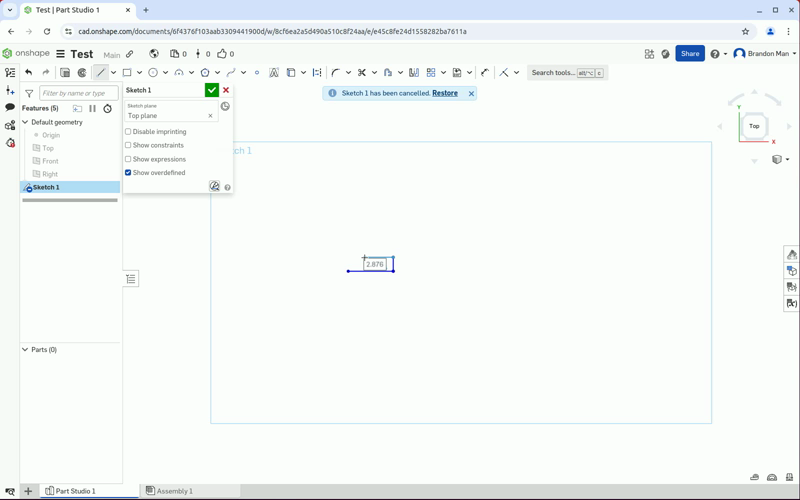
mouse_move(394, 257)
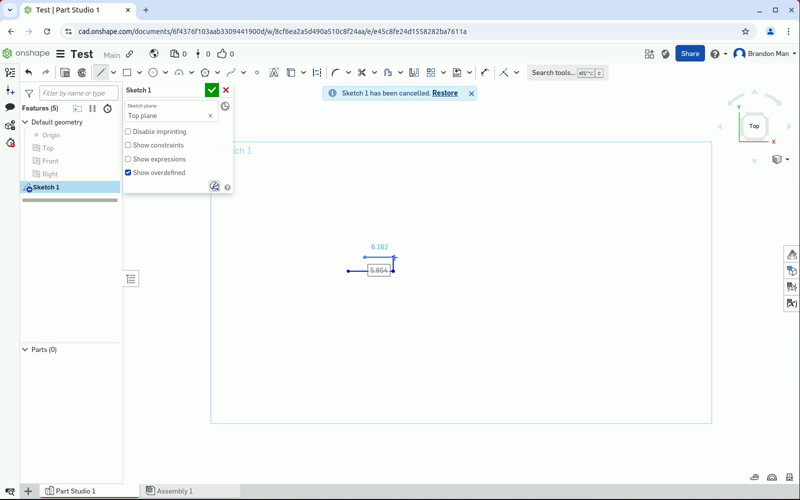
mouse_move(364, 237)
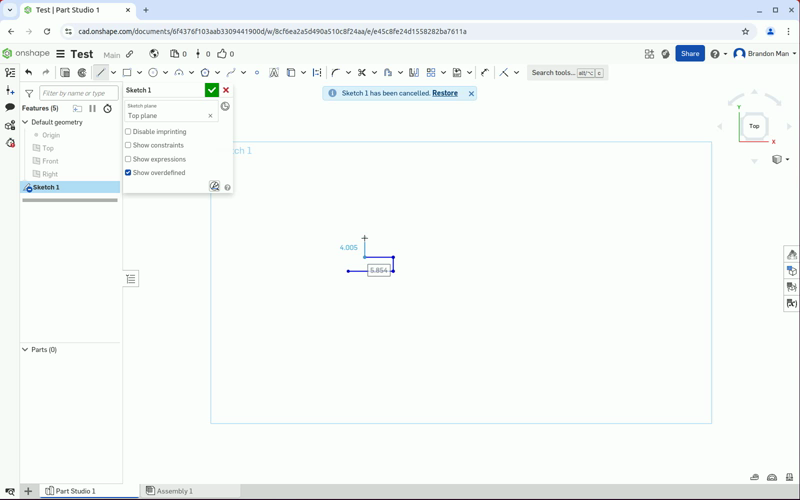
click(364, 237)
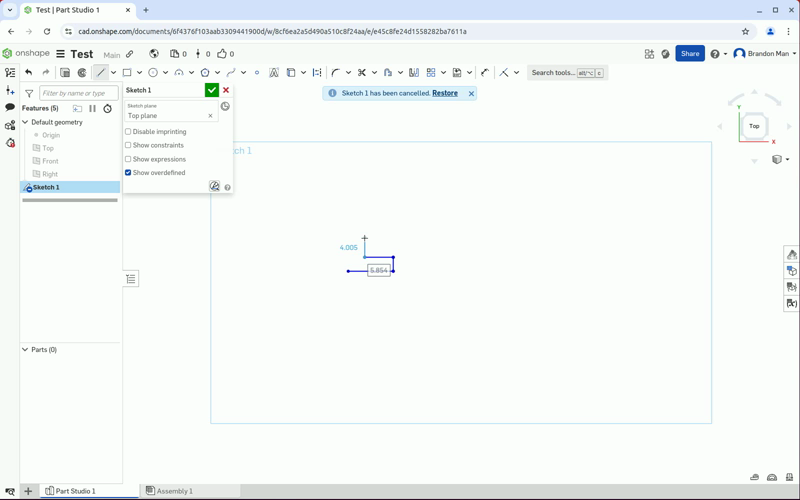
key_up(shift)
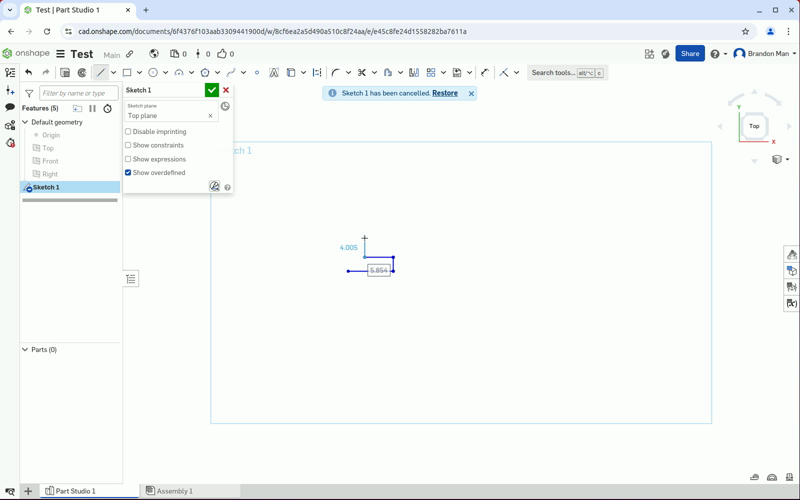
key_down(shift)
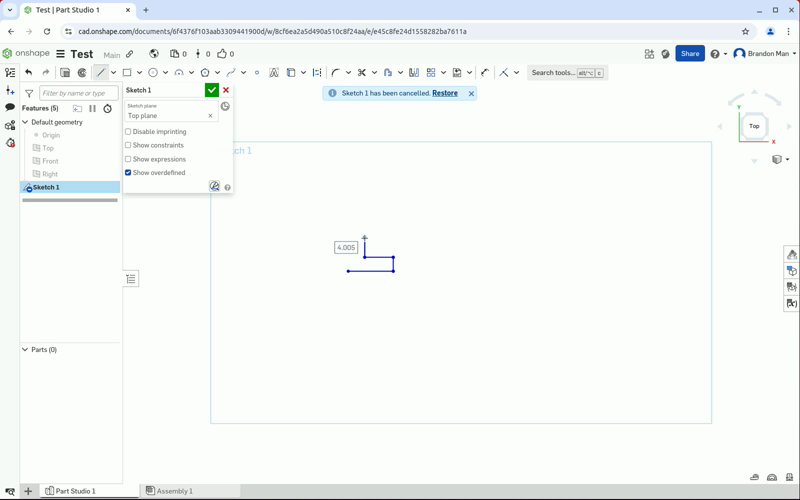
mouse_move(394, 237)
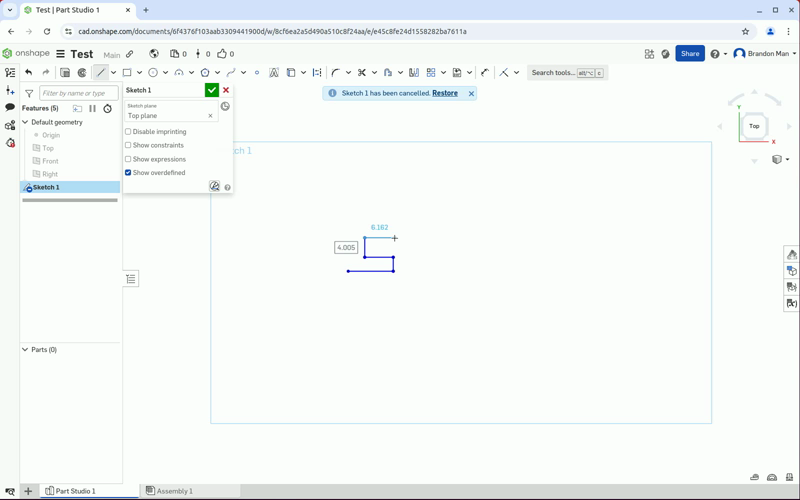
mouse_move(390, 237)
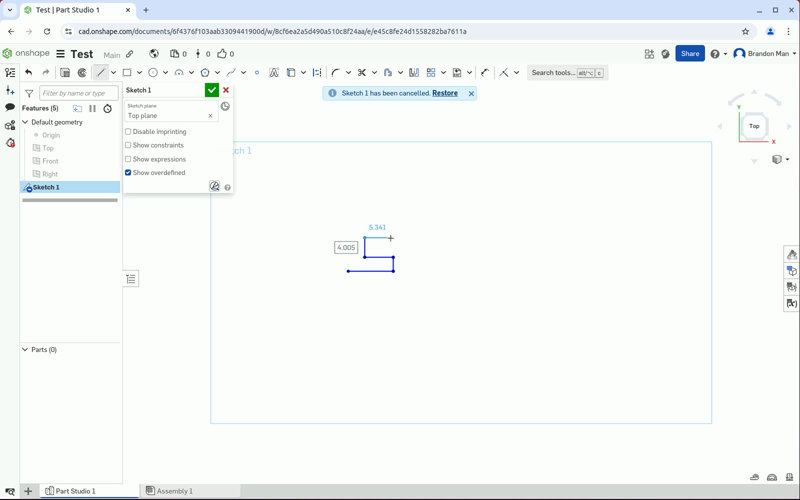
click(390, 237)
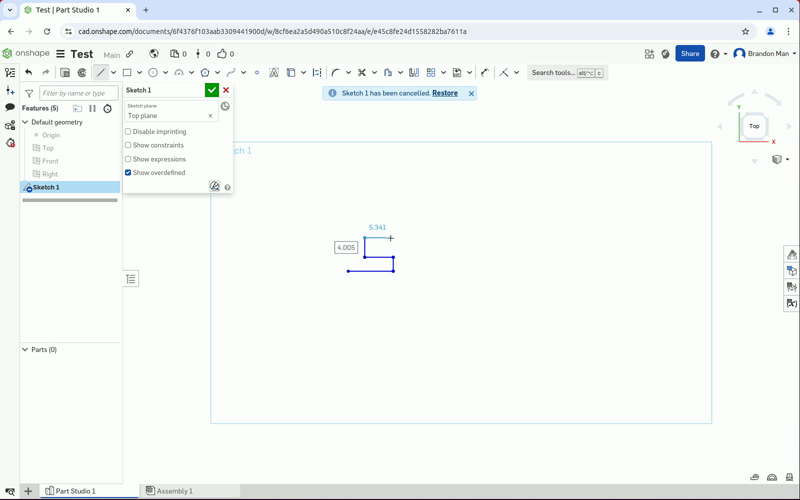
key_up(shift)
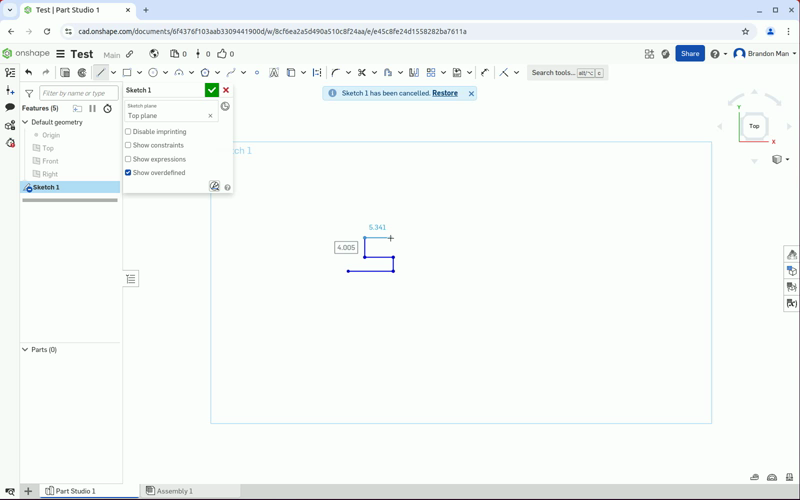
key_down(shift)
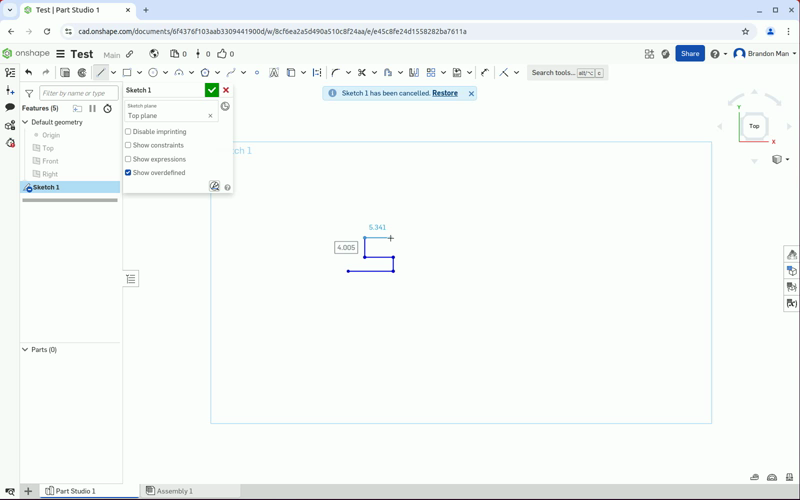
mouse_move(420, 237)
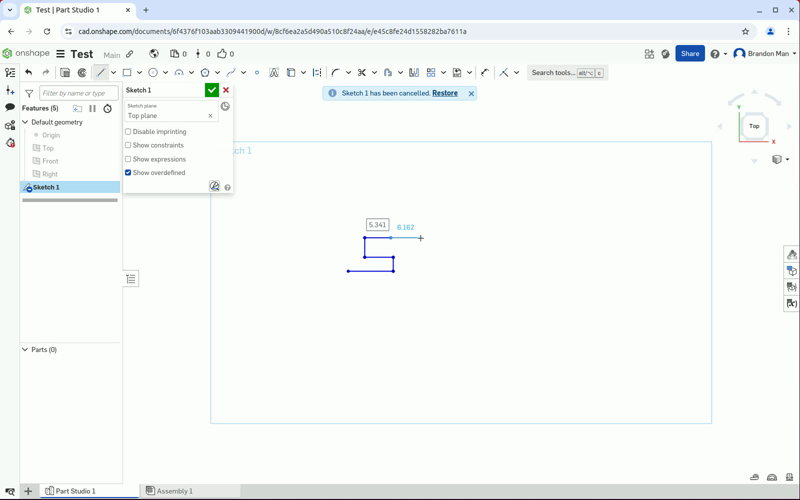
mouse_move(390, 223)
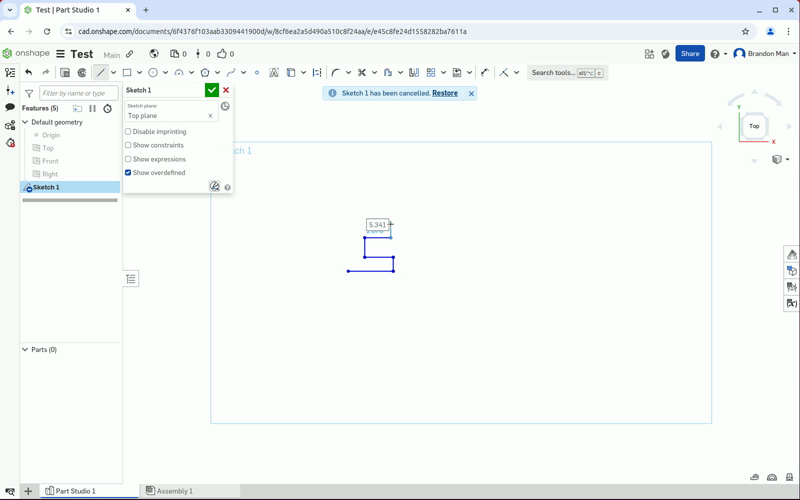
click(390, 223)
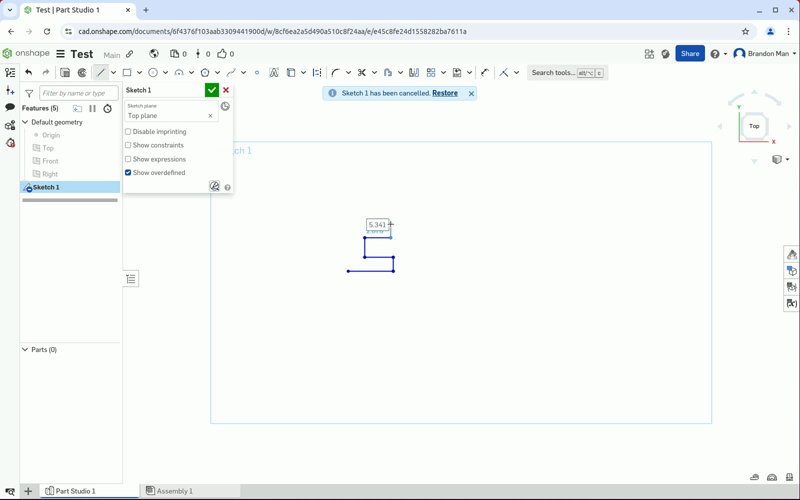
key_up(shift)
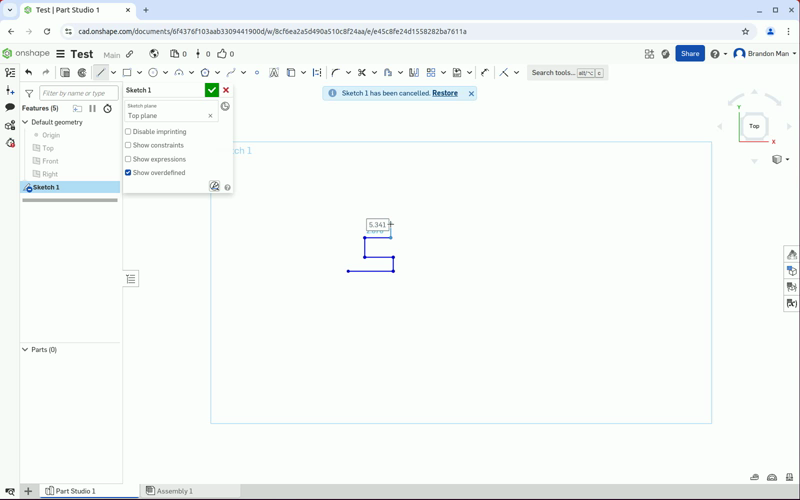
key_down(shift)
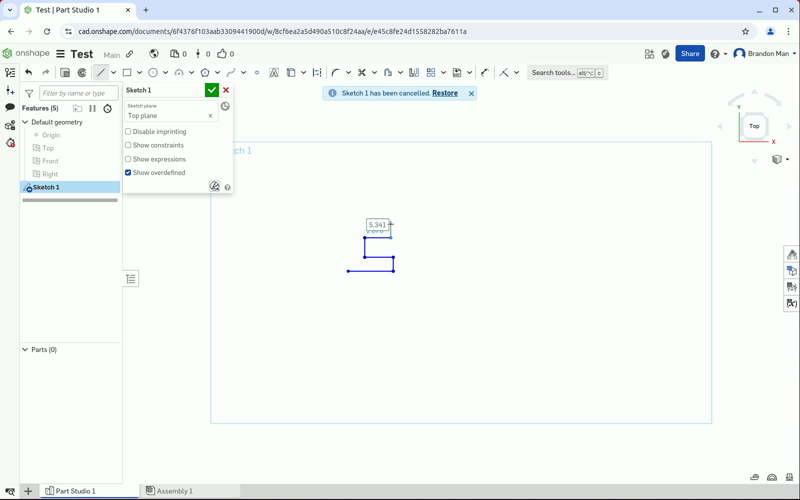
mouse_move(420, 223)
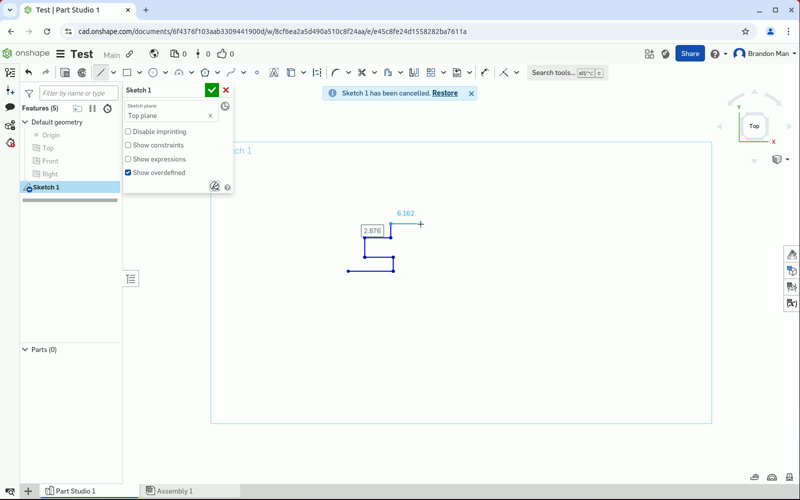
mouse_move(364, 223)
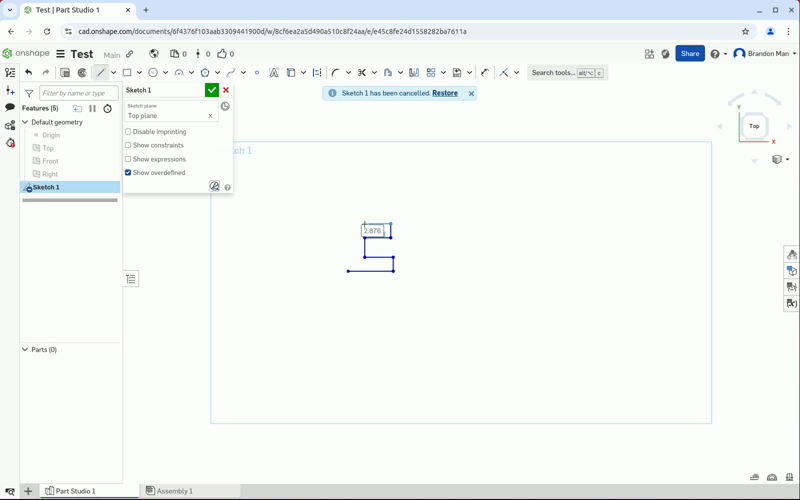
click(364, 223)
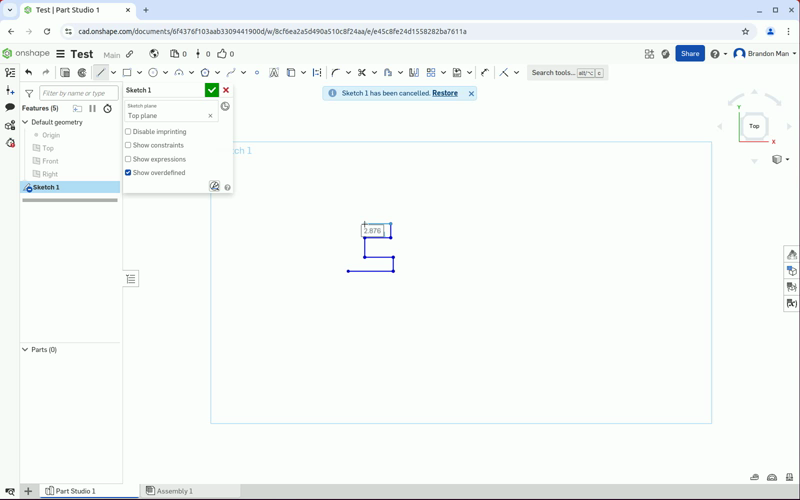
key_up(shift)
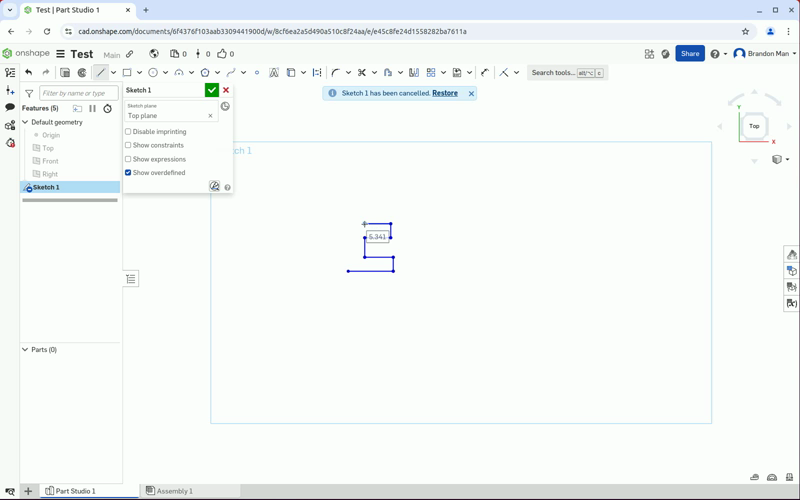
key_down(shift)
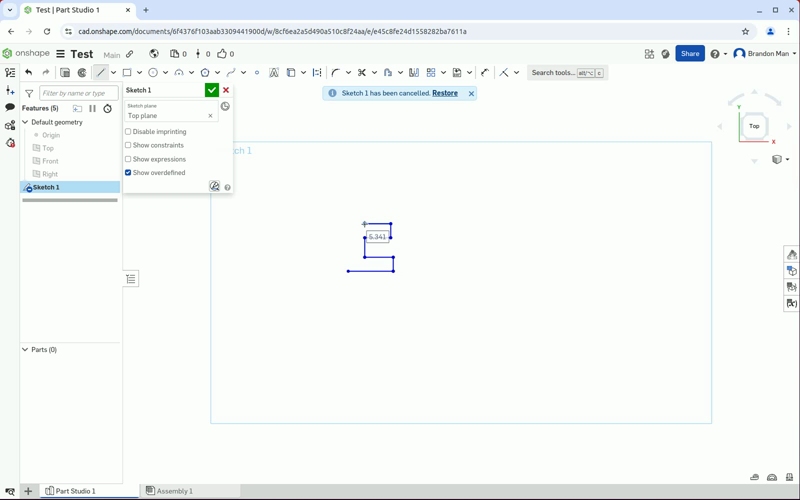
mouse_move(394, 223)
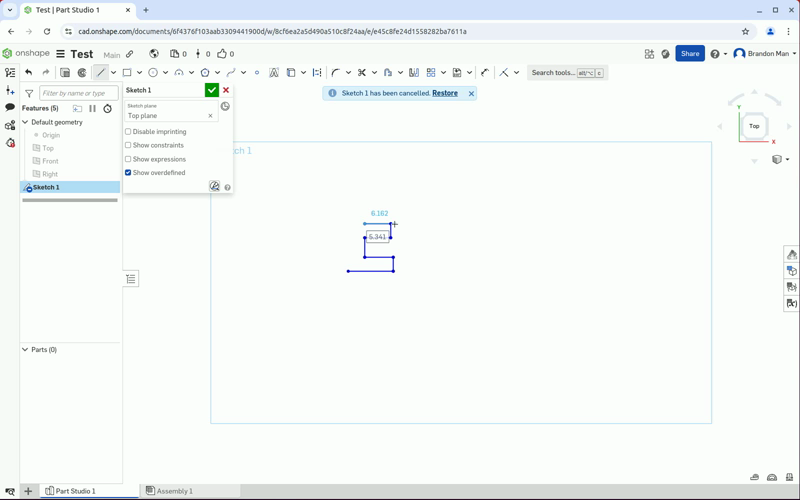
mouse_move(364, 207)
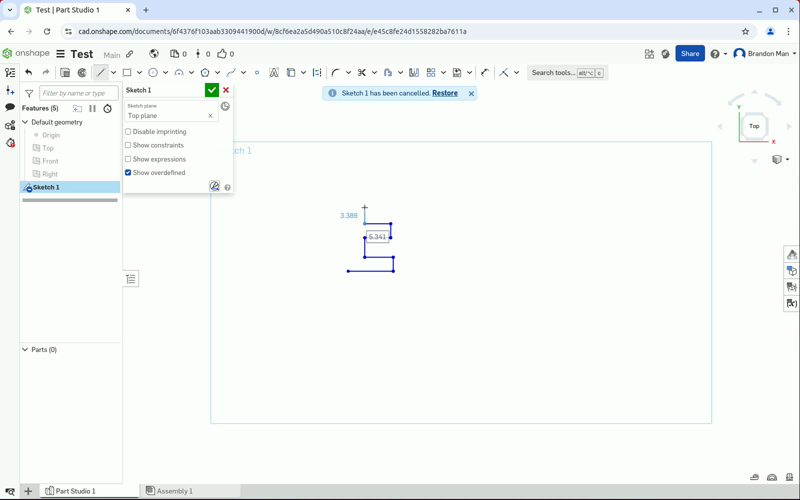
click(364, 207)
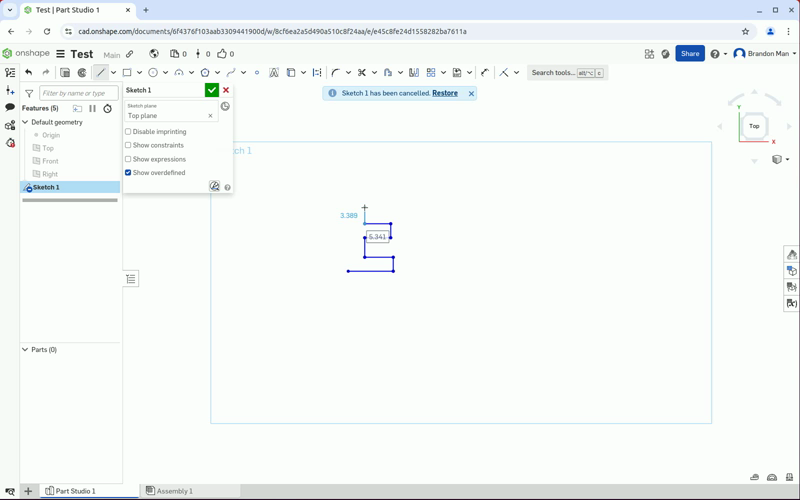
key_up(shift)
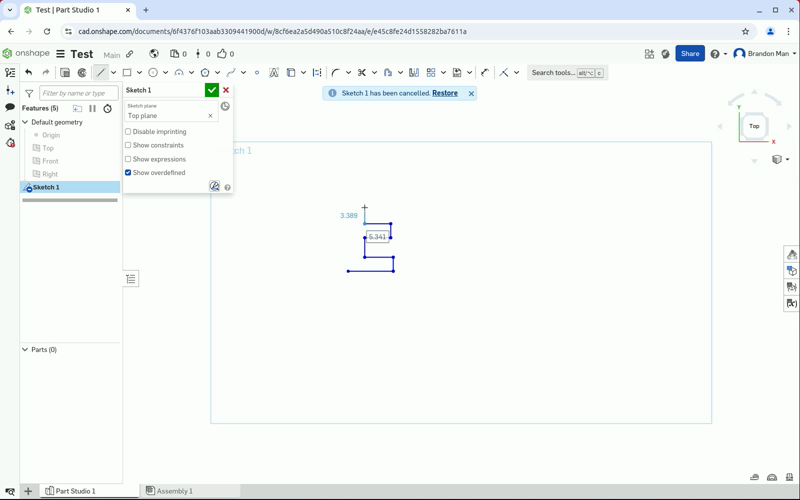
key_down(shift)
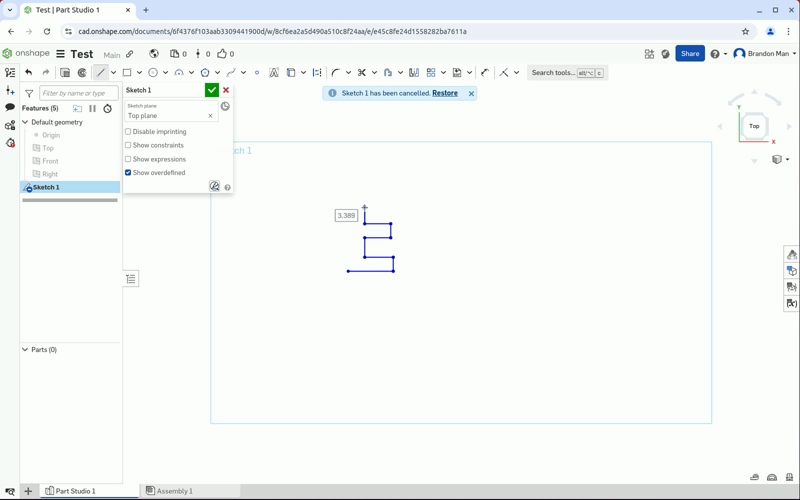
mouse_move(394, 207)
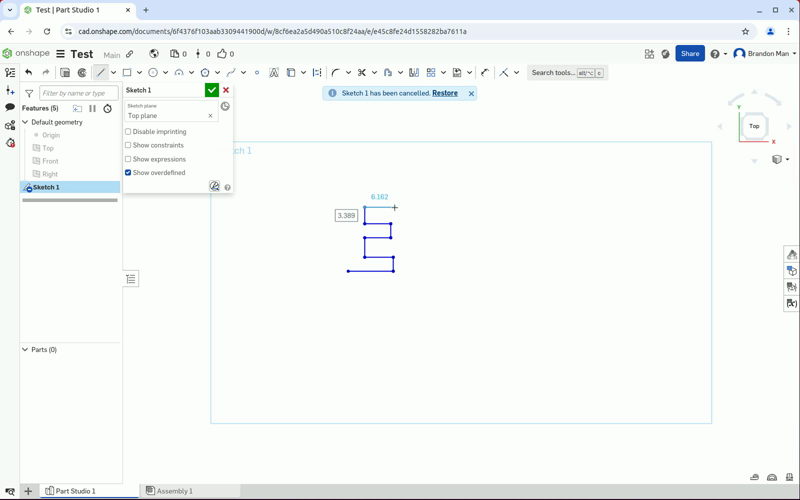
mouse_move(393, 207)
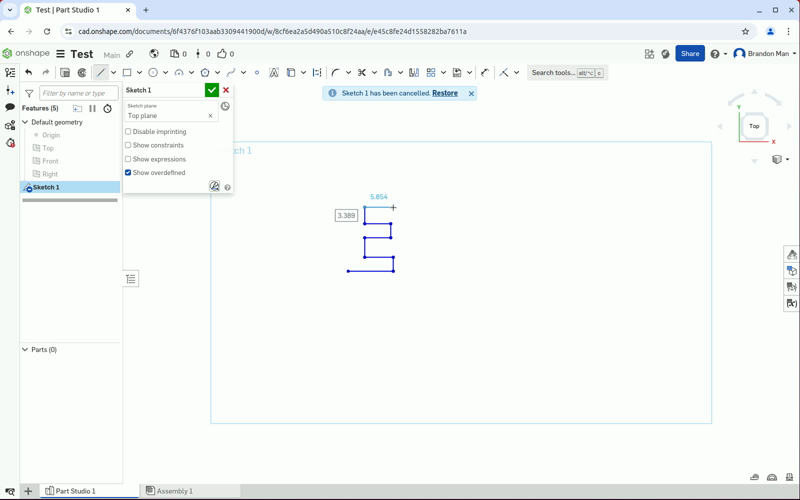
click(393, 207)
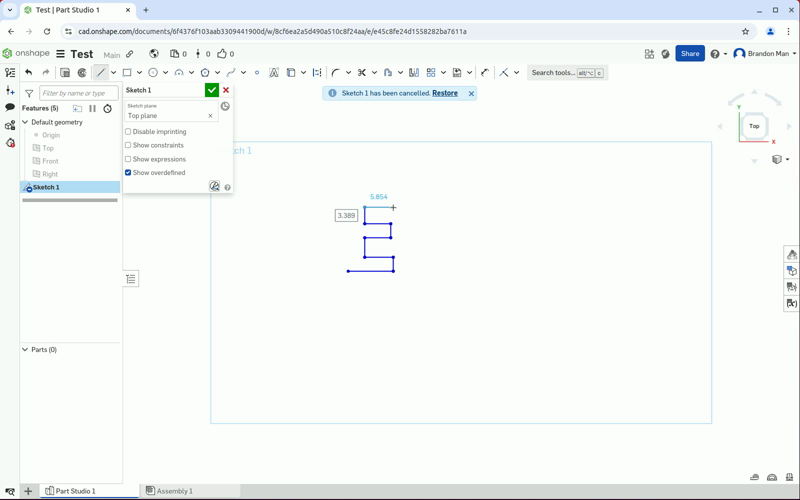
key_up(shift)
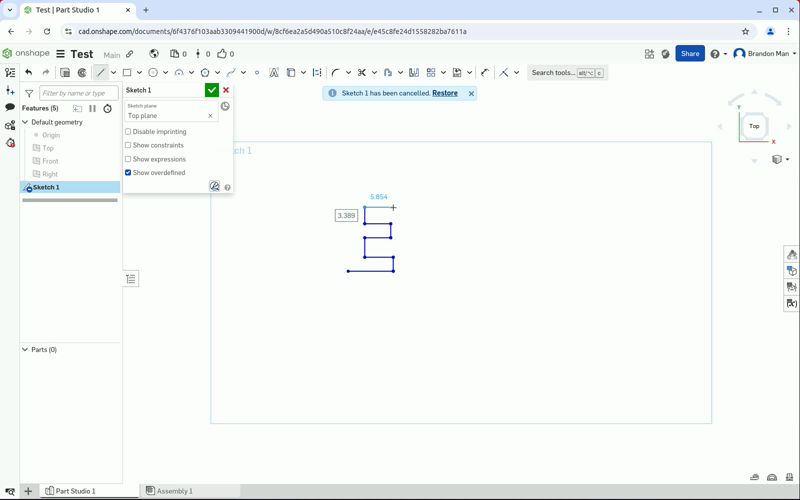
key_down(shift)
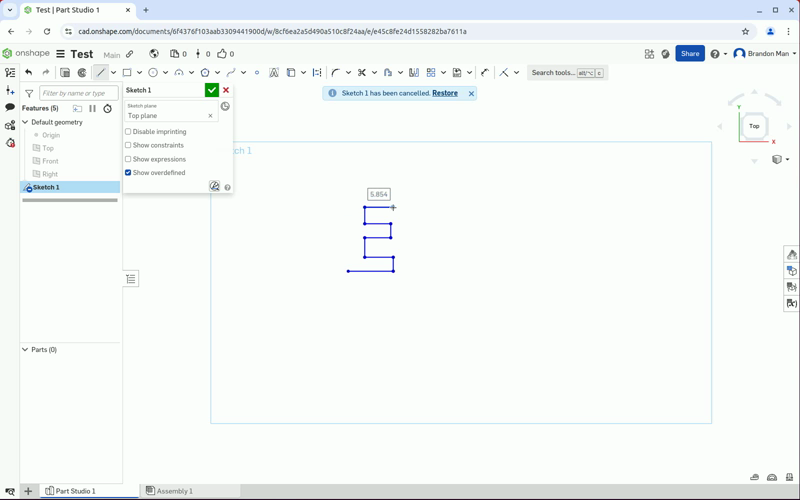
mouse_move(423, 207)
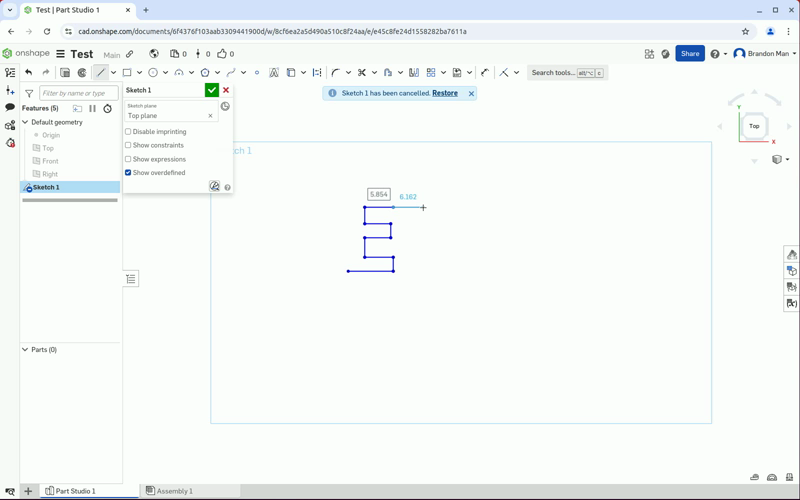
mouse_move(393, 193)
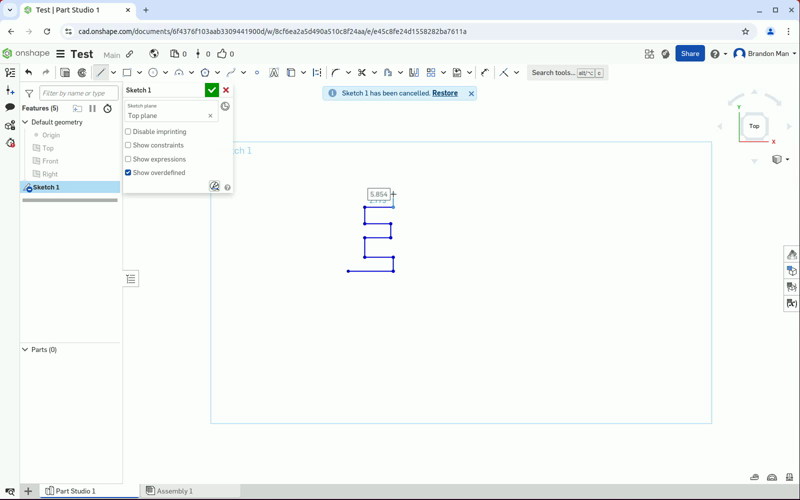
click(393, 193)
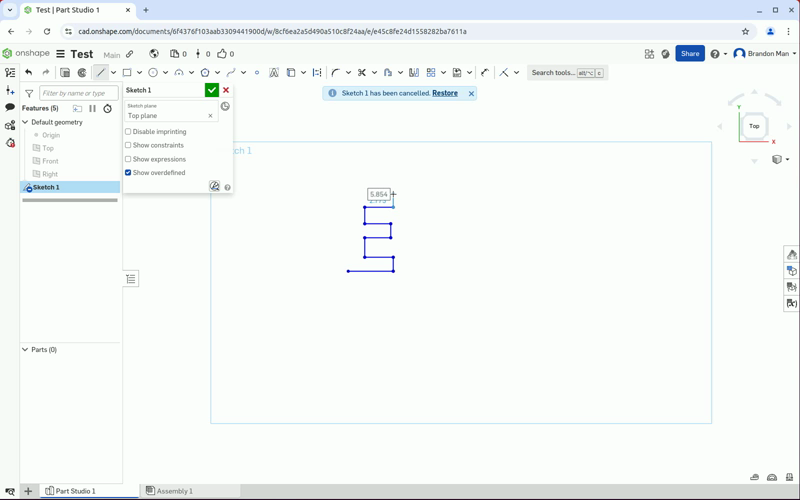
key_up(shift)
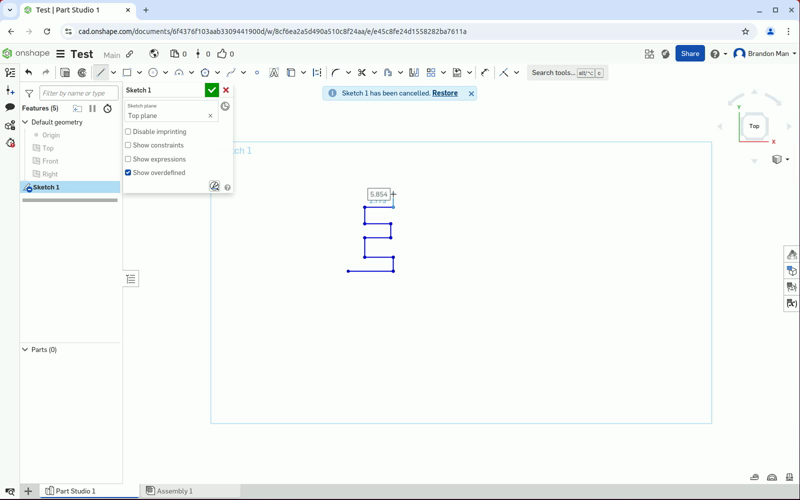
key_down(shift)
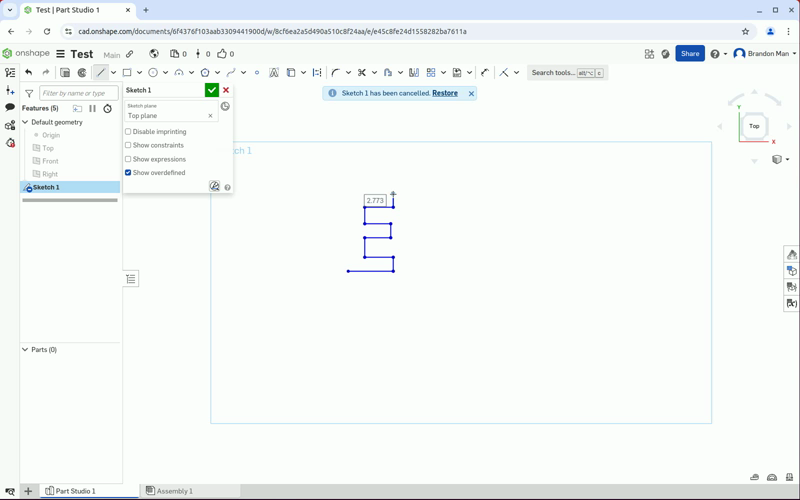
mouse_move(423, 193)
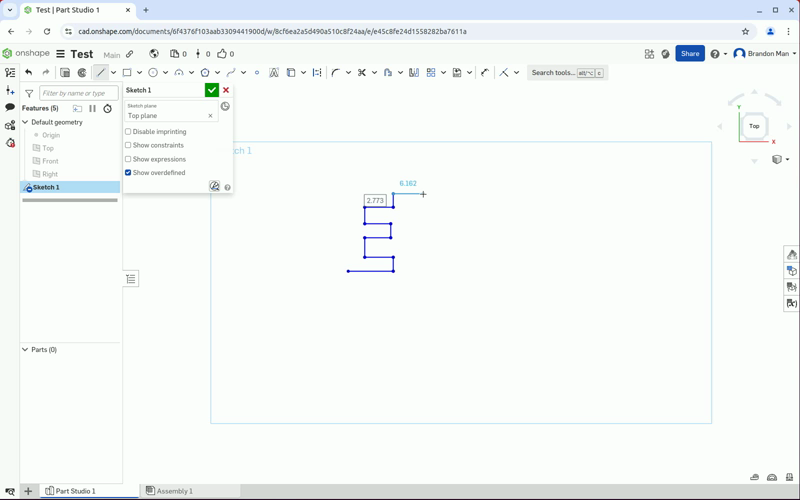
mouse_move(348, 193)
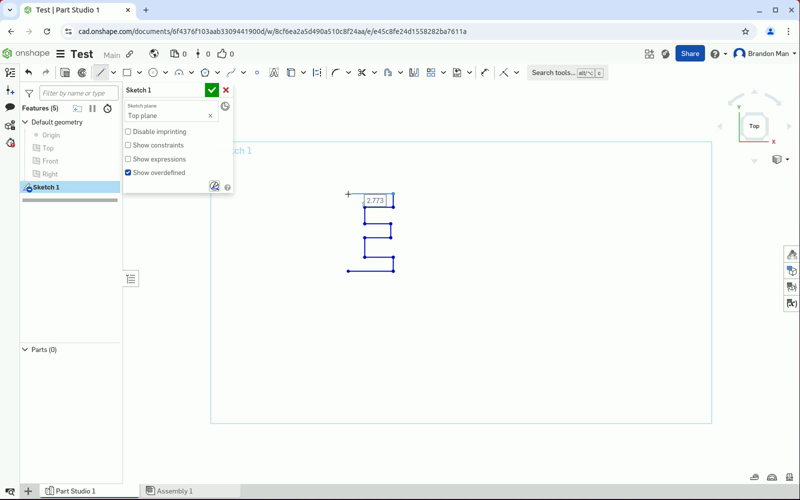
click(348, 193)
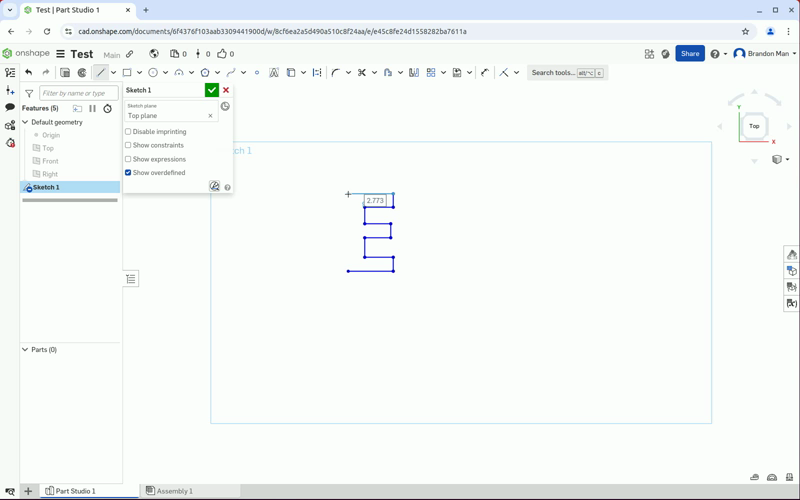
key_up(shift)
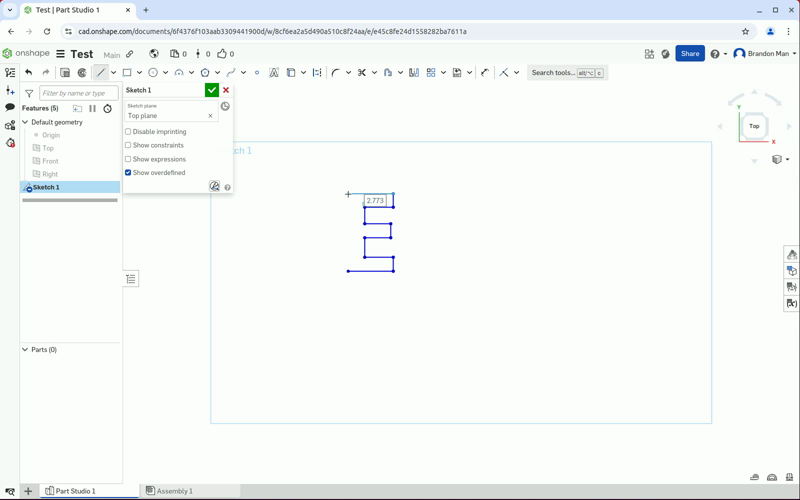
key_down(shift)
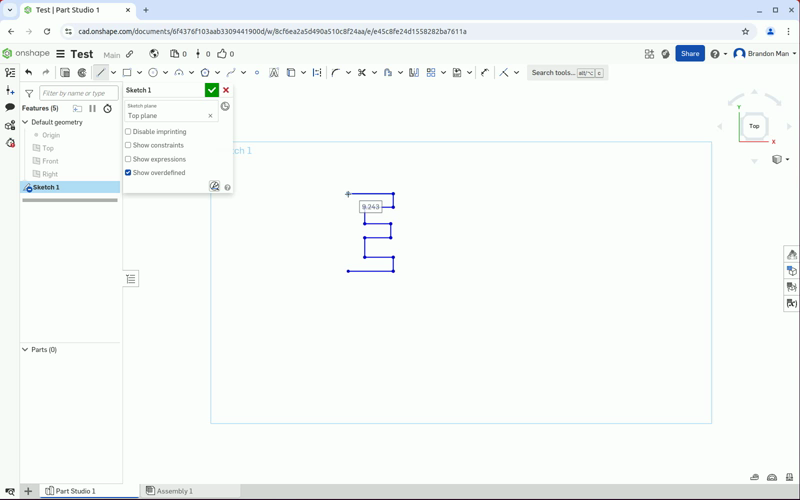
mouse_move(348, 271)
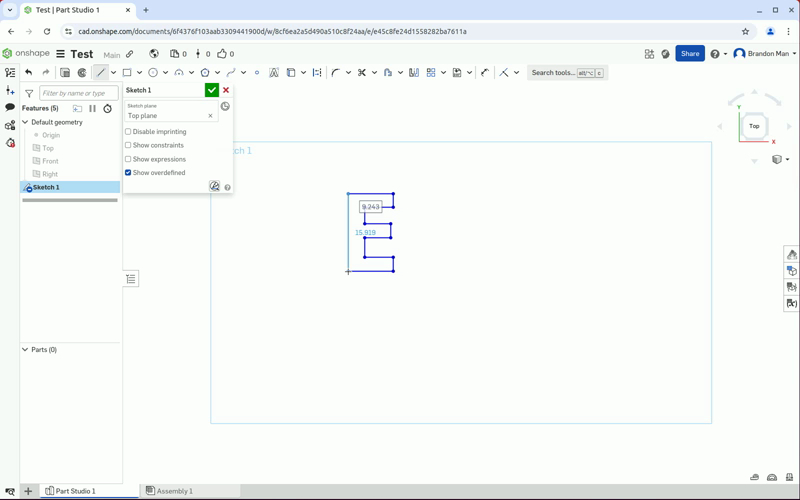
key_up(shift)
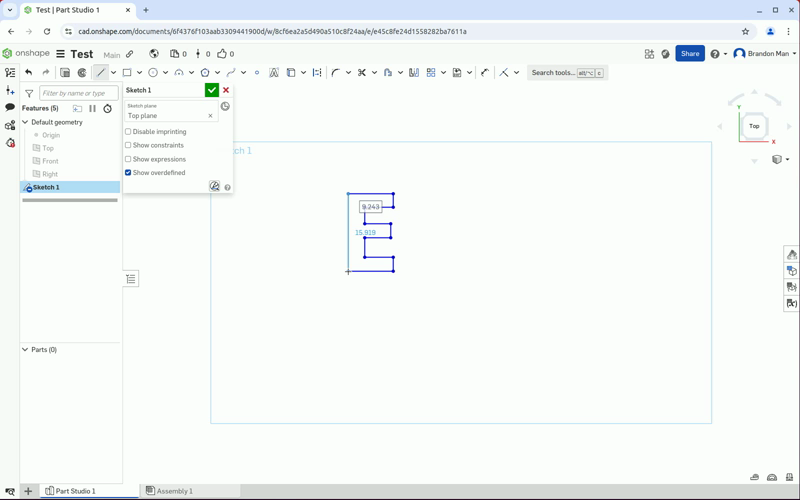
click(348, 271)
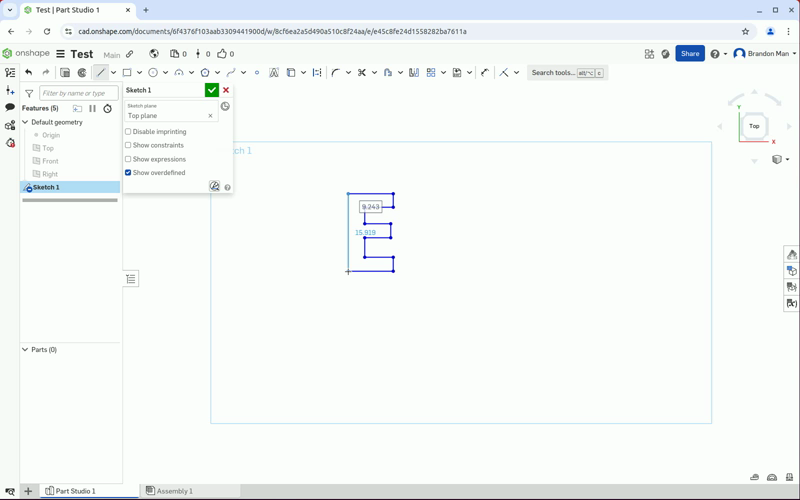
key(esc)
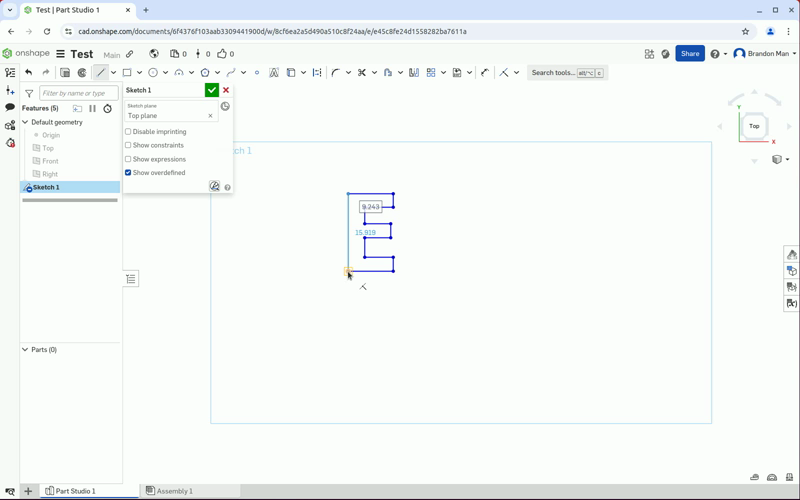
mouse_move(370, 234)
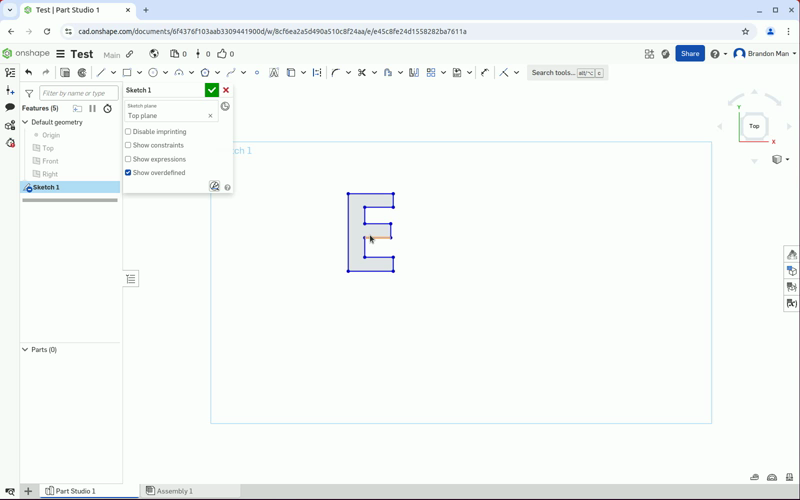
click(370, 234)
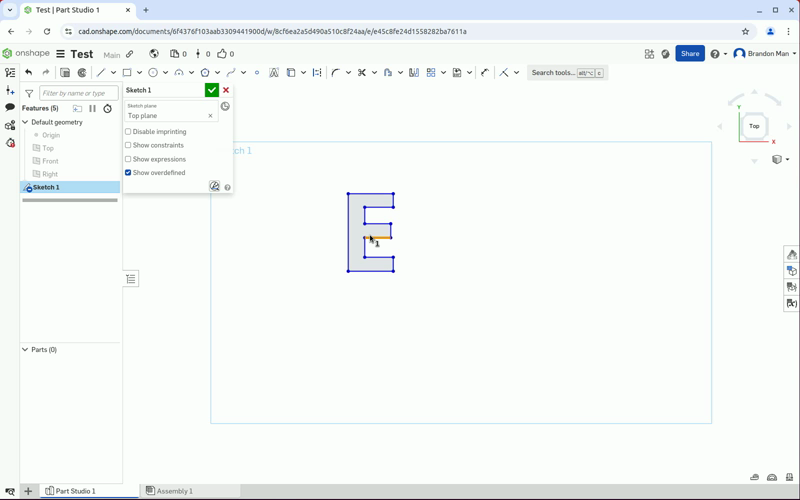
mouse_move(73, 352)
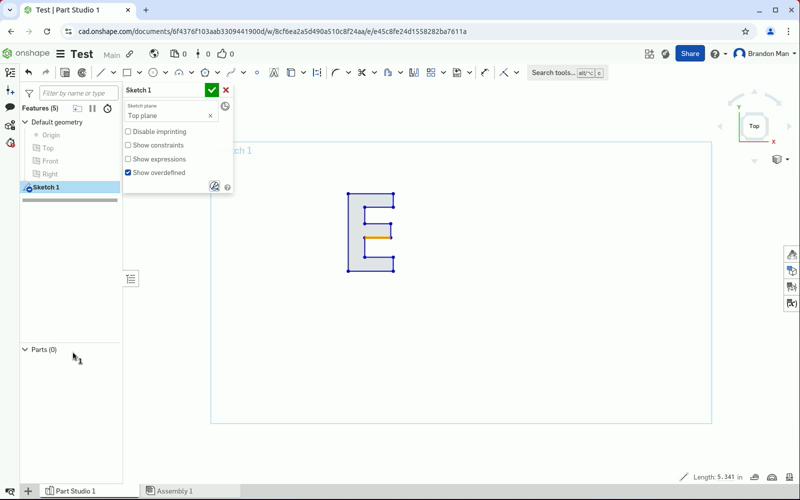
key(shift+y)
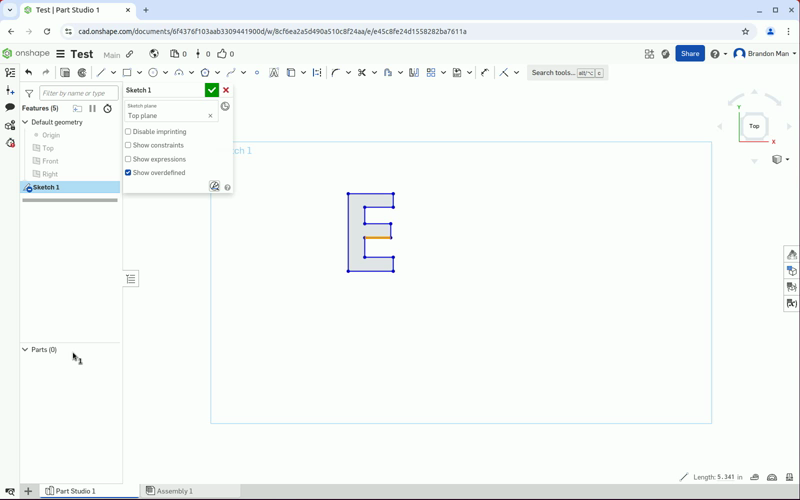
key(shift+e)
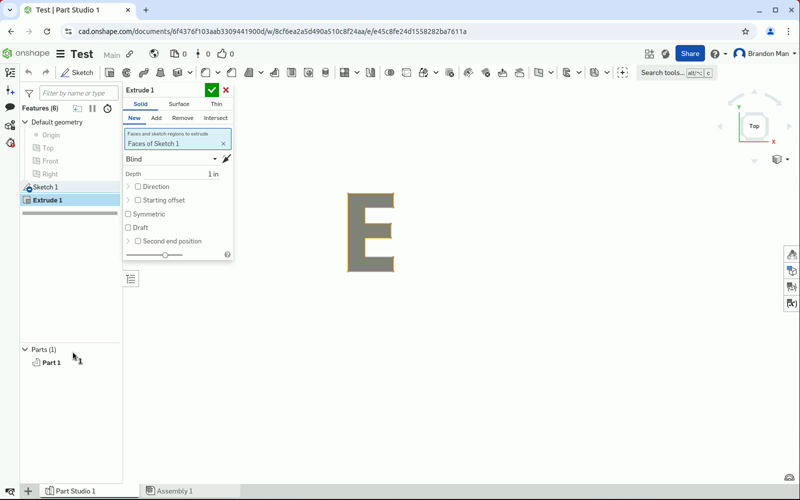
mouse_move(143, 106)
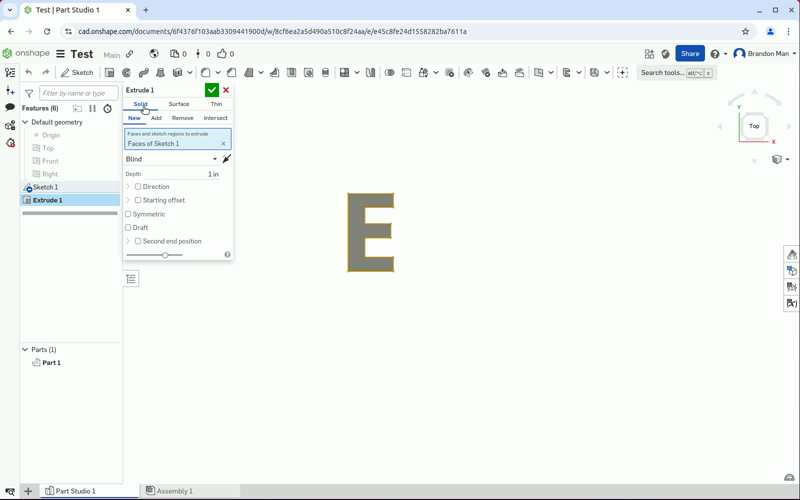
click(143, 106)
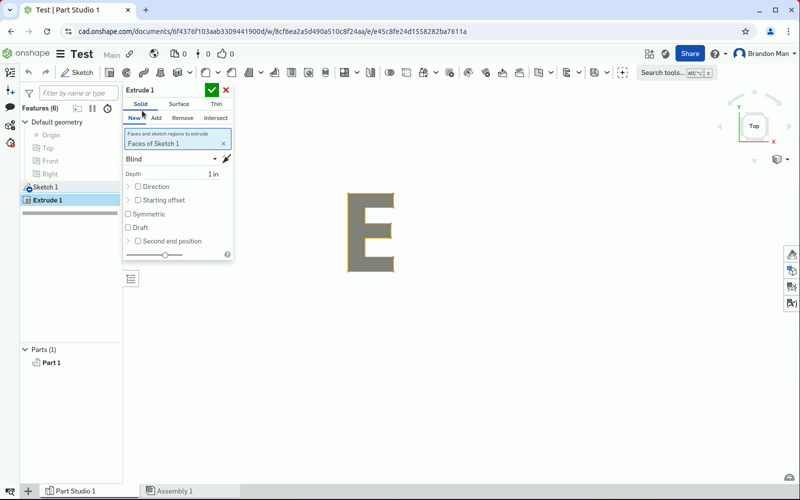
mouse_move(137, 120)
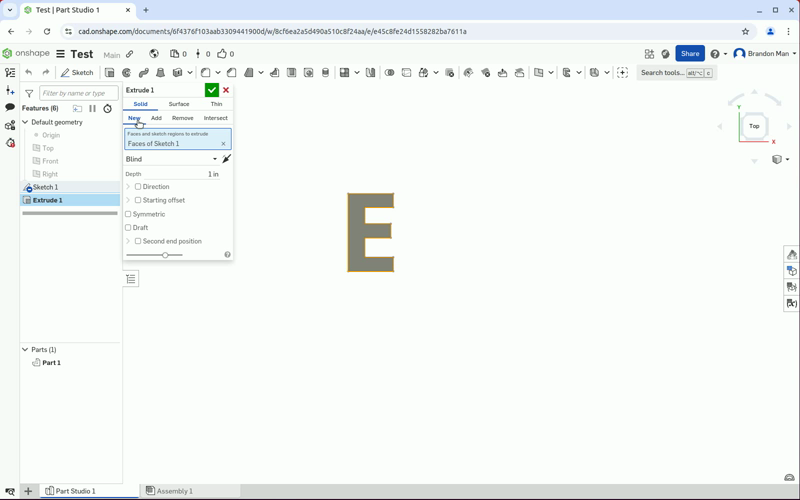
click(137, 120)
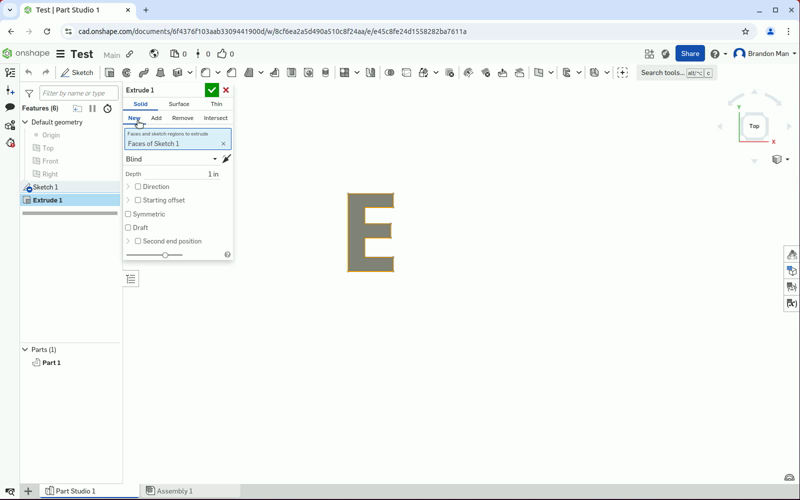
key(tab, 4)
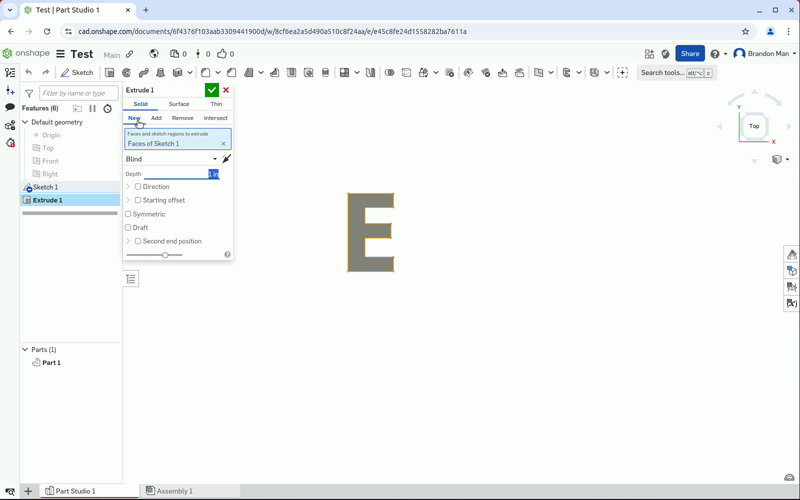
text(14.443)
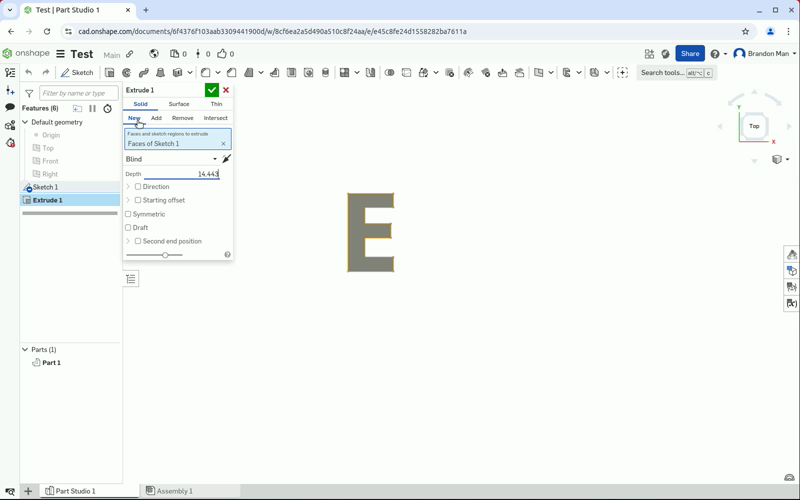
key(enter)
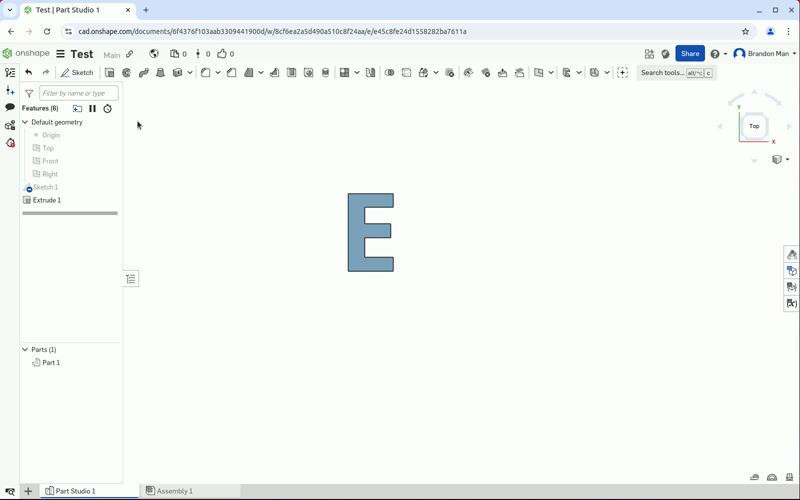
key(shift+h)
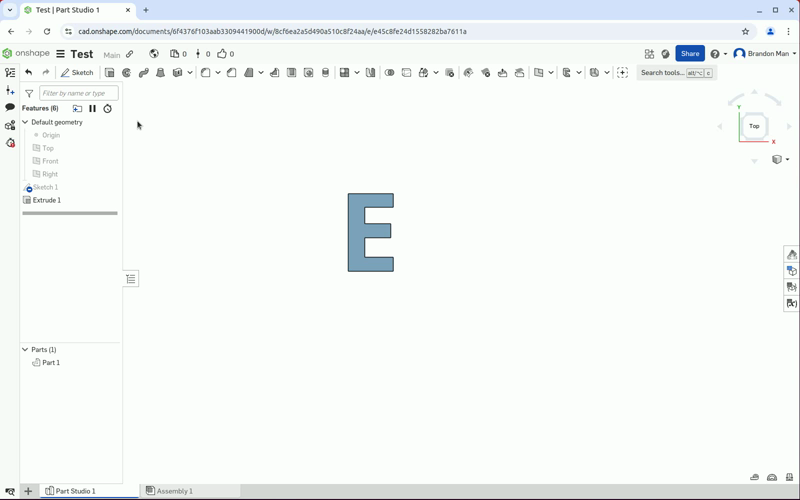
key(shift+h)
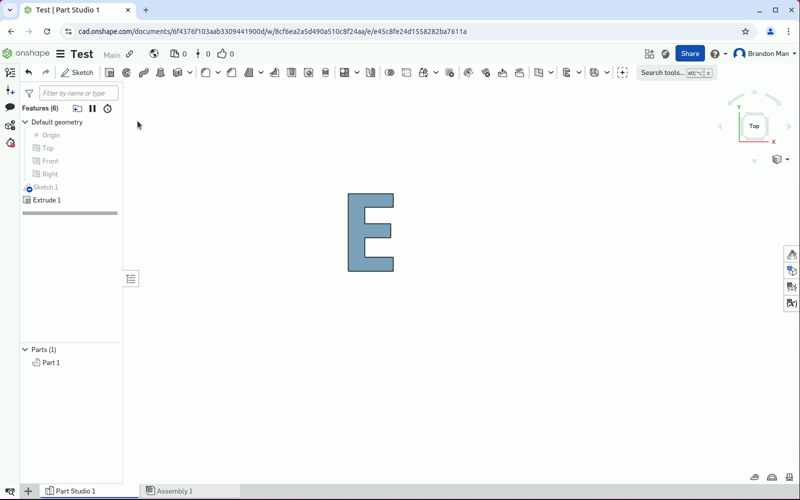
mouse_move(73, 189)
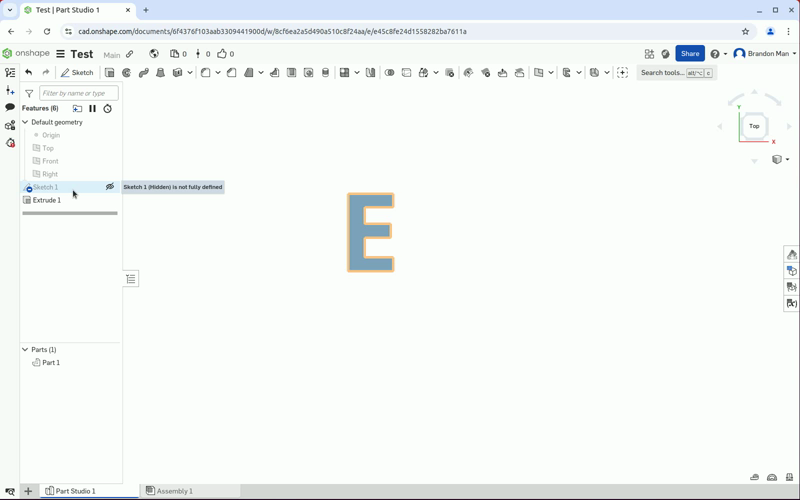
click(73, 189)
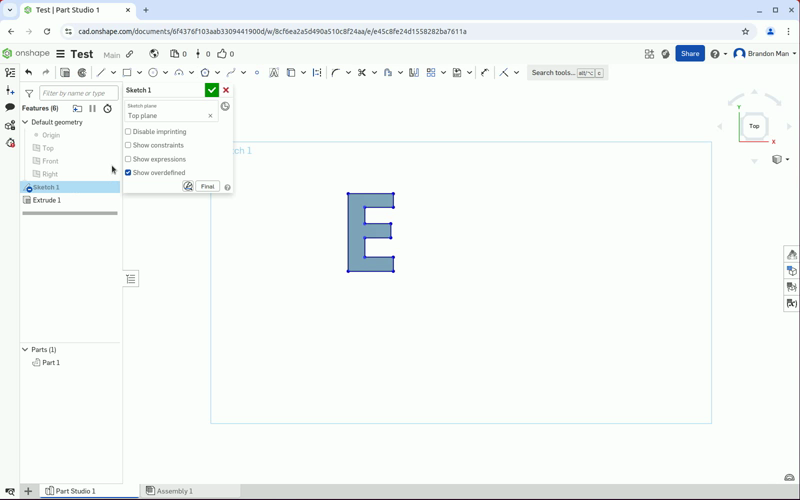
mouse_move(229, 92)
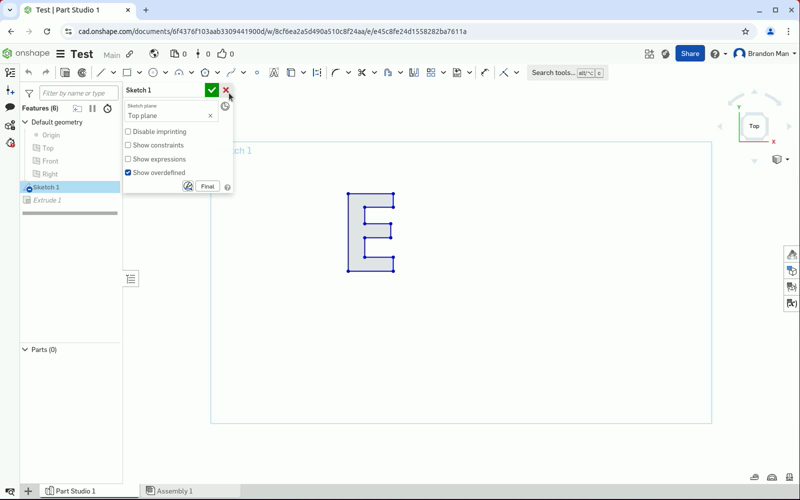
click(229, 92)
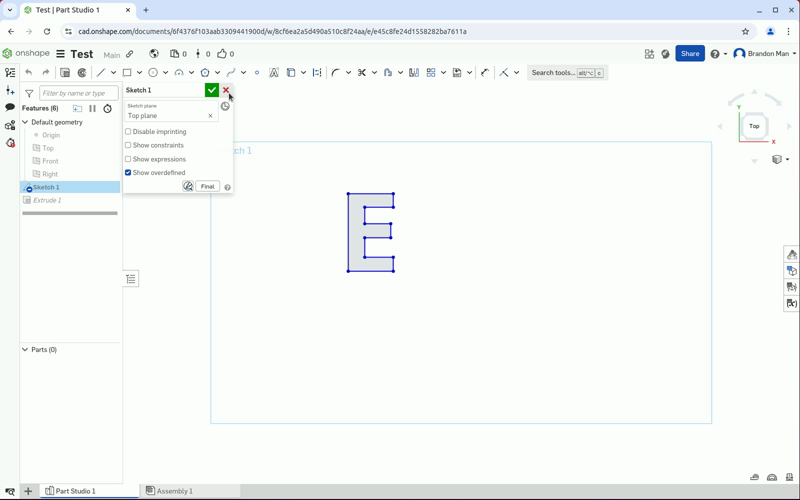
key(shift+s)
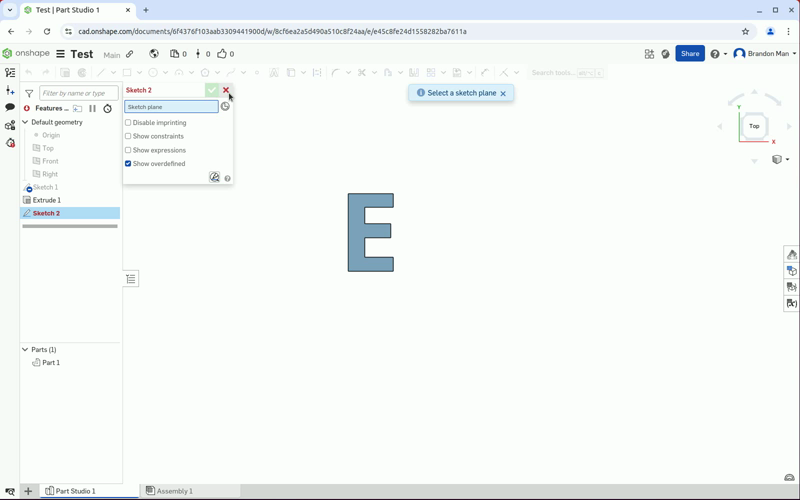
mouse_move(73, 150)
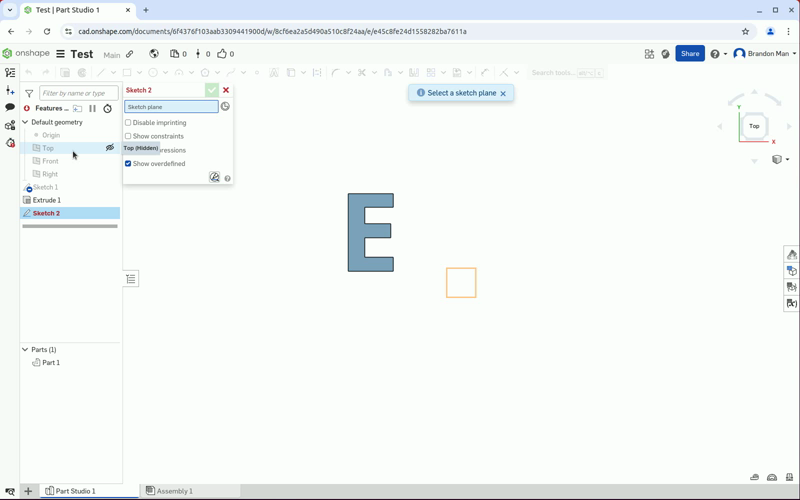
click(73, 150)
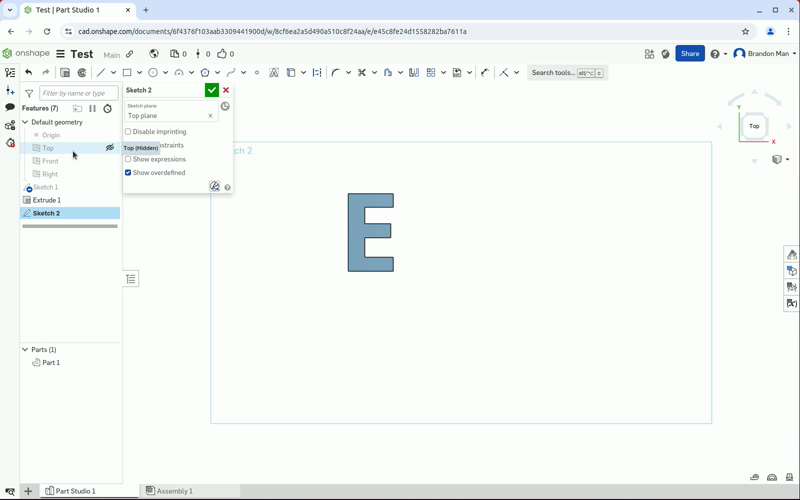
mouse_move(73, 352)
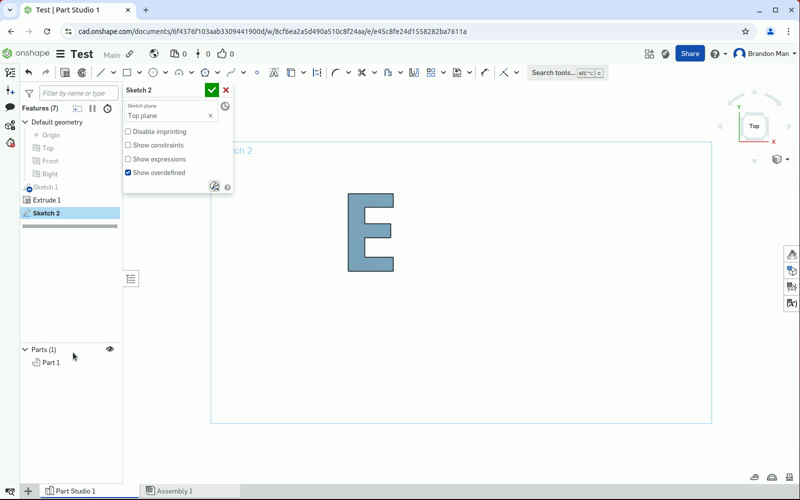
key(y)
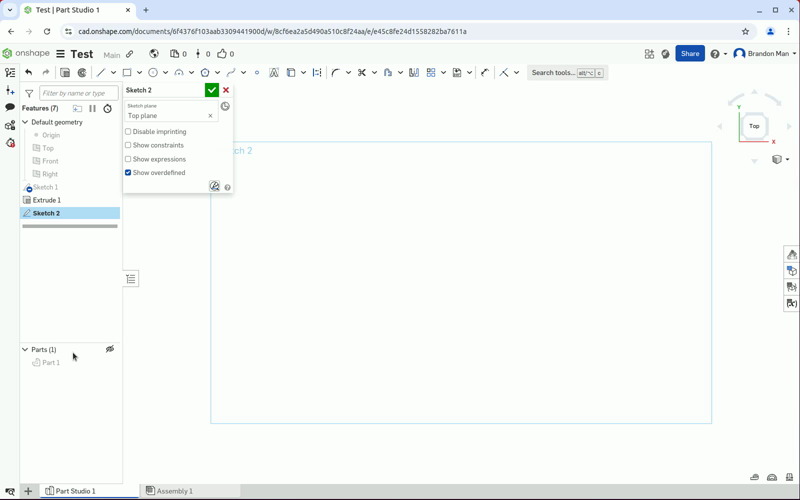
key(l)
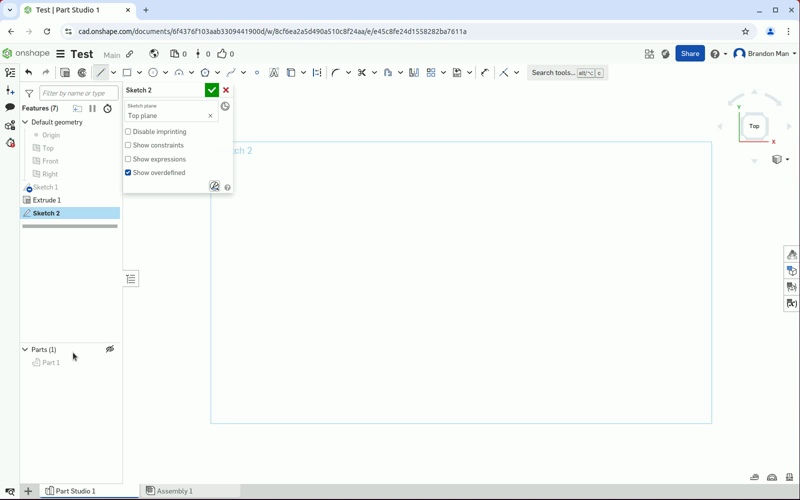
key_down(shift)
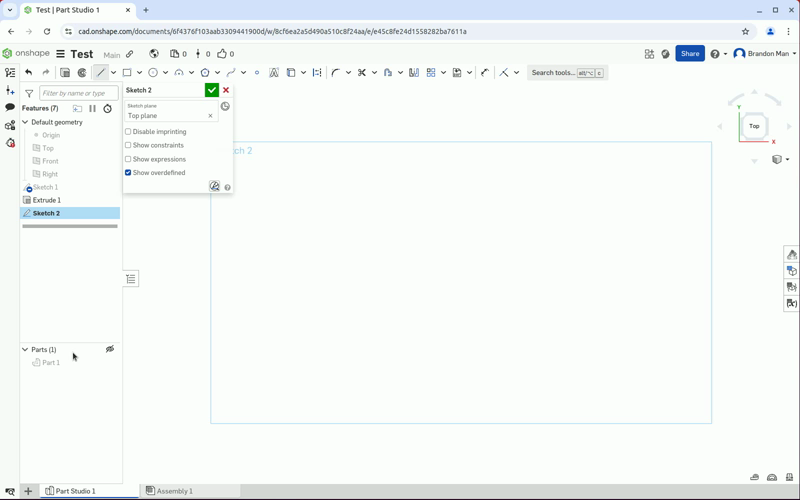
mouse_move(398, 271)
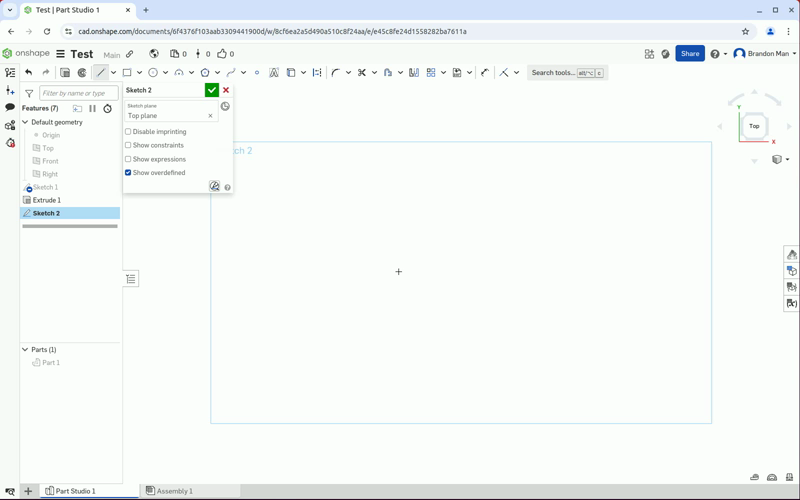
click(398, 271)
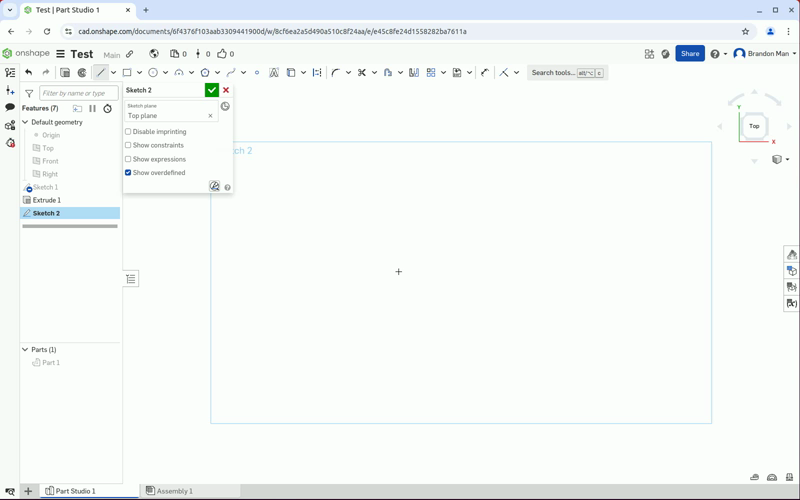
key_up(shift)
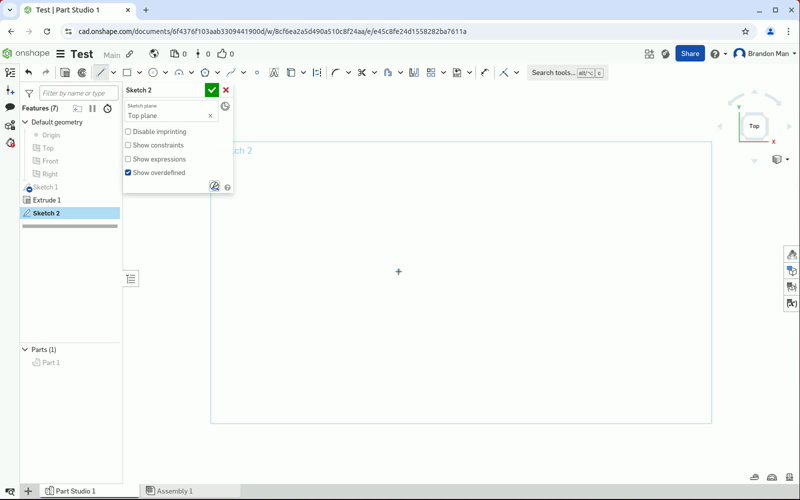
key_down(shift)
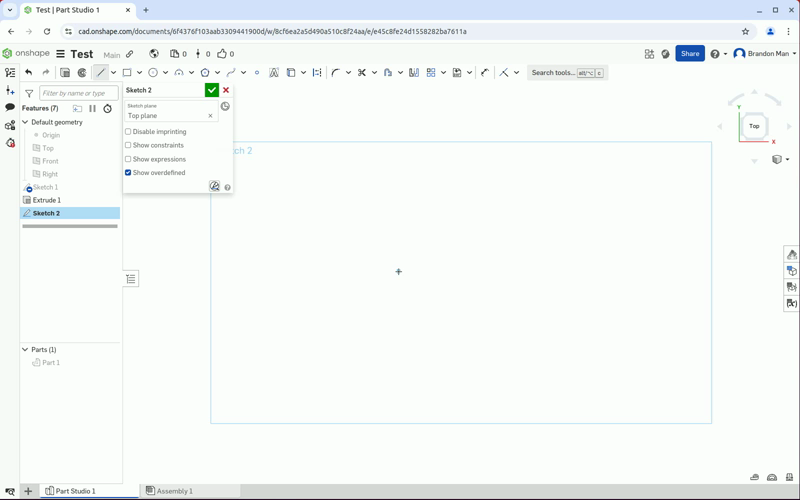
mouse_move(428, 271)
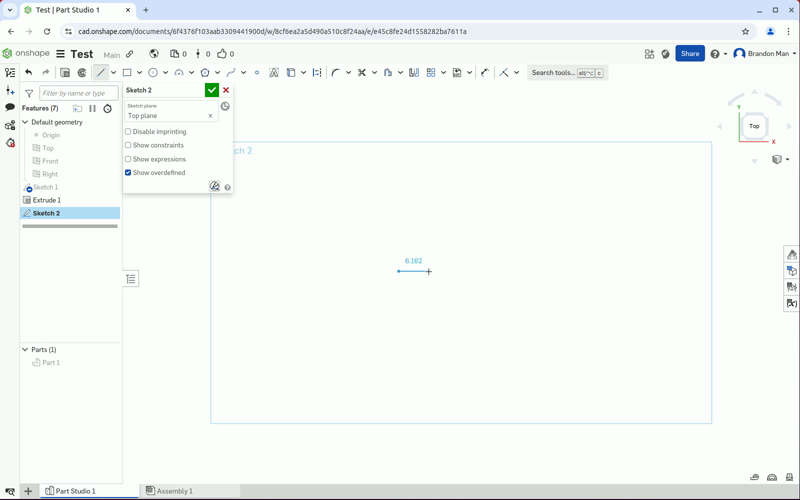
mouse_move(416, 271)
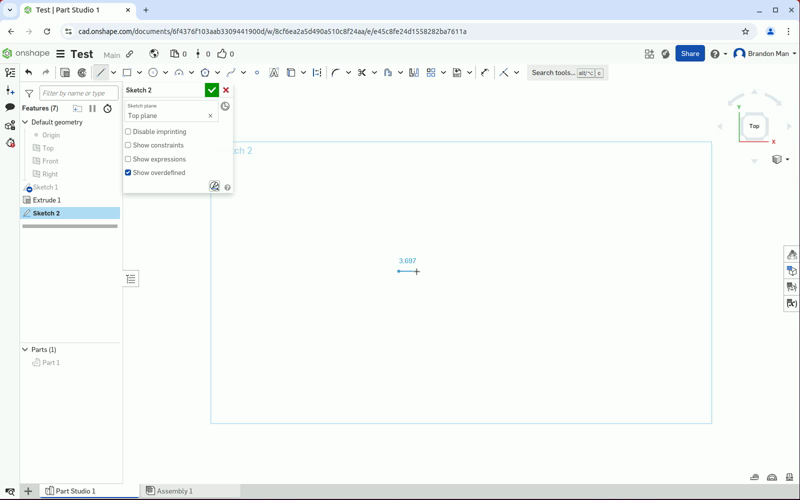
click(416, 271)
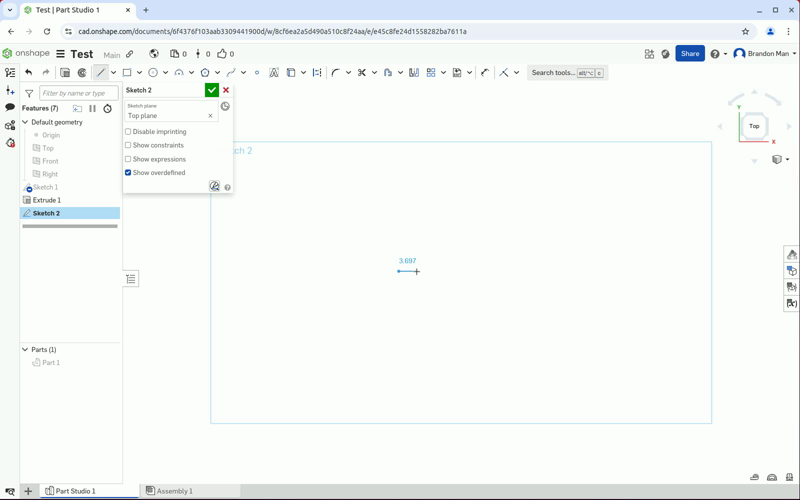
key_up(shift)
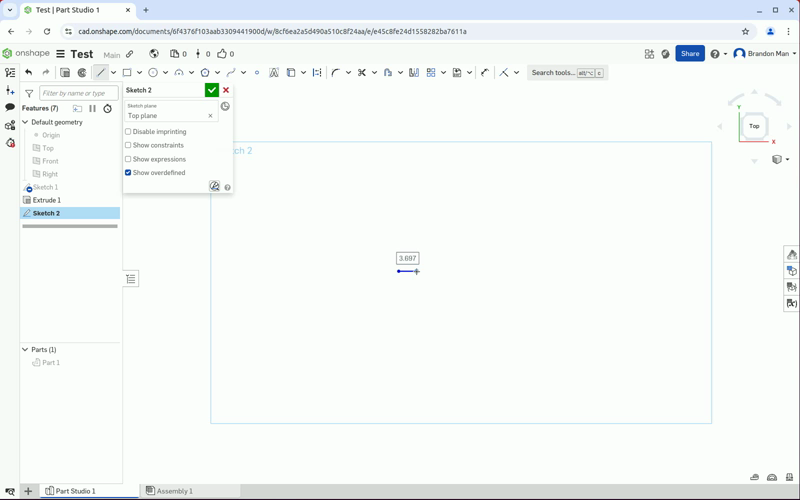
key_down(shift)
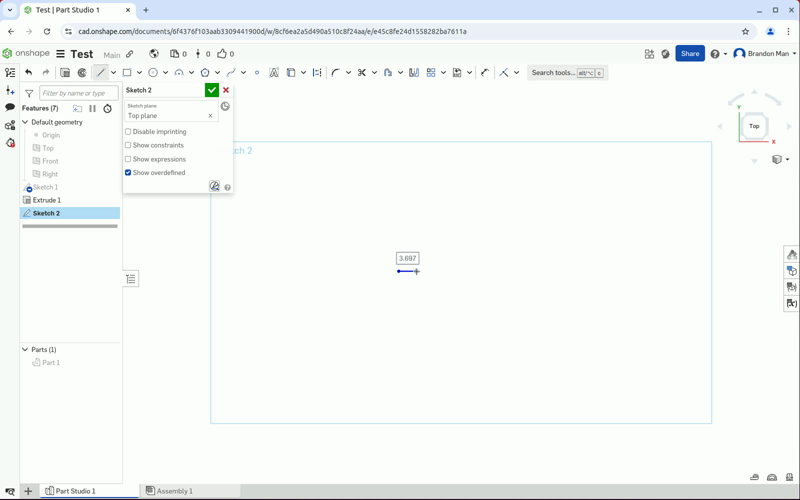
mouse_move(446, 271)
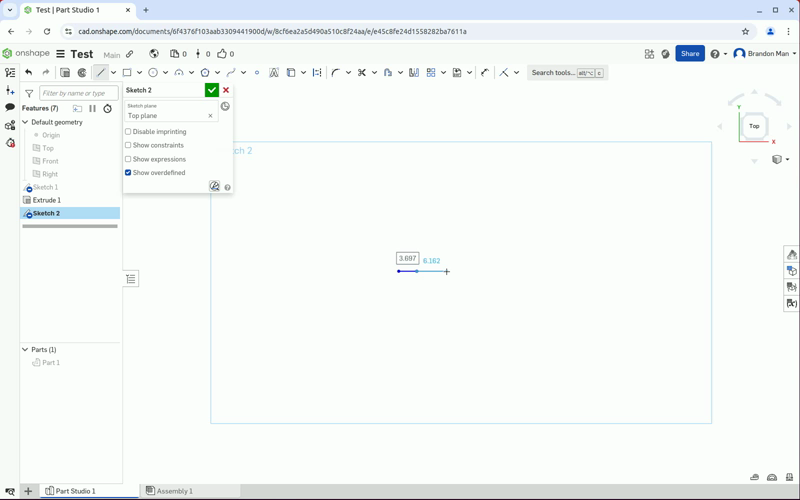
mouse_move(434, 241)
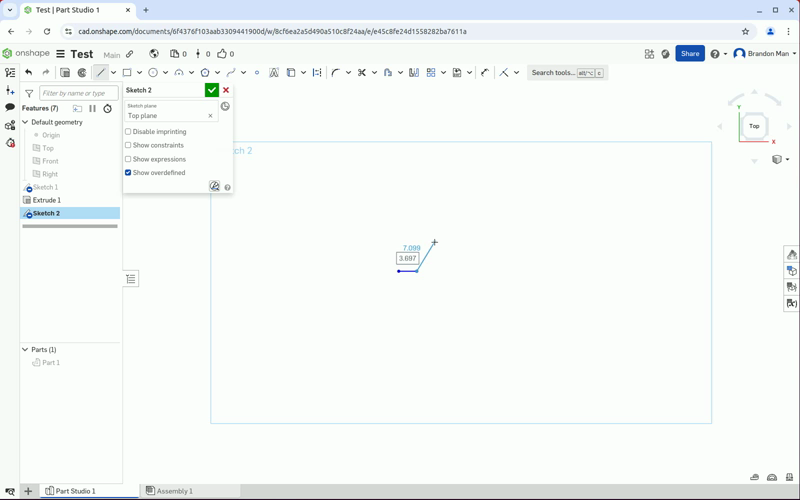
click(434, 241)
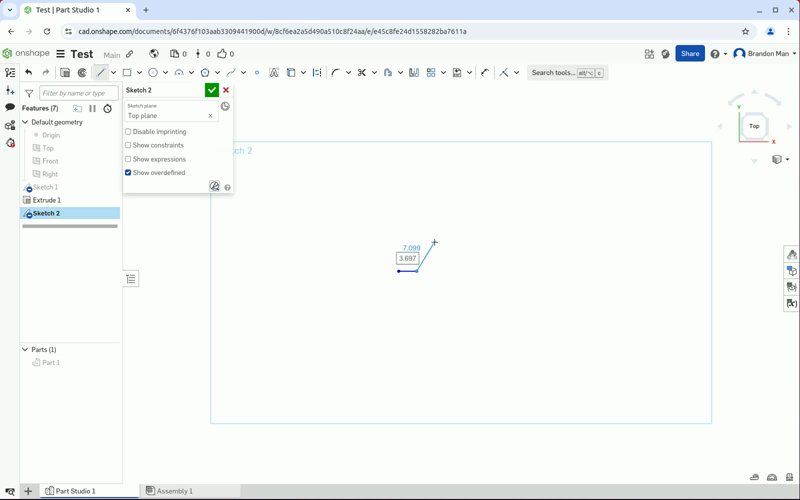
key_up(shift)
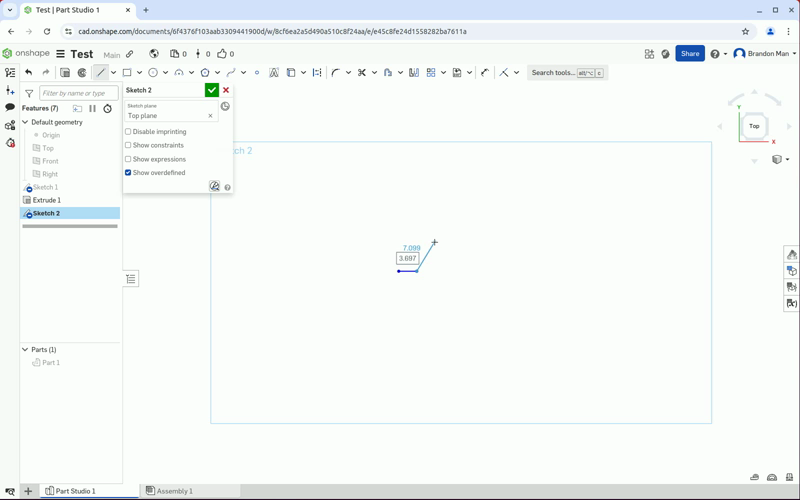
key_down(shift)
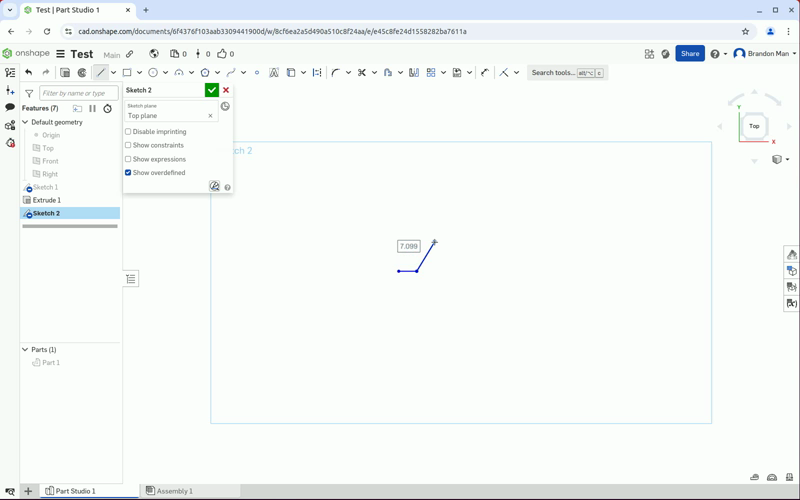
mouse_move(464, 241)
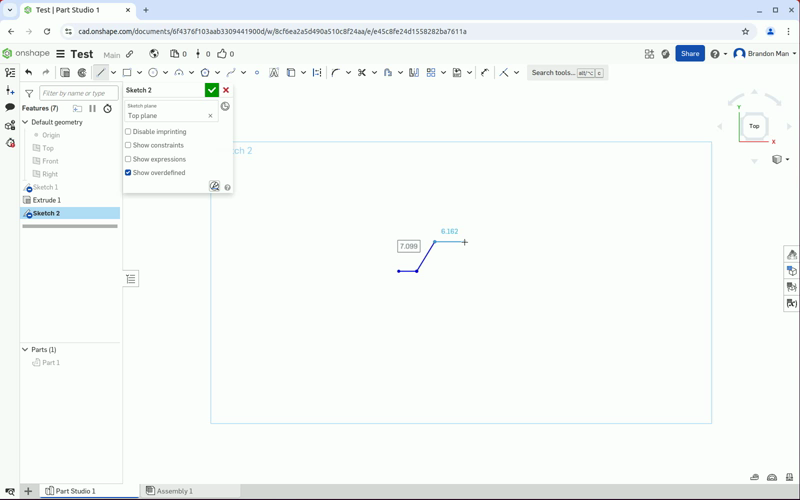
mouse_move(452, 271)
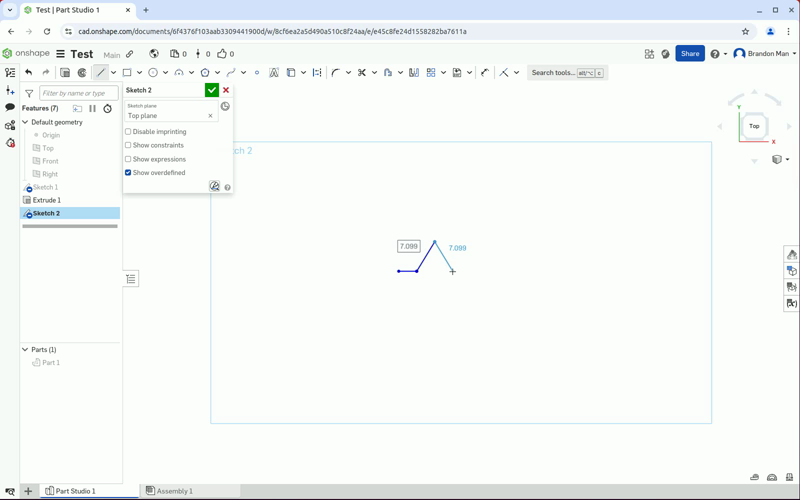
click(452, 271)
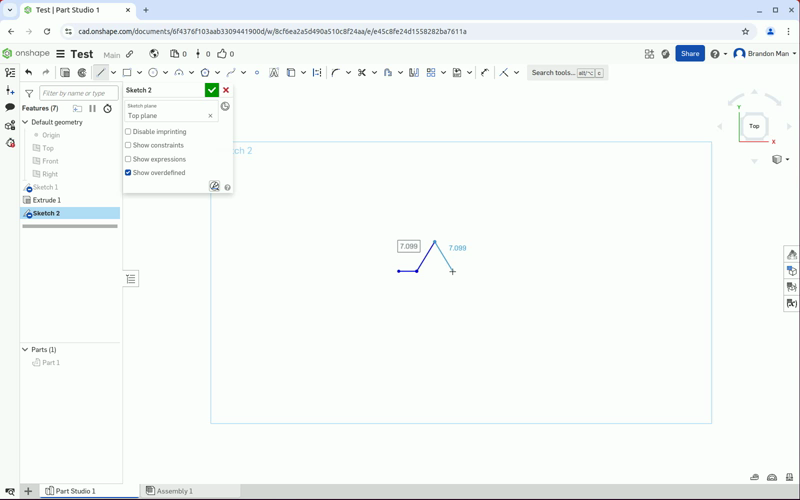
key_up(shift)
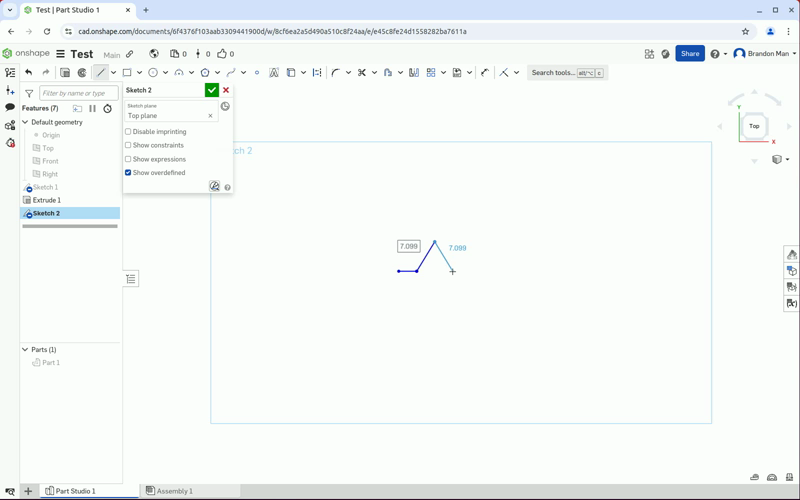
key_down(shift)
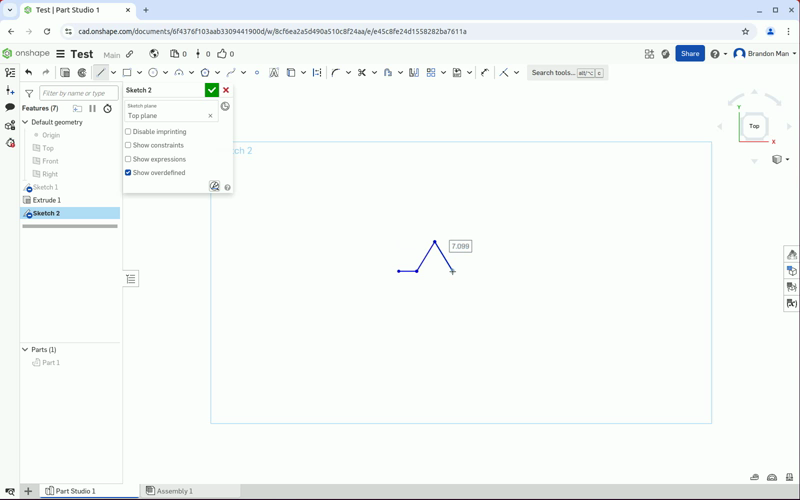
mouse_move(482, 271)
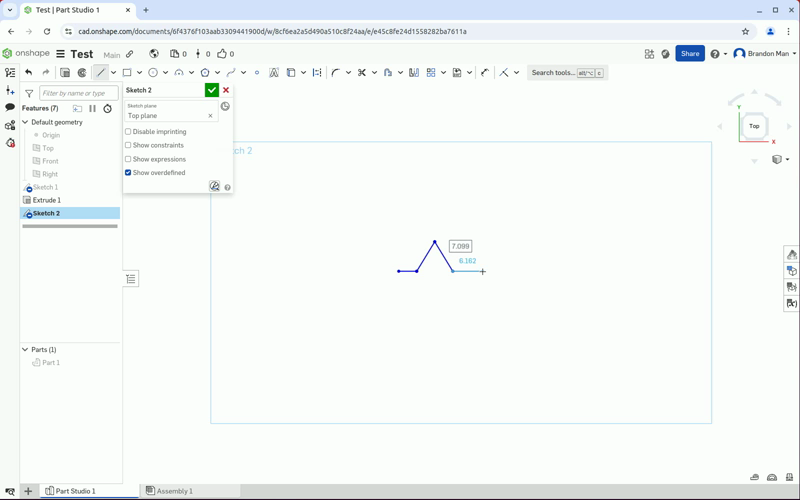
mouse_move(471, 271)
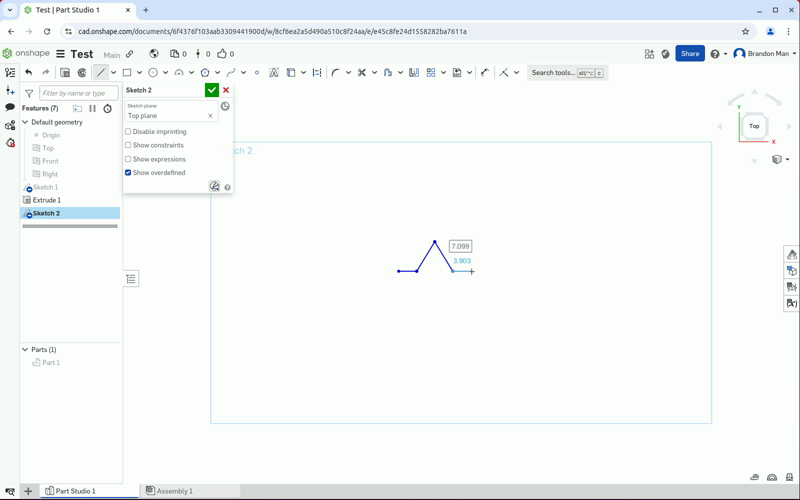
click(471, 271)
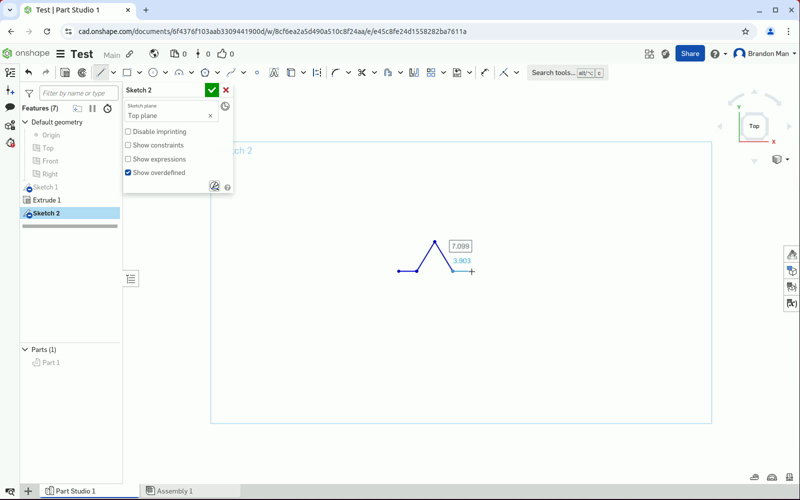
key_up(shift)
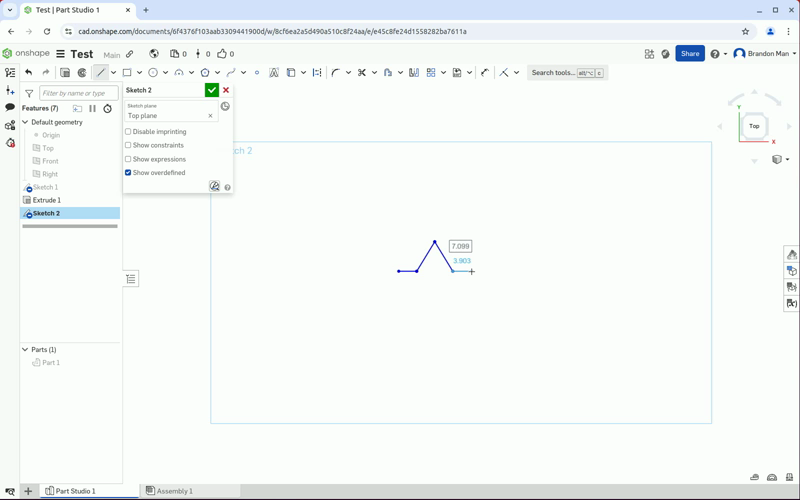
key_down(shift)
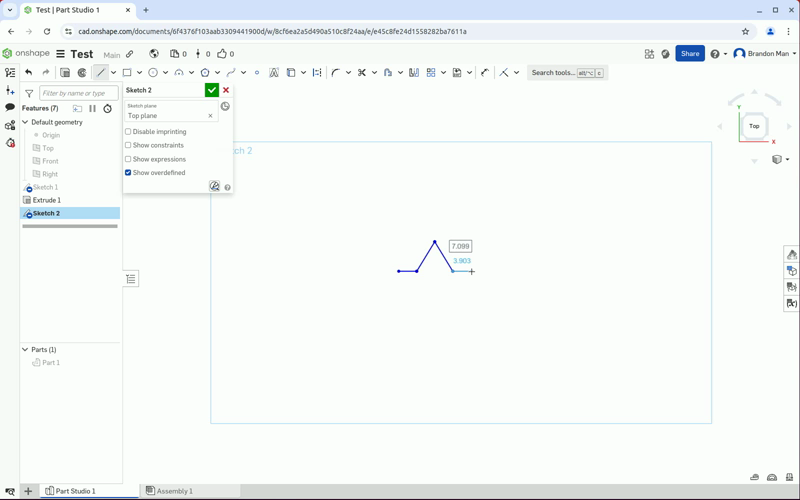
mouse_move(501, 271)
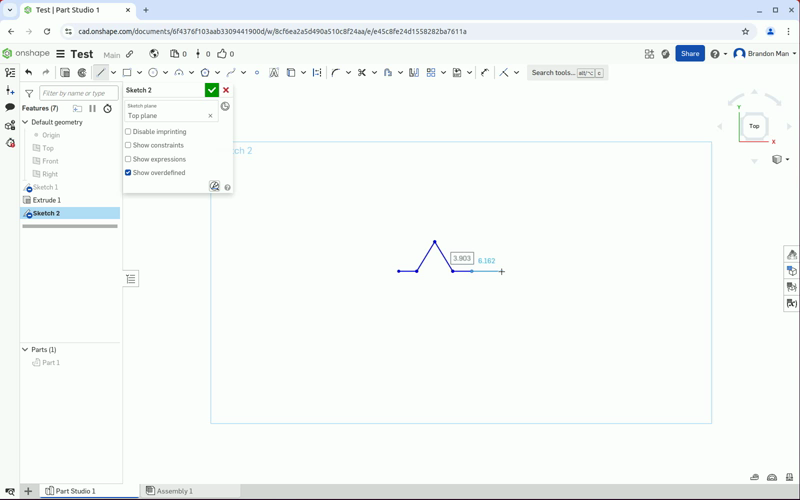
mouse_move(445, 231)
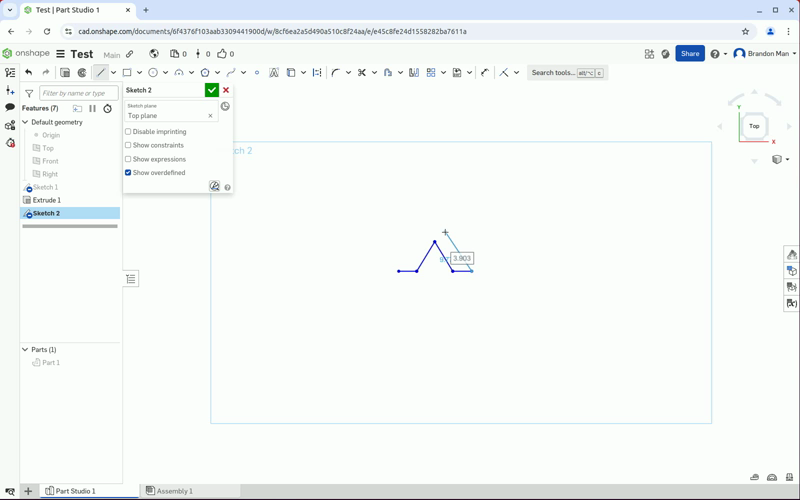
click(445, 231)
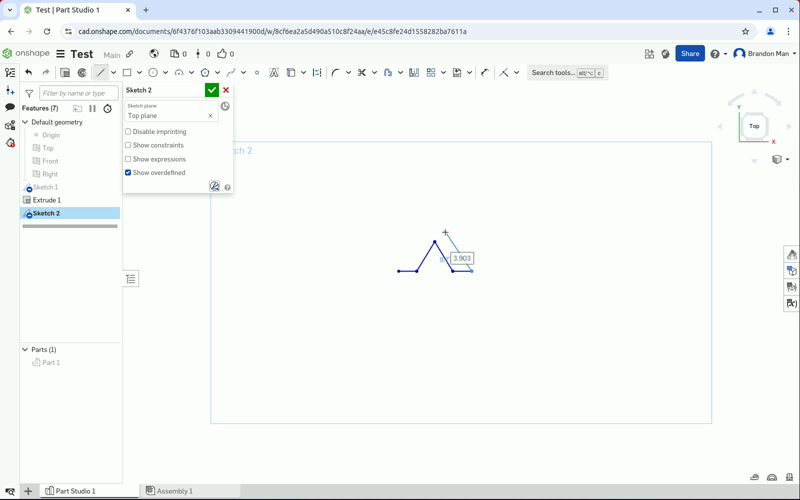
key_up(shift)
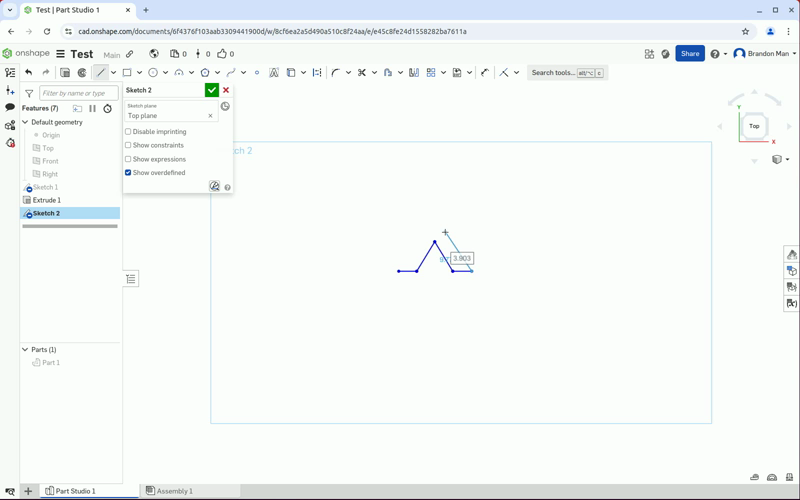
key_down(shift)
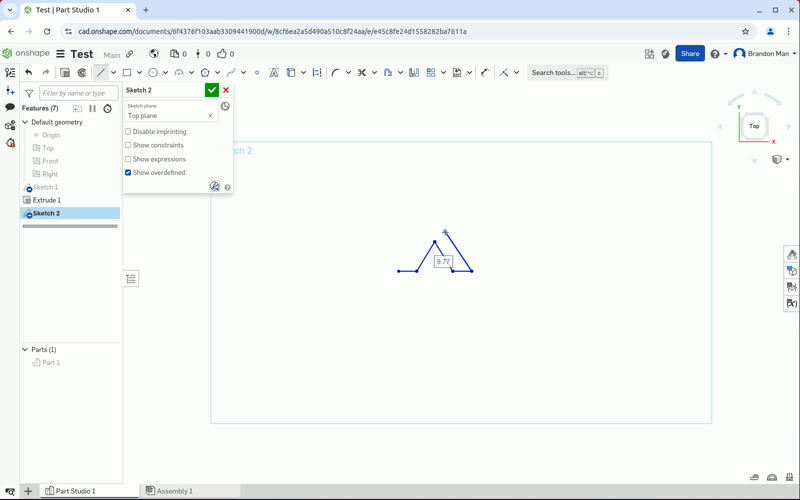
mouse_move(475, 231)
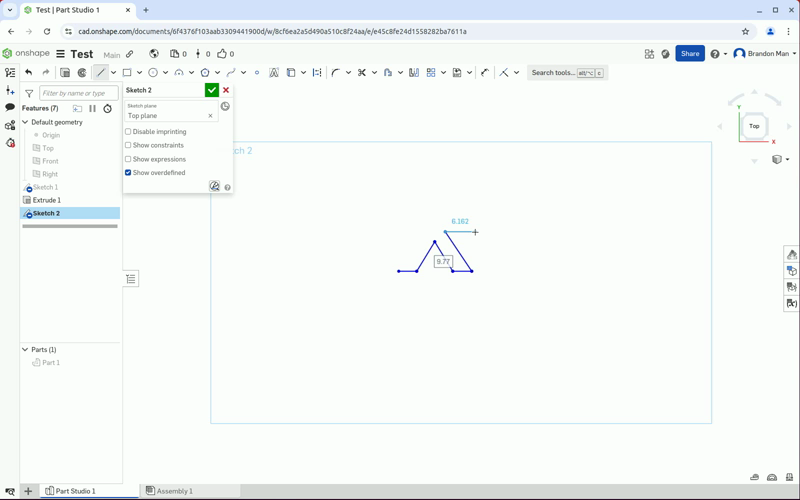
mouse_move(468, 193)
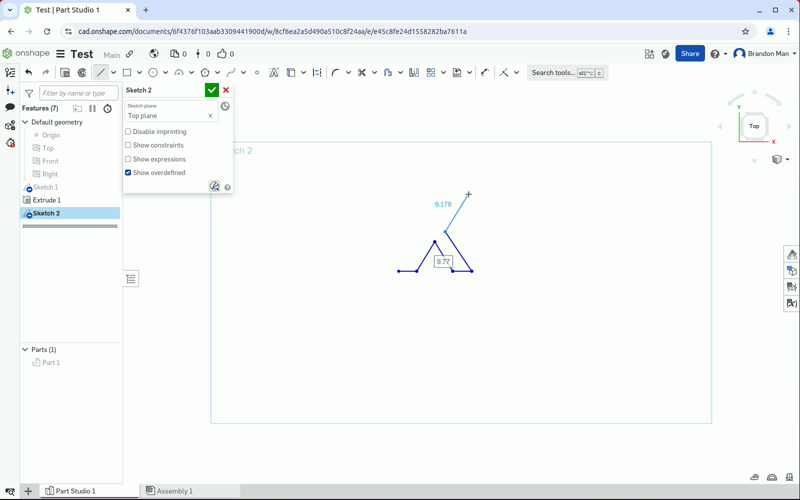
click(468, 193)
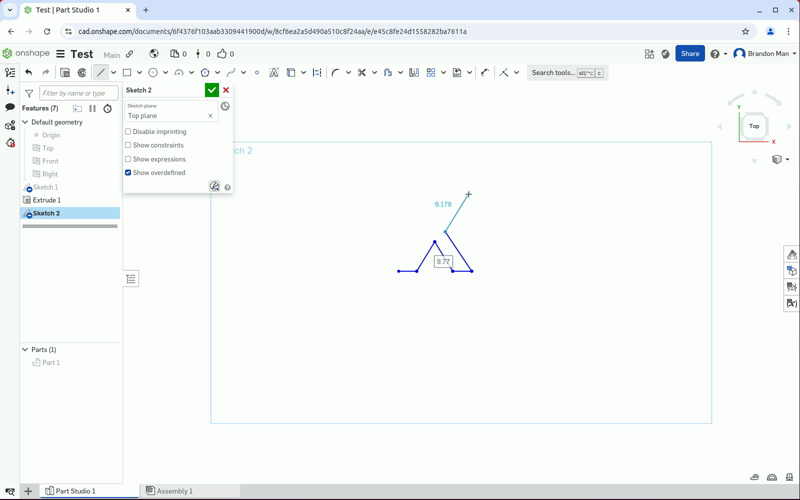
key_up(shift)
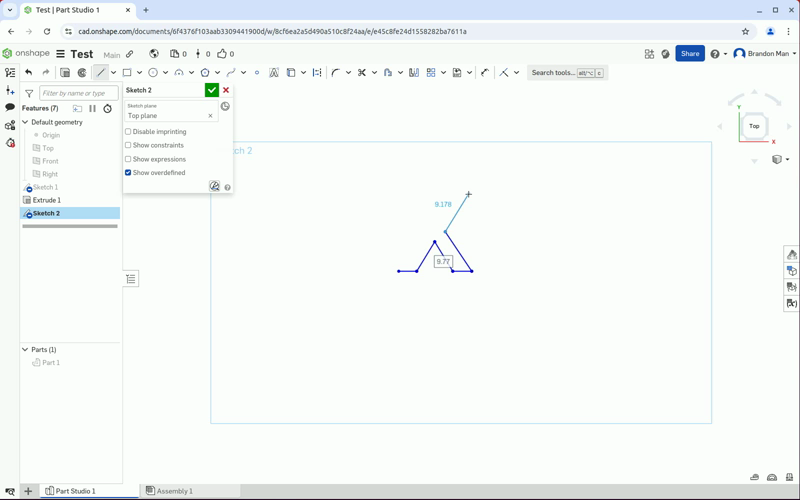
key_down(shift)
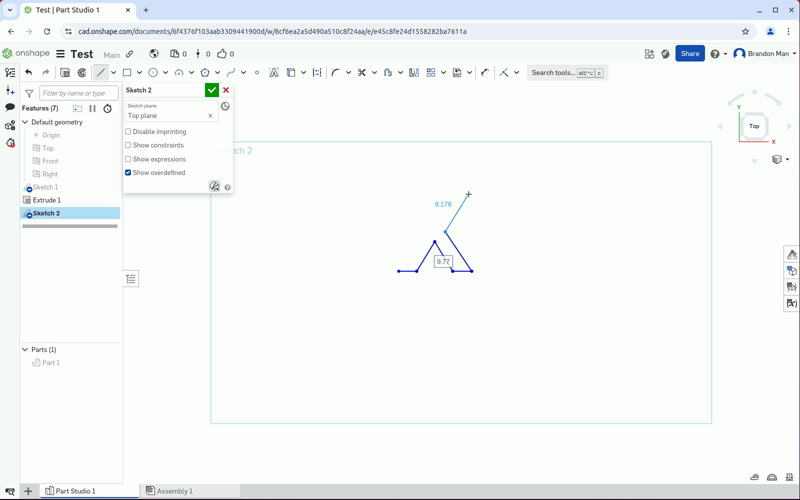
mouse_move(498, 193)
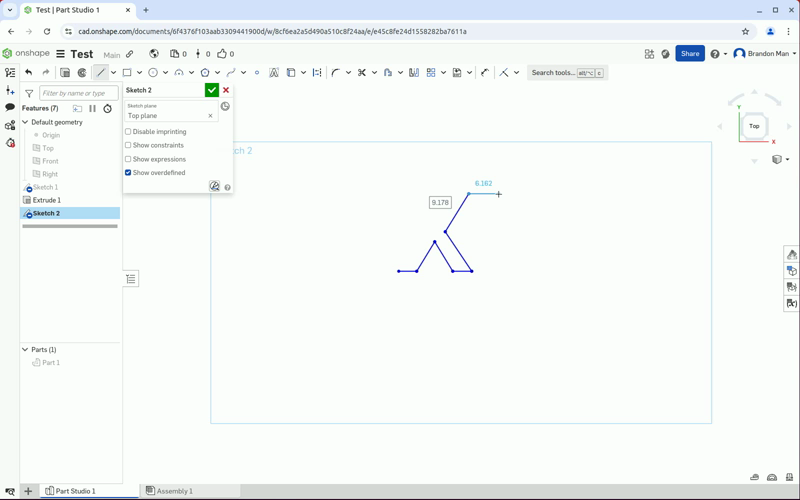
mouse_move(451, 193)
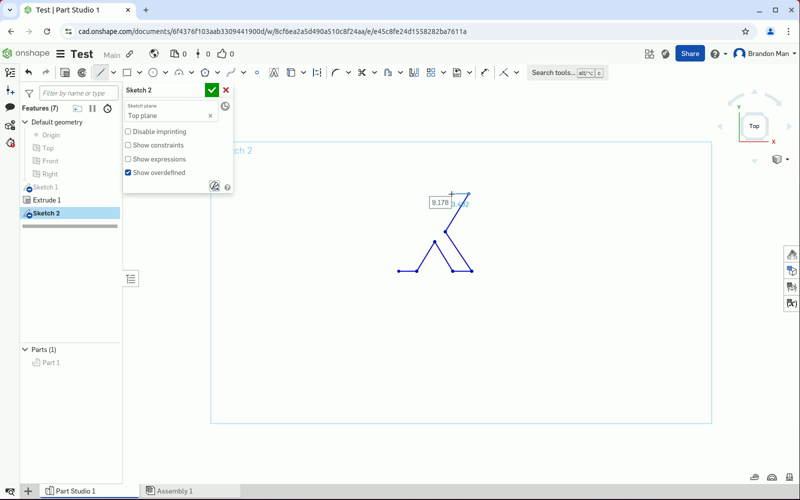
click(451, 193)
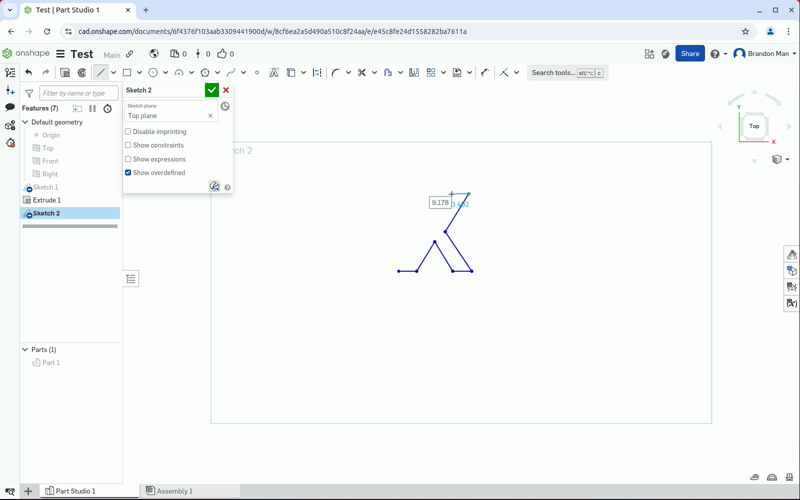
key_up(shift)
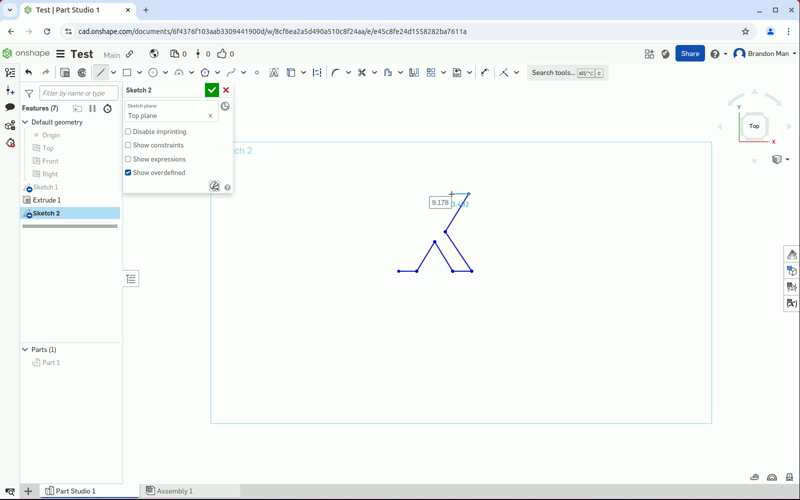
key_down(shift)
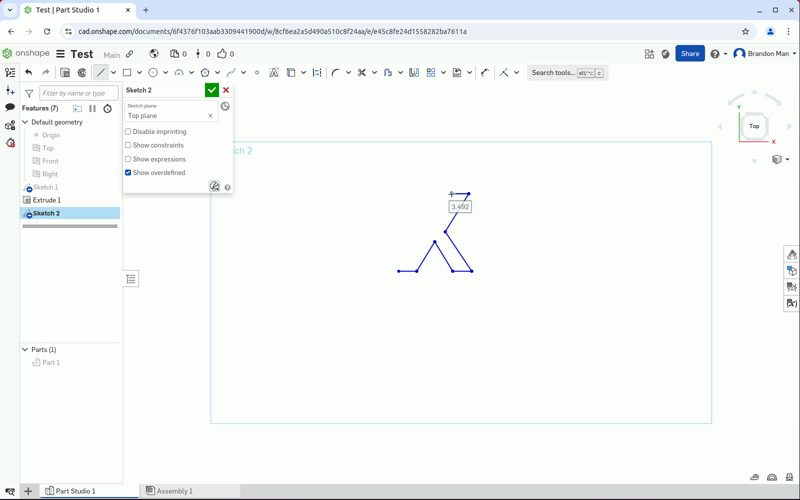
mouse_move(481, 193)
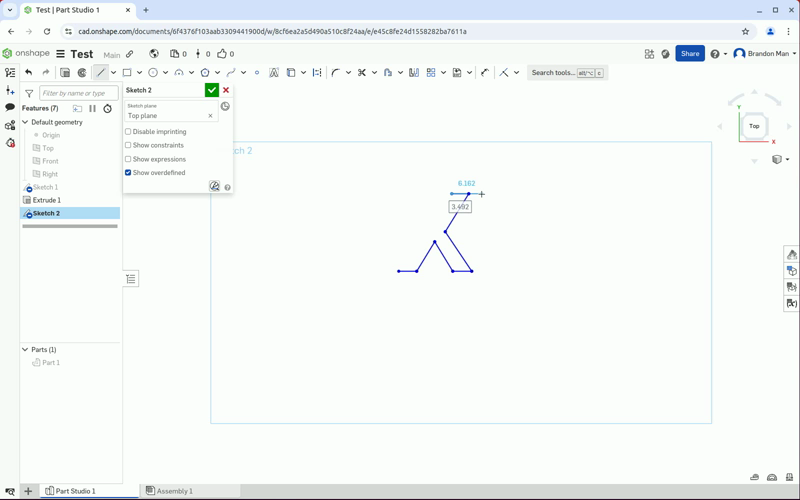
mouse_move(435, 221)
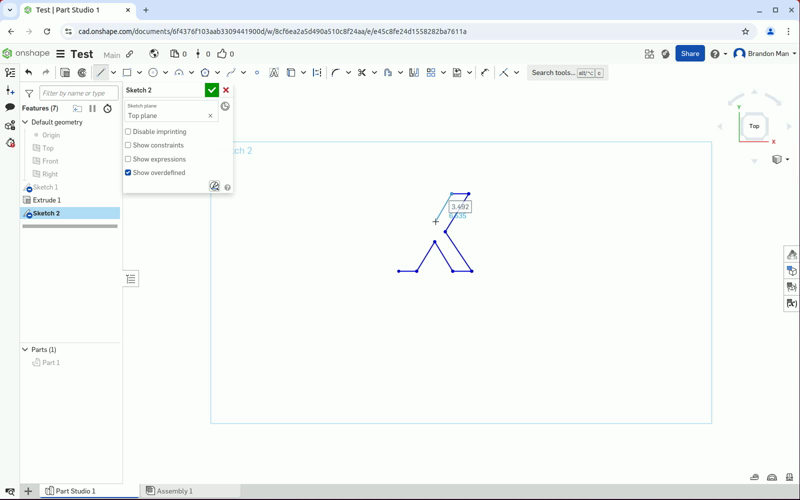
click(435, 221)
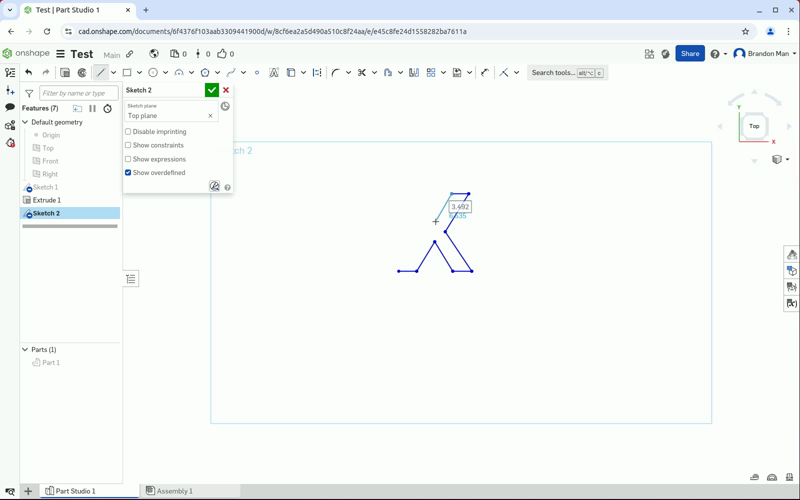
key_up(shift)
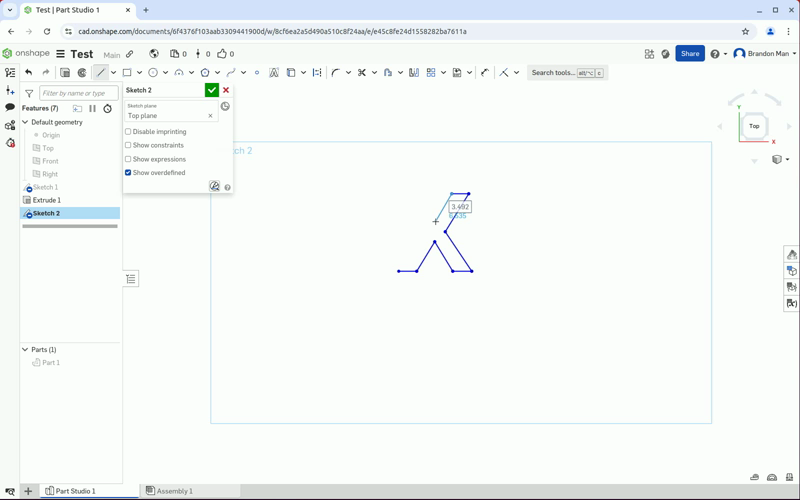
key_down(shift)
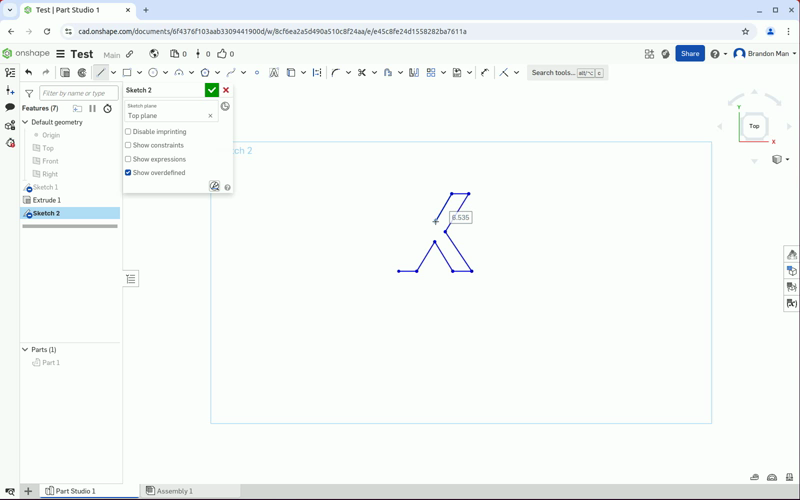
mouse_move(465, 221)
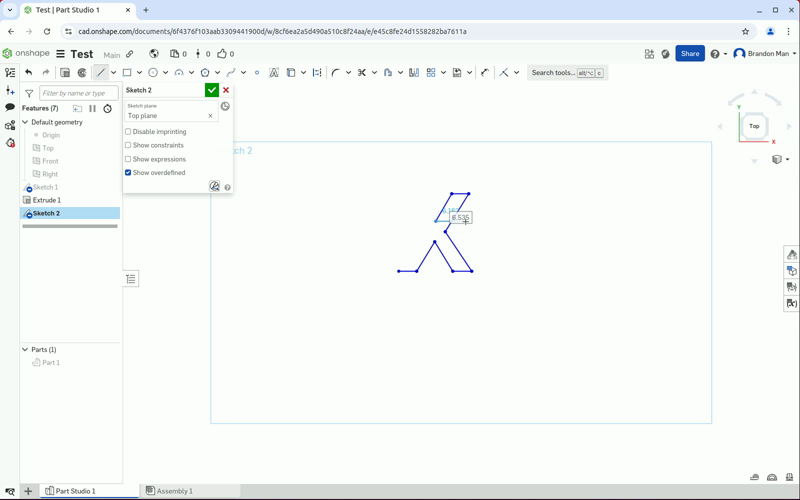
mouse_move(418, 193)
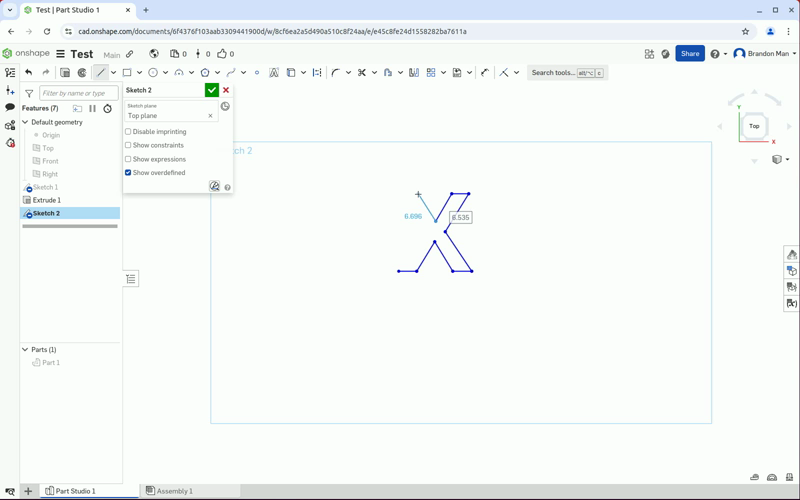
click(418, 193)
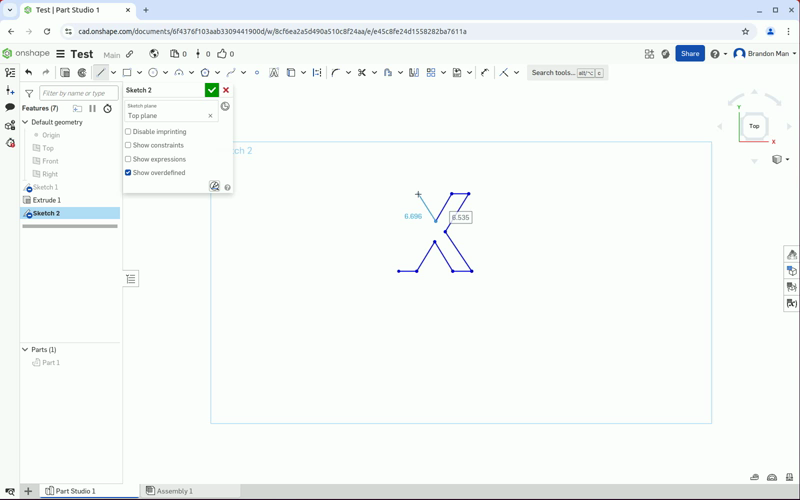
key_up(shift)
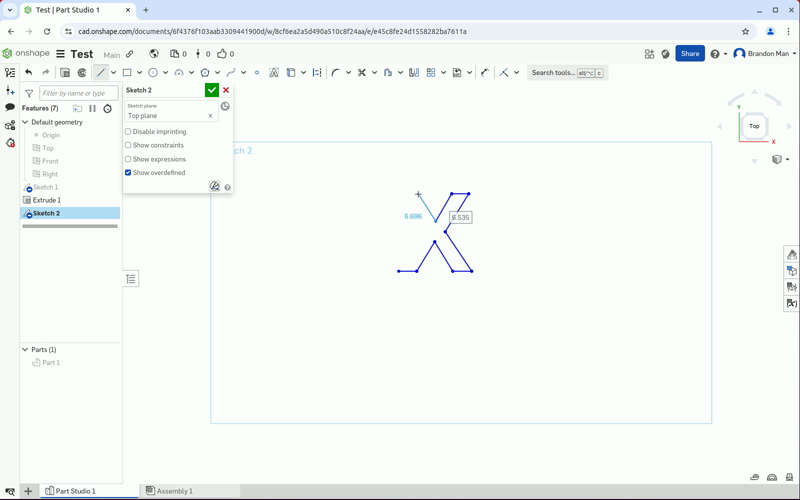
key_down(shift)
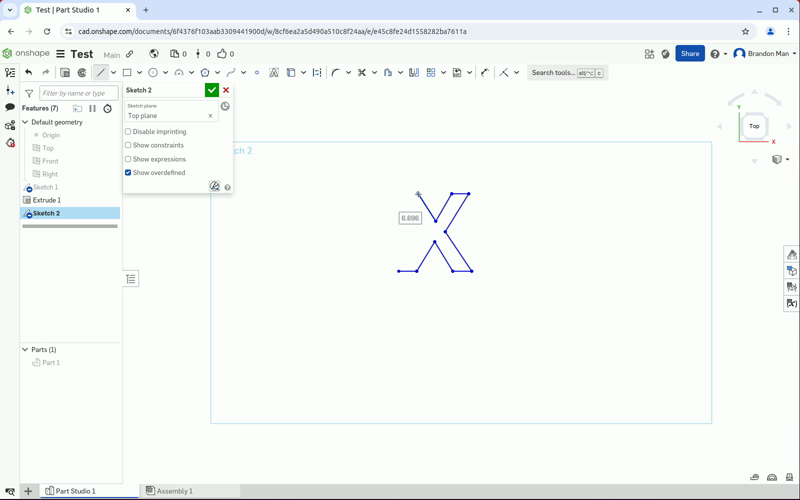
mouse_move(448, 193)
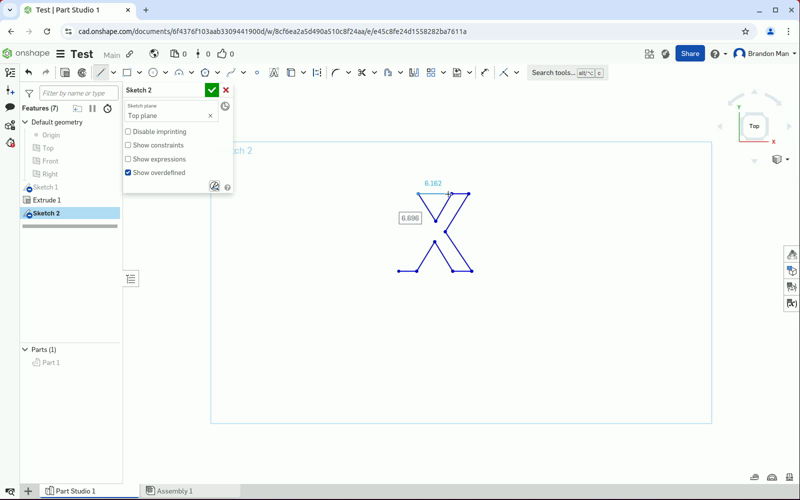
mouse_move(400, 193)
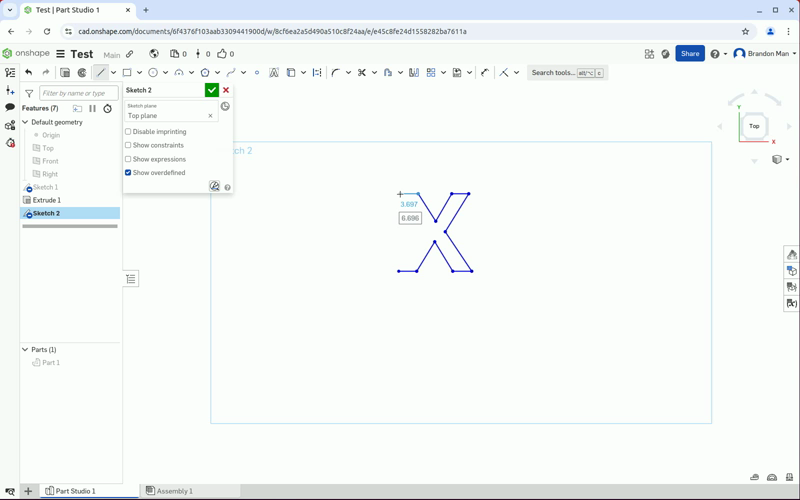
click(400, 193)
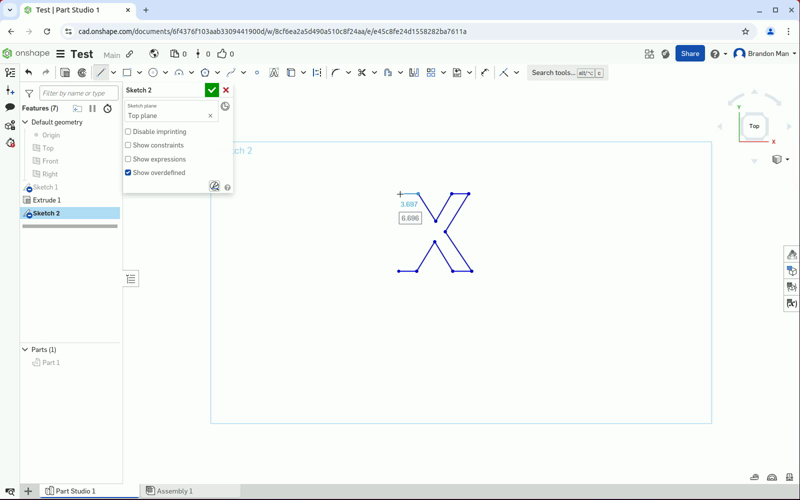
key_up(shift)
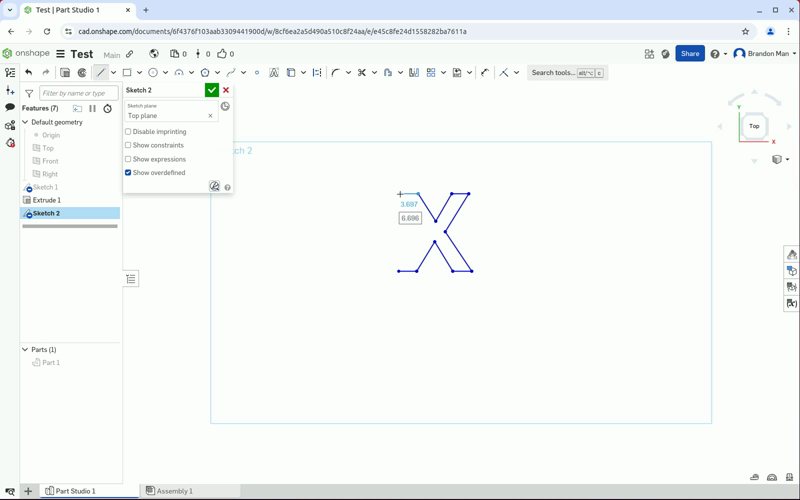
key_down(shift)
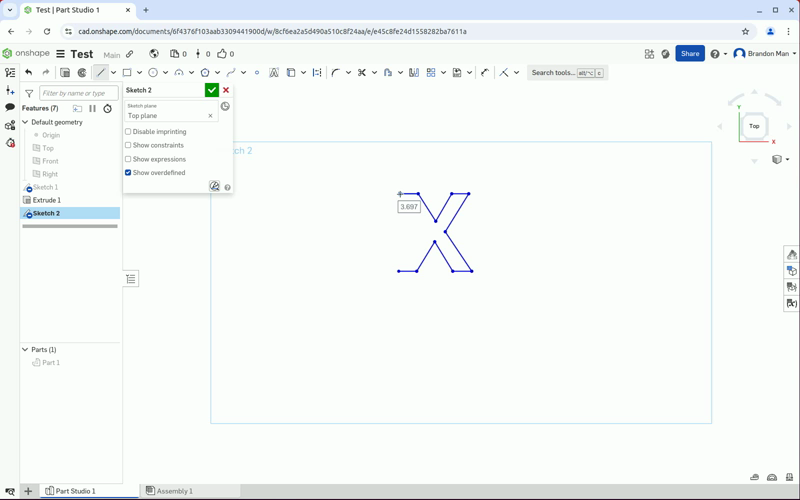
mouse_move(430, 193)
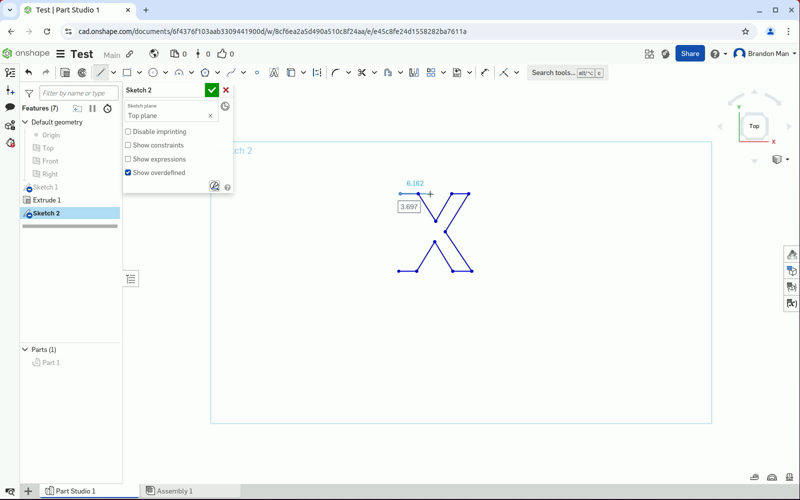
mouse_move(424, 231)
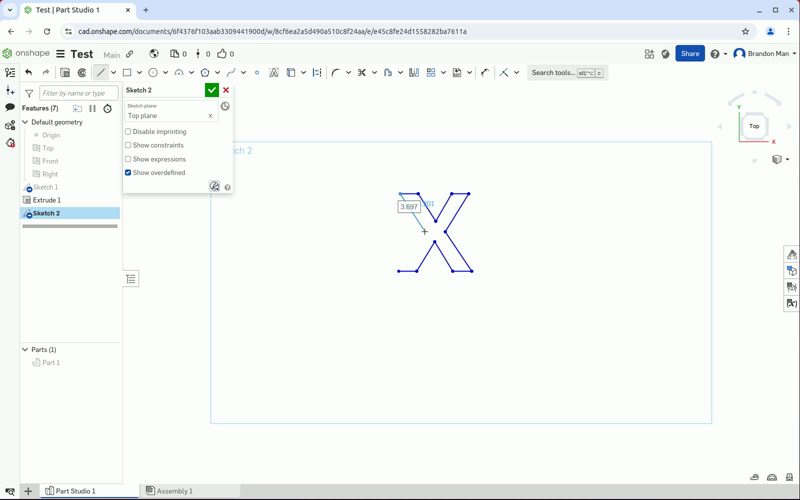
click(424, 231)
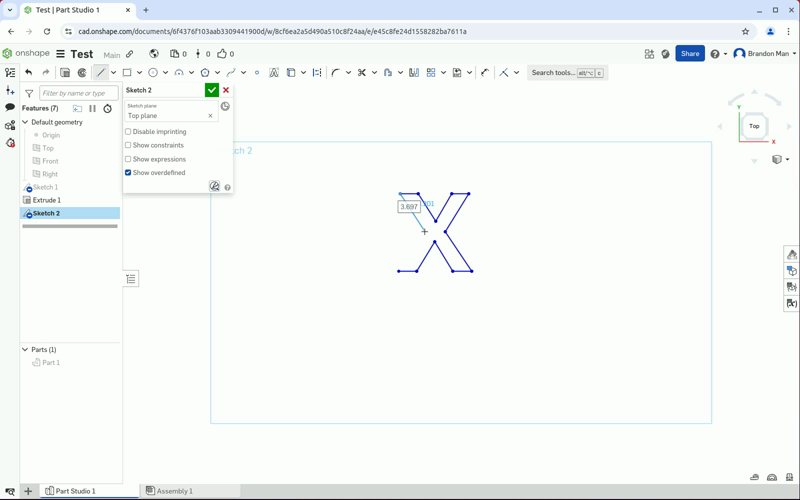
key_up(shift)
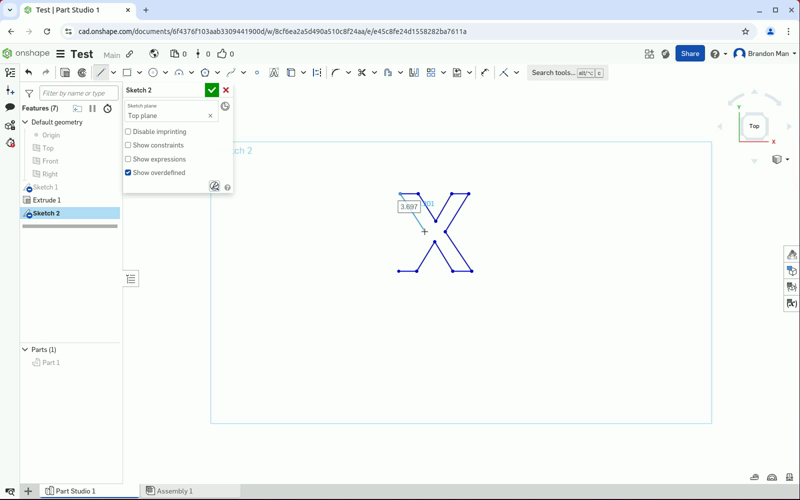
mouse_move(454, 231)
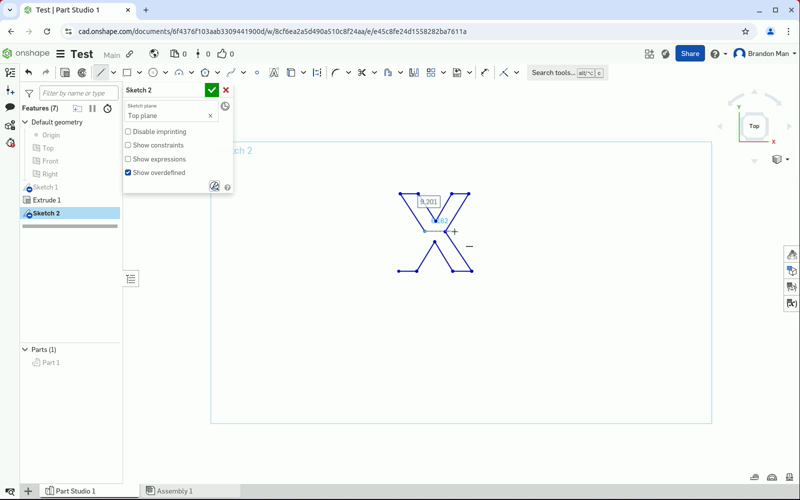
key_down(shift)
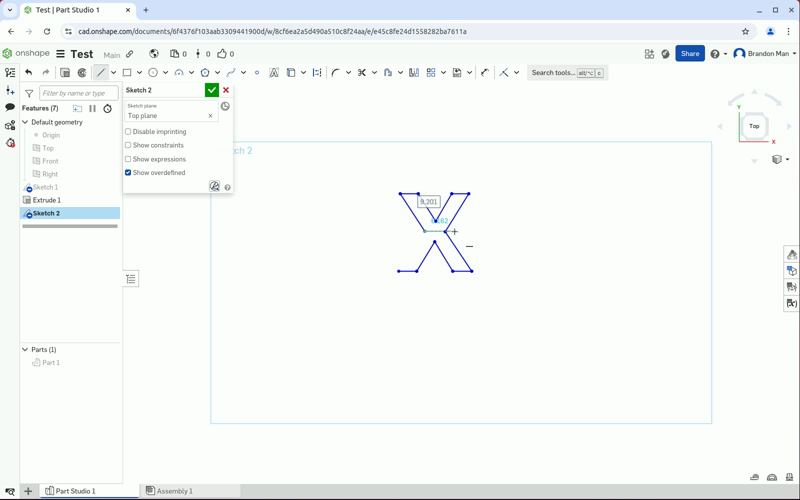
mouse_move(398, 271)
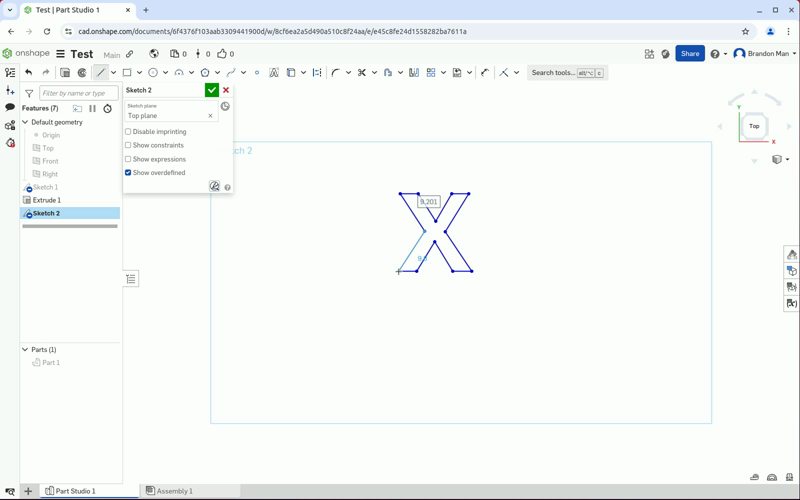
key_up(shift)
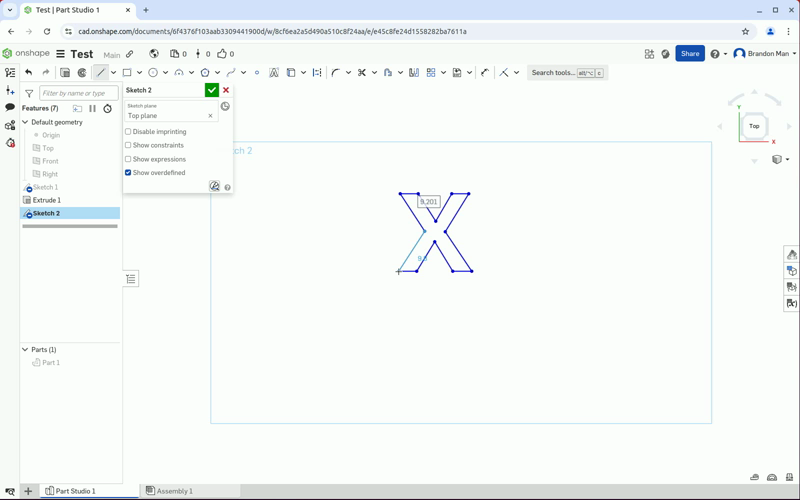
click(398, 271)
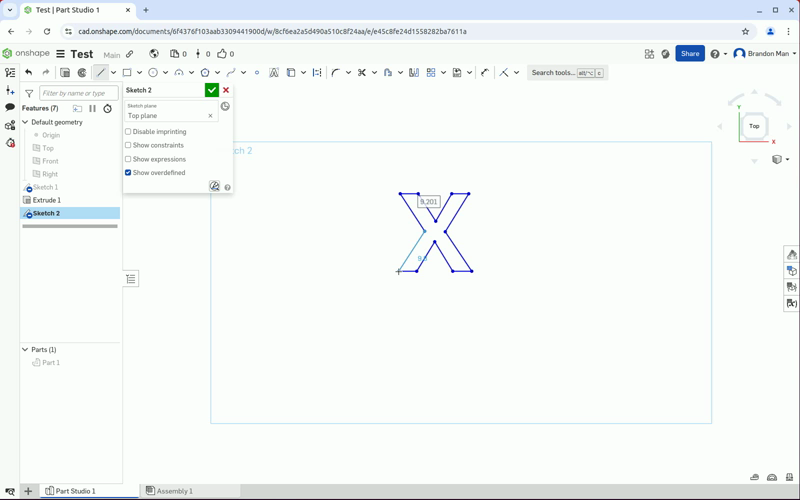
key(esc)
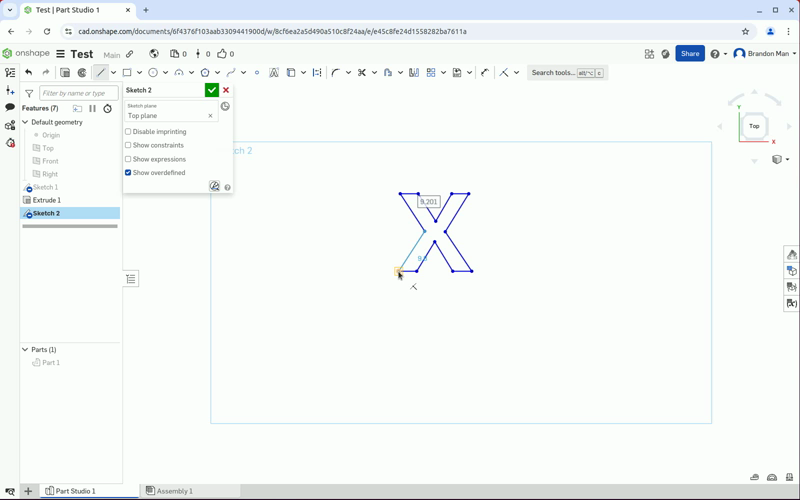
mouse_move(442, 249)
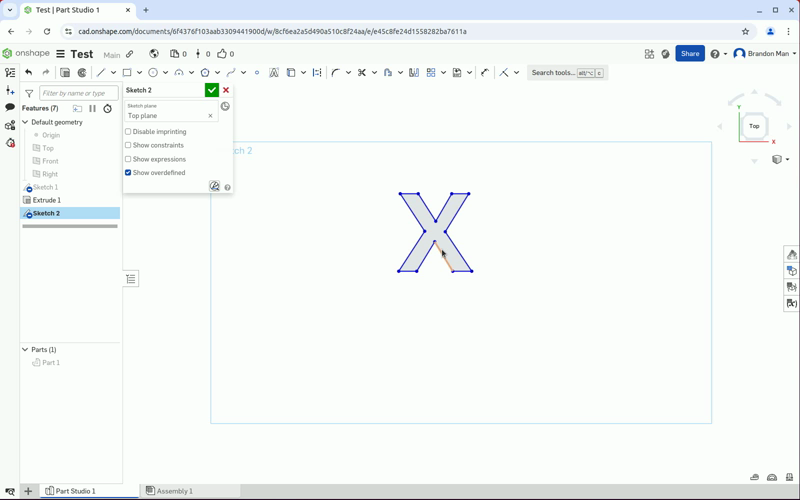
click(442, 249)
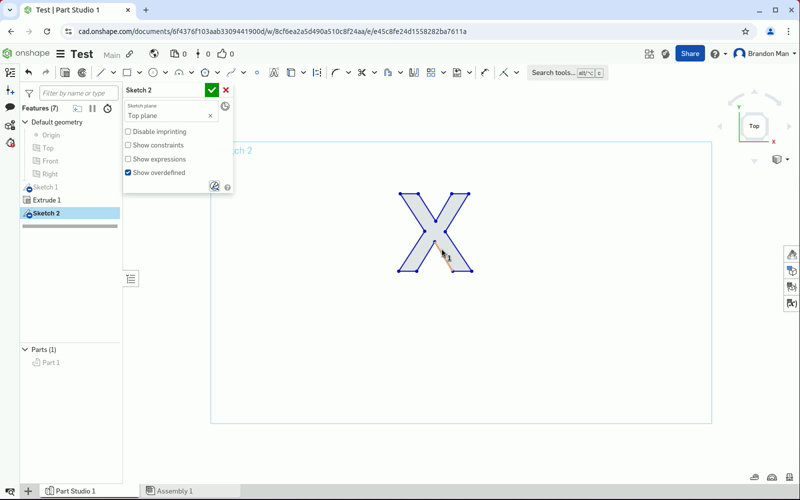
mouse_move(73, 352)
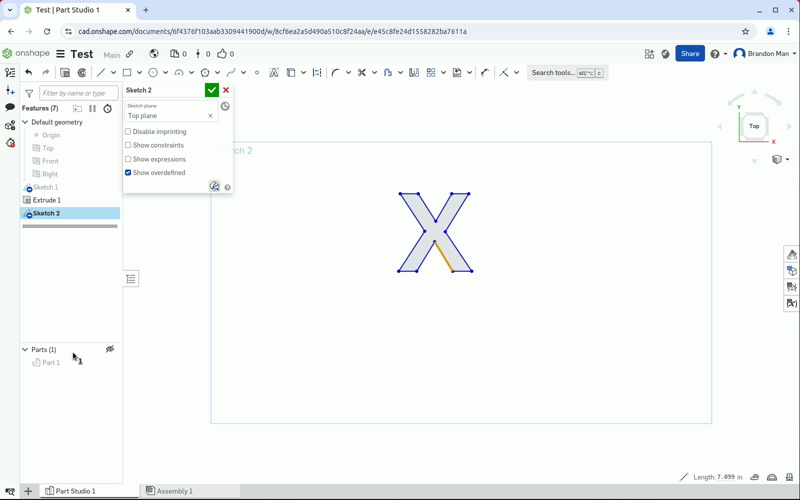
key(shift+y)
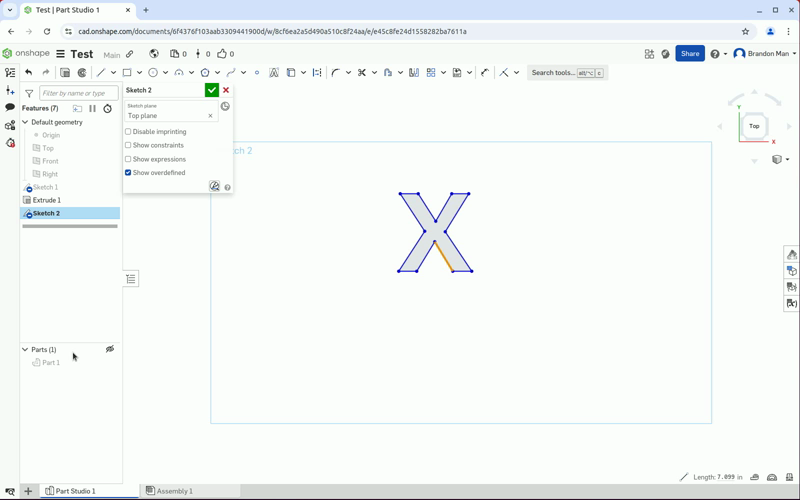
key(shift+e)
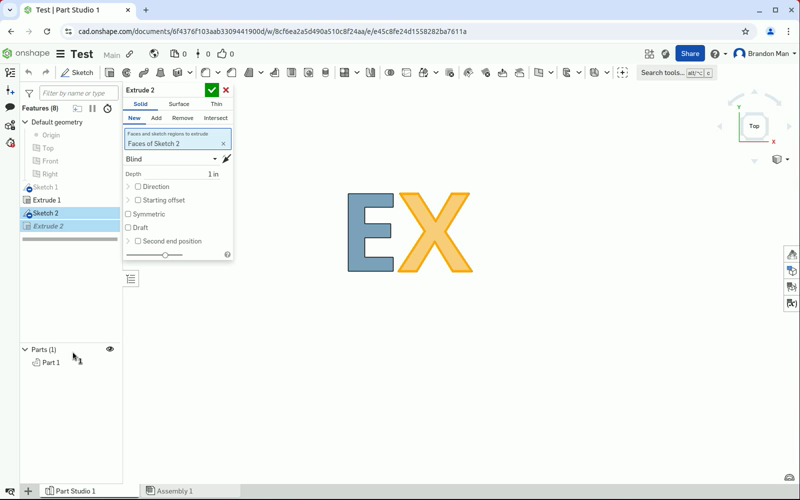
mouse_move(143, 106)
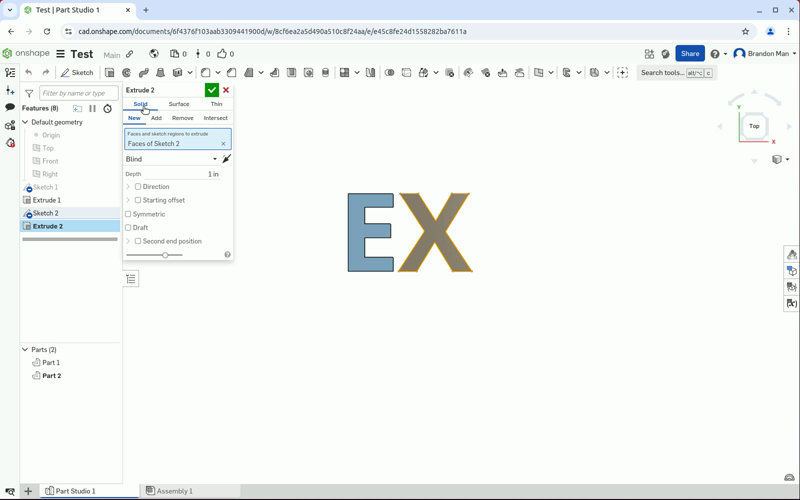
click(143, 106)
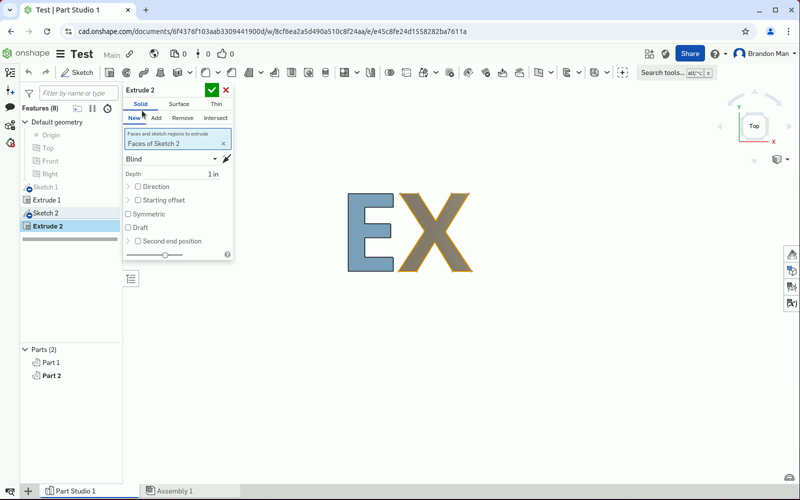
mouse_move(137, 120)
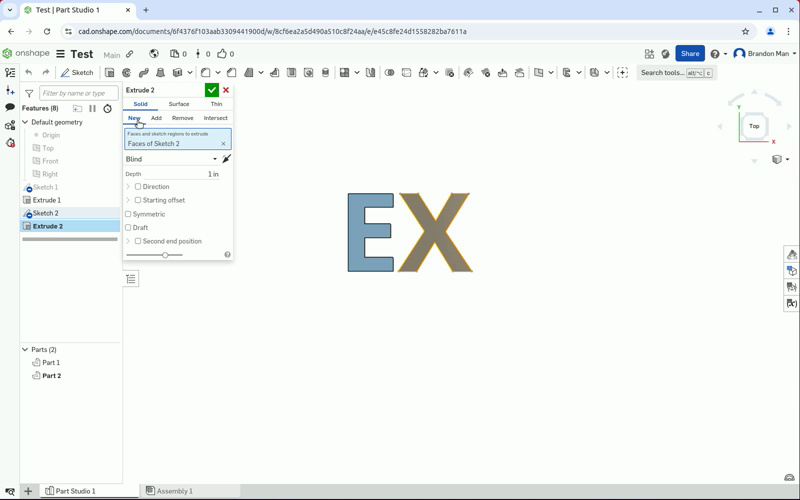
click(137, 120)
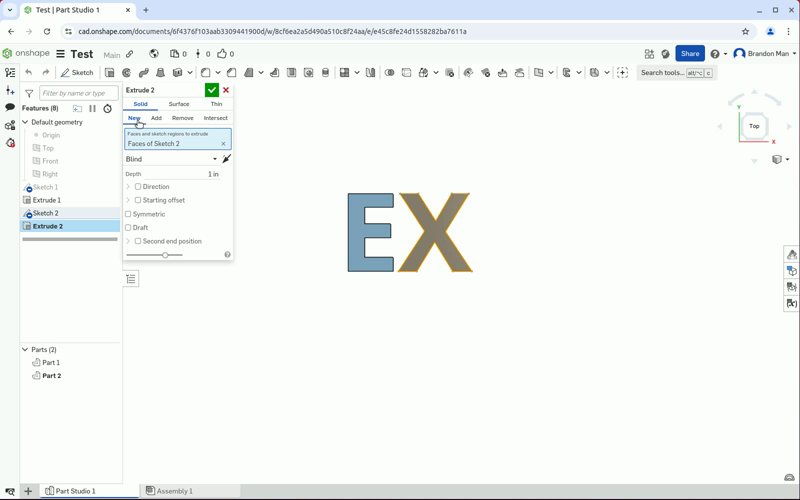
key(tab, 4)
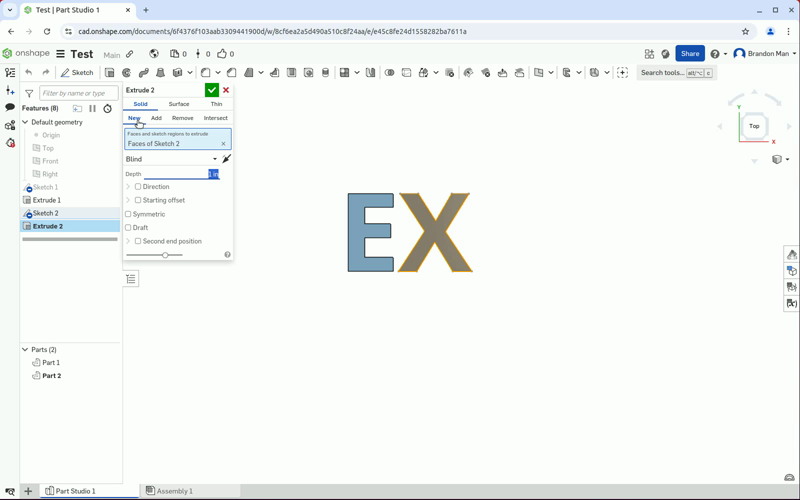
text(14.443)
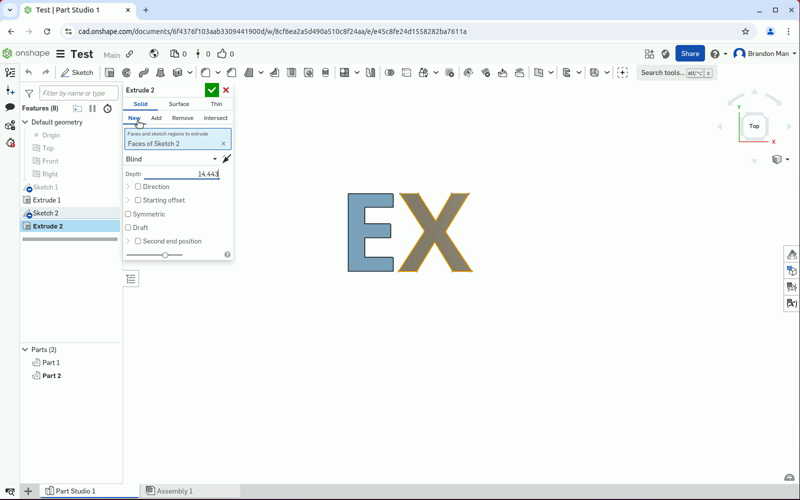
key(enter)
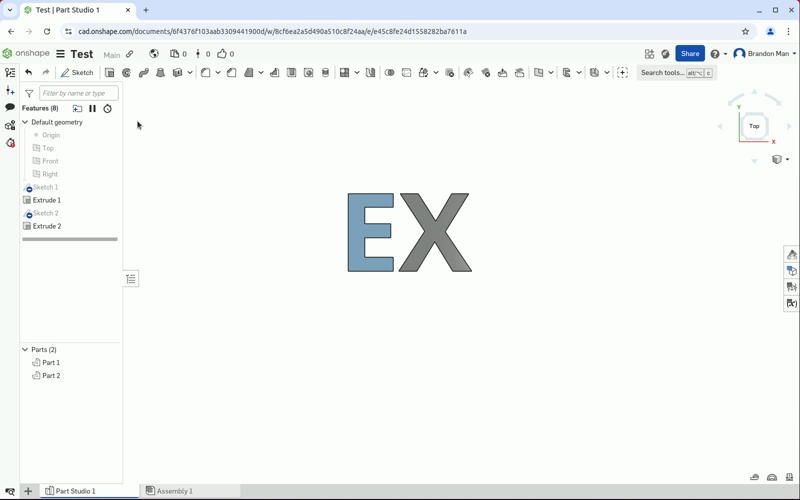
key(shift+h)
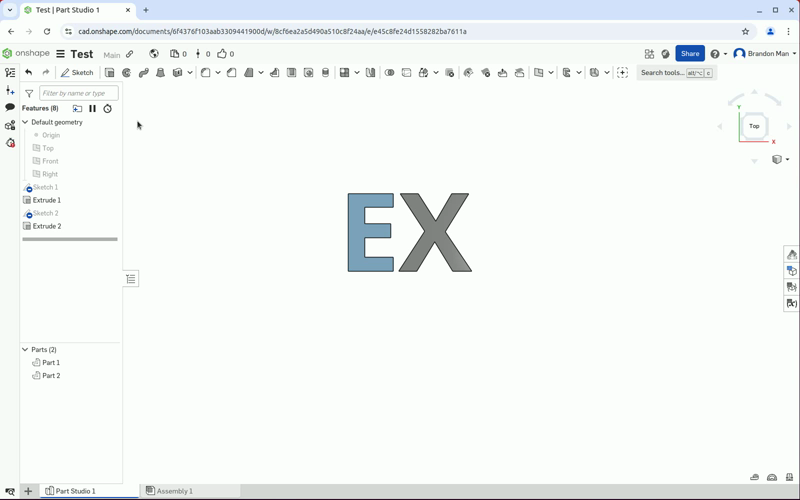
key(shift+h)
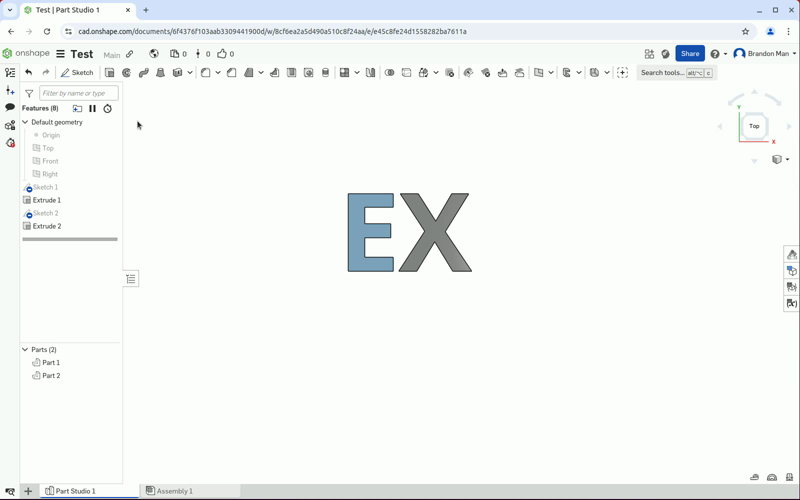
mouse_move(73, 189)
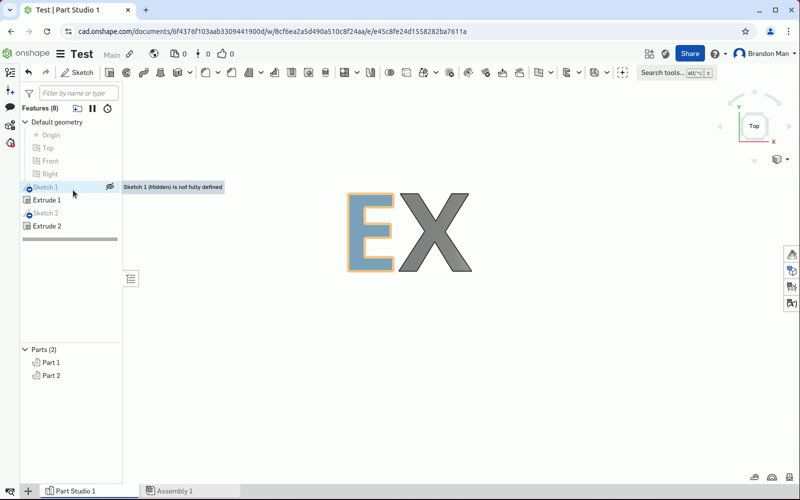
click(73, 189)
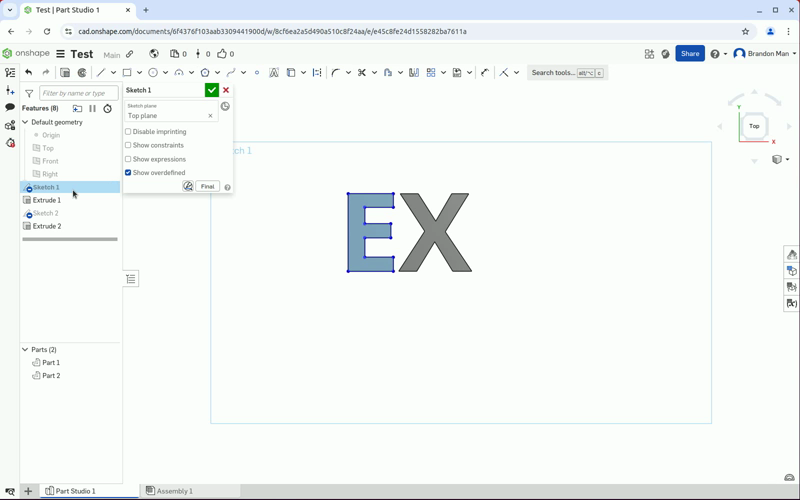
mouse_move(229, 92)
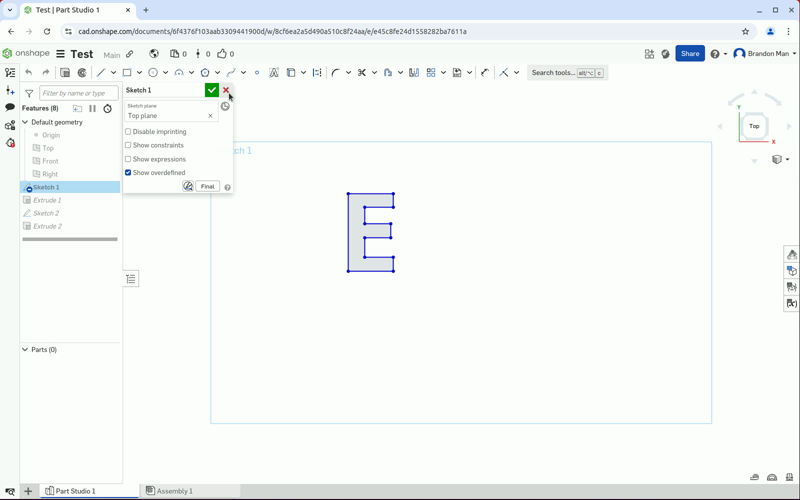
click(229, 92)
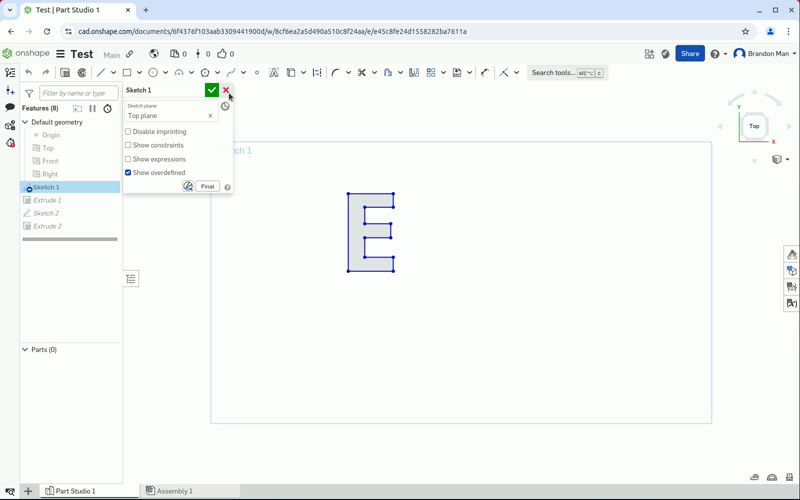
key(shift+s)
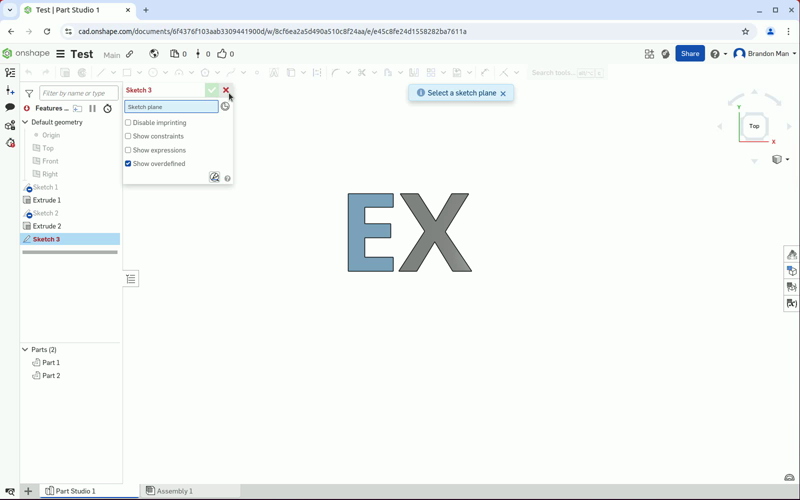
mouse_move(73, 150)
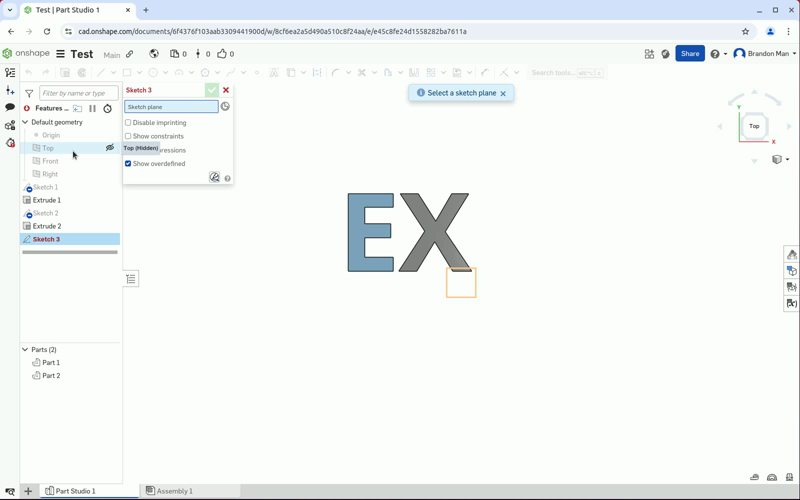
click(73, 150)
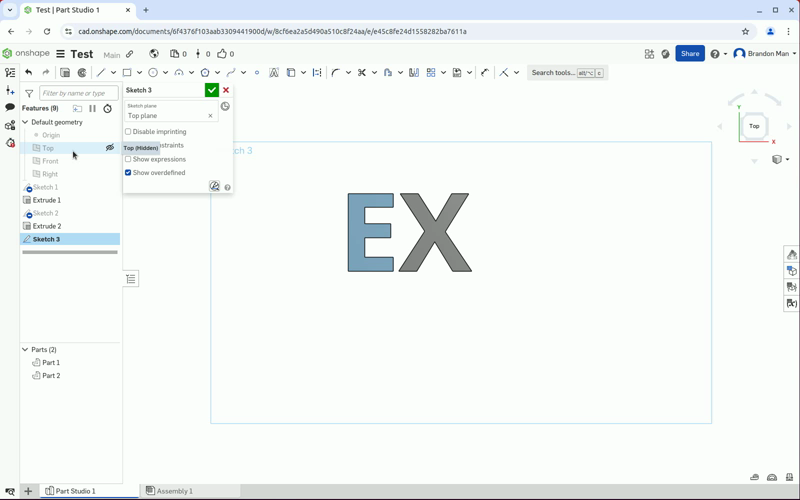
mouse_move(73, 352)
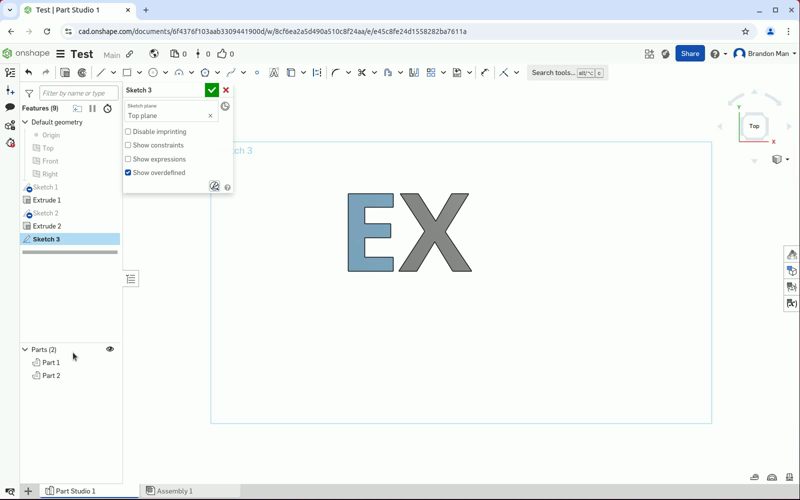
key(y)
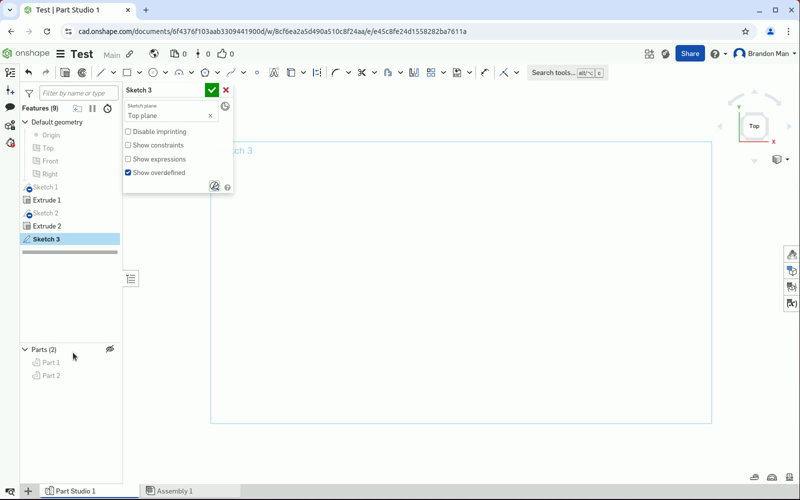
key(l)
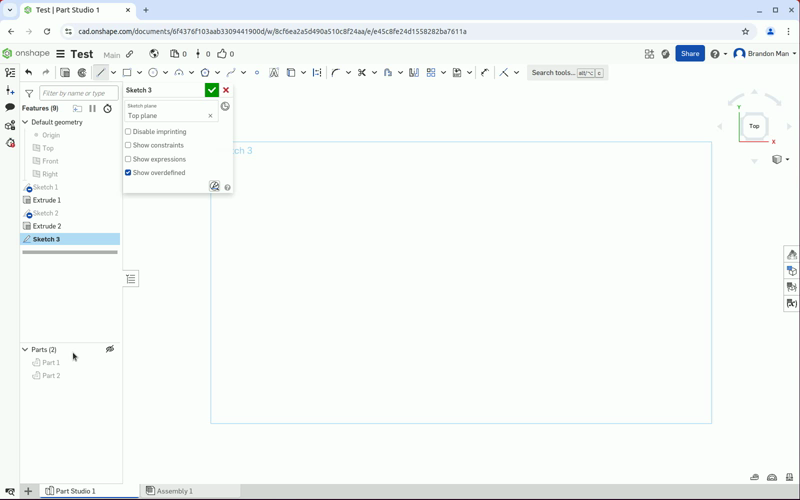
key_down(shift)
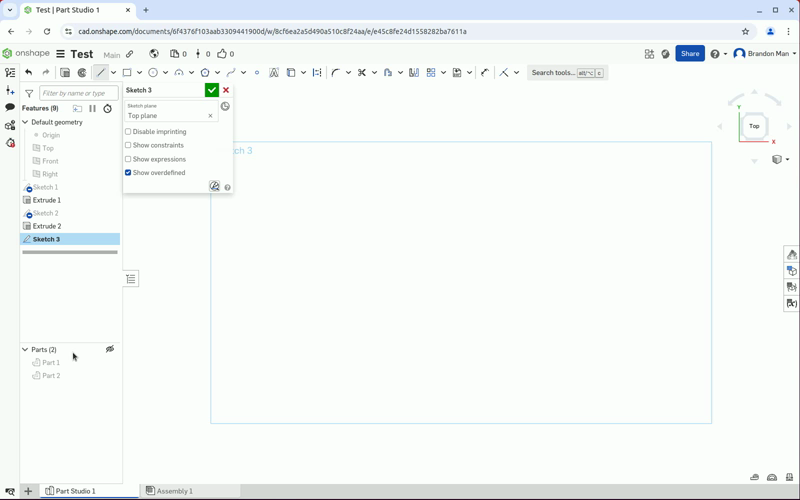
mouse_move(480, 271)
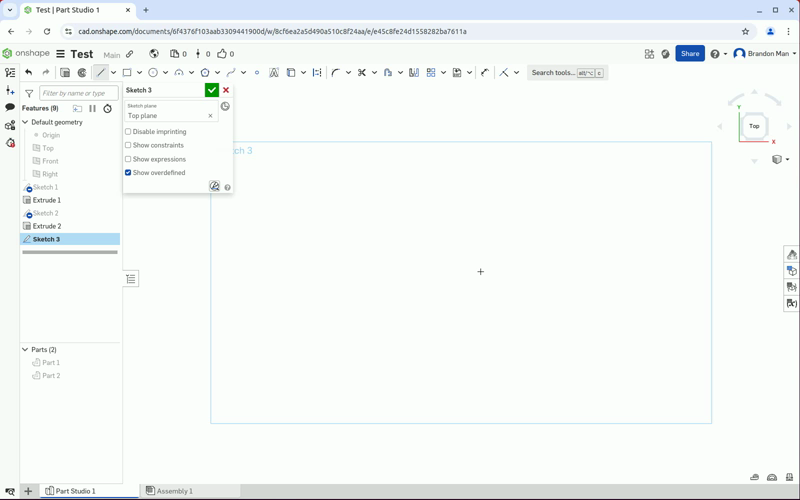
click(480, 271)
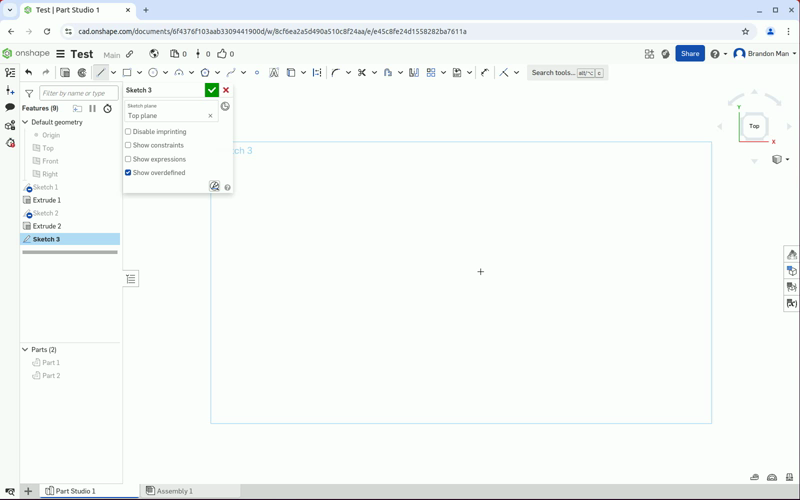
key_up(shift)
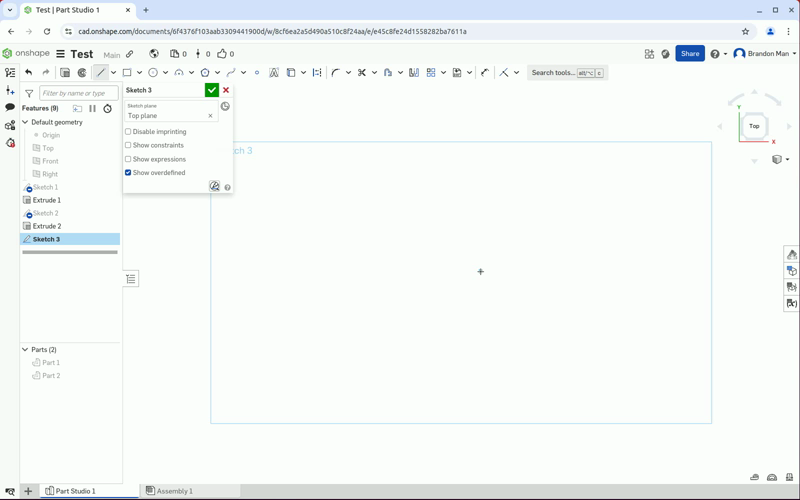
key_down(shift)
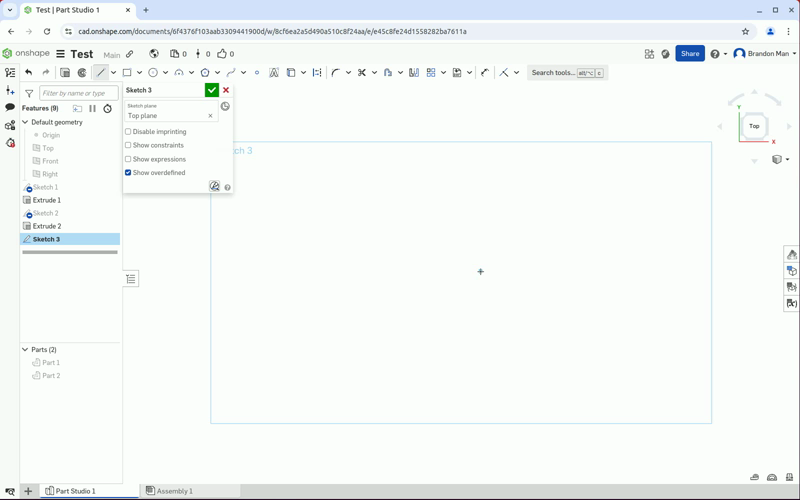
mouse_move(510, 271)
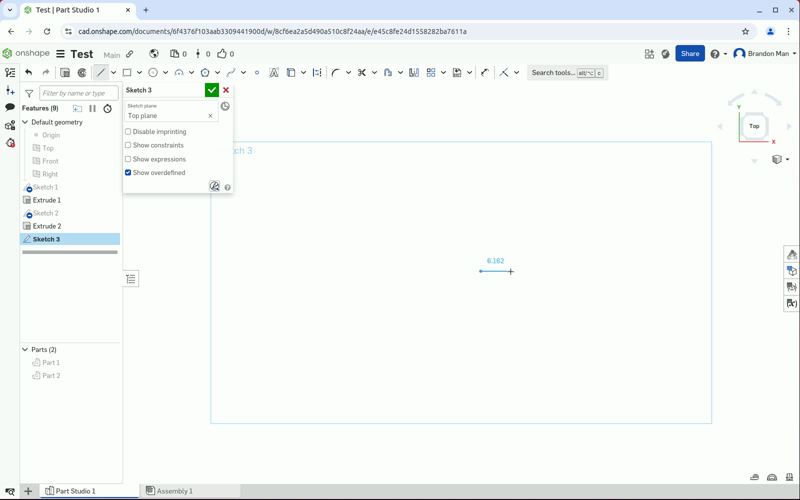
mouse_move(497, 271)
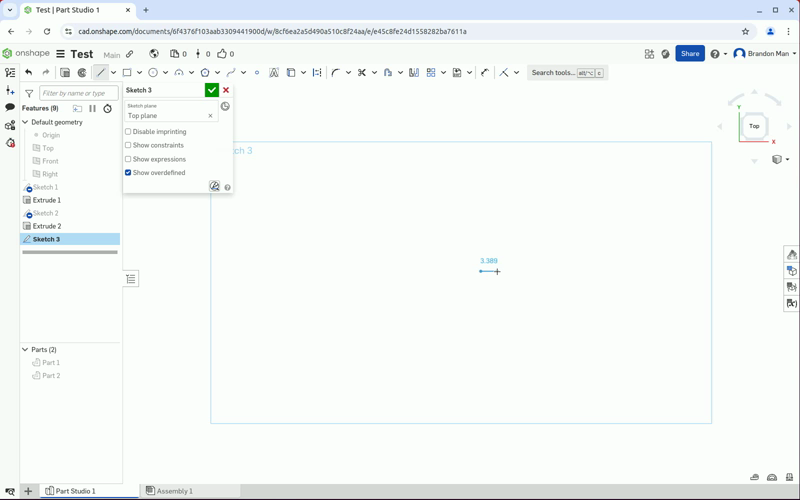
click(497, 271)
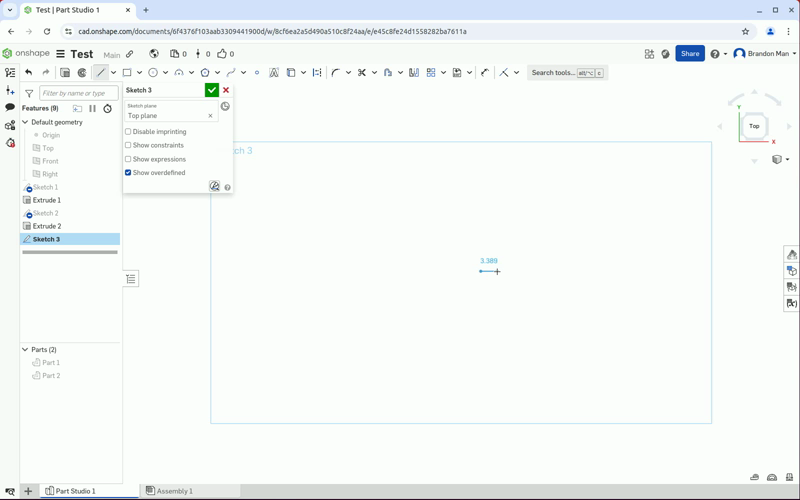
key_up(shift)
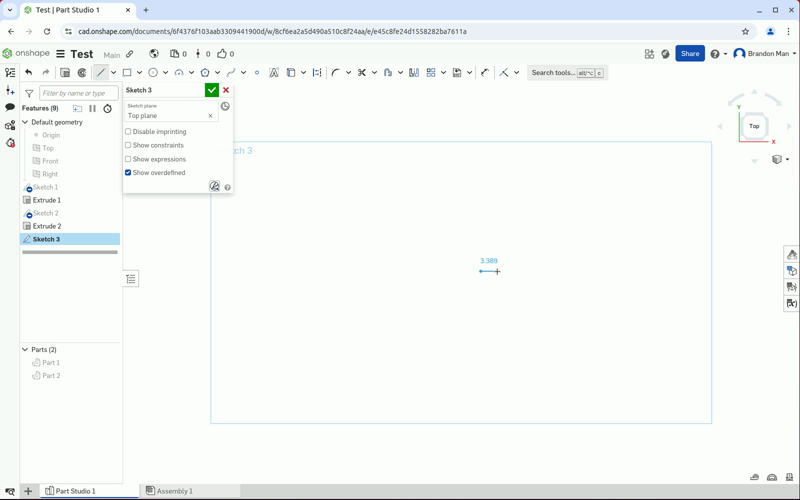
key_down(shift)
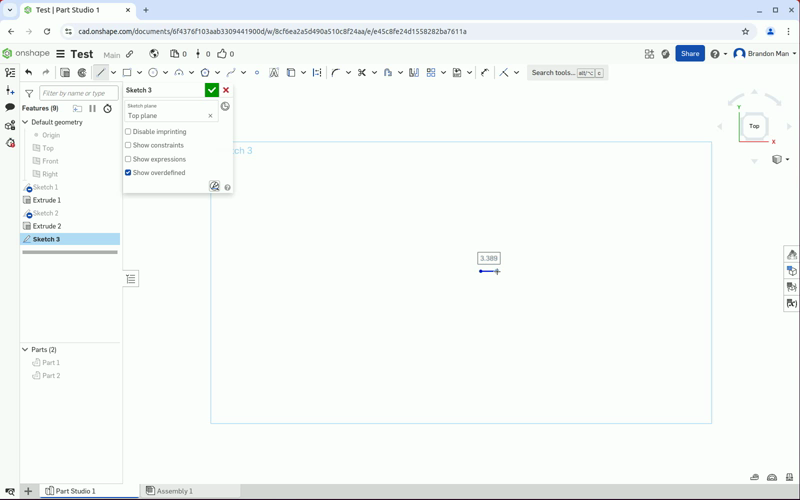
mouse_move(497, 193)
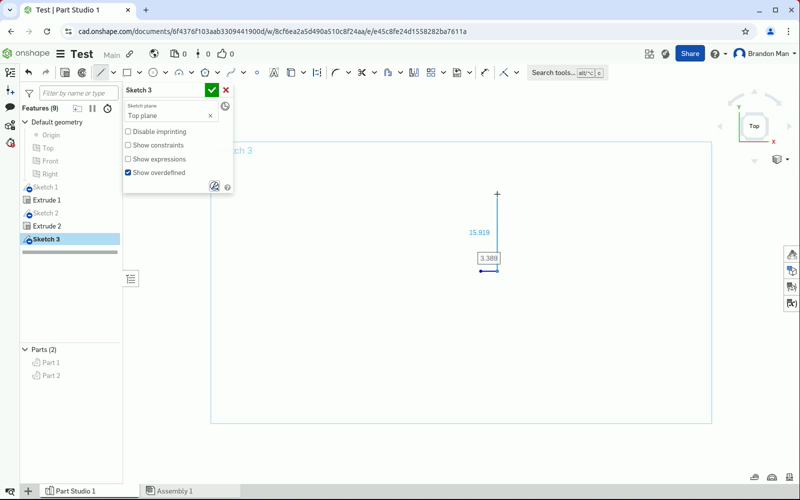
click(497, 193)
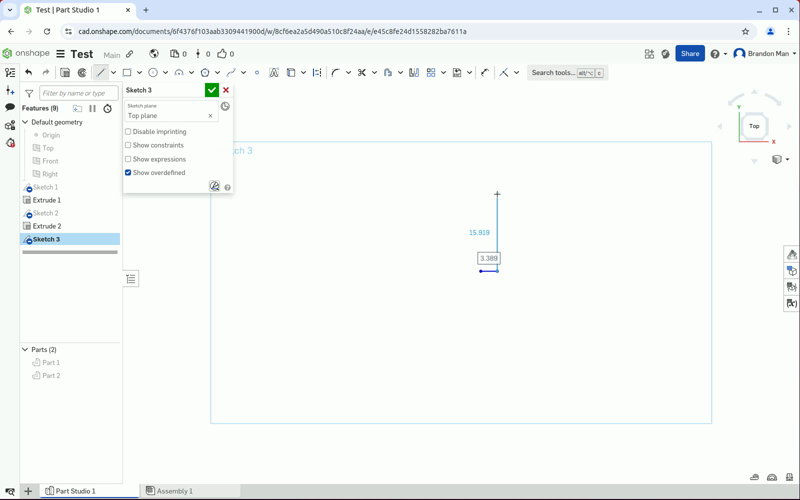
key_up(shift)
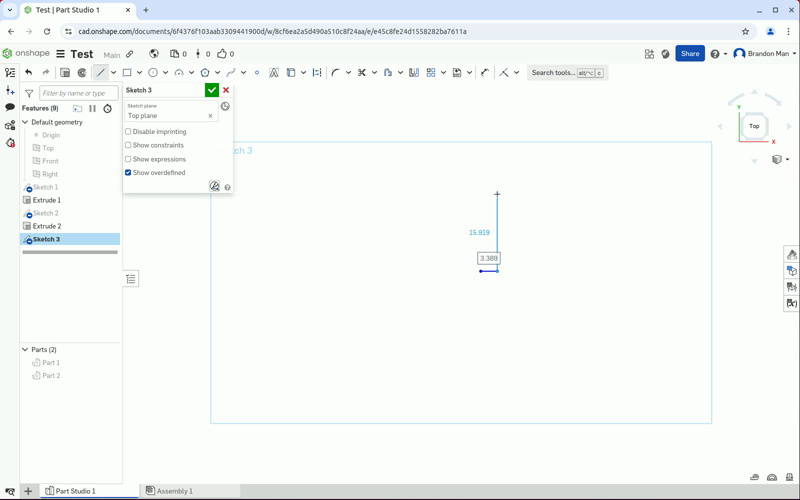
key_down(shift)
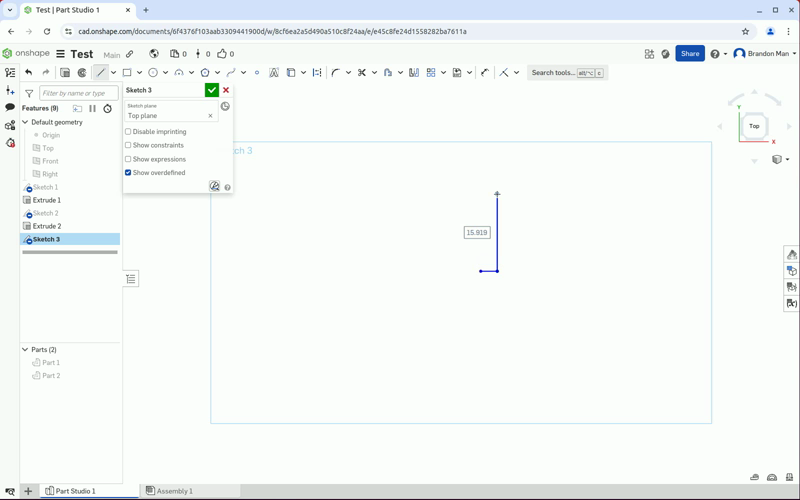
mouse_move(527, 193)
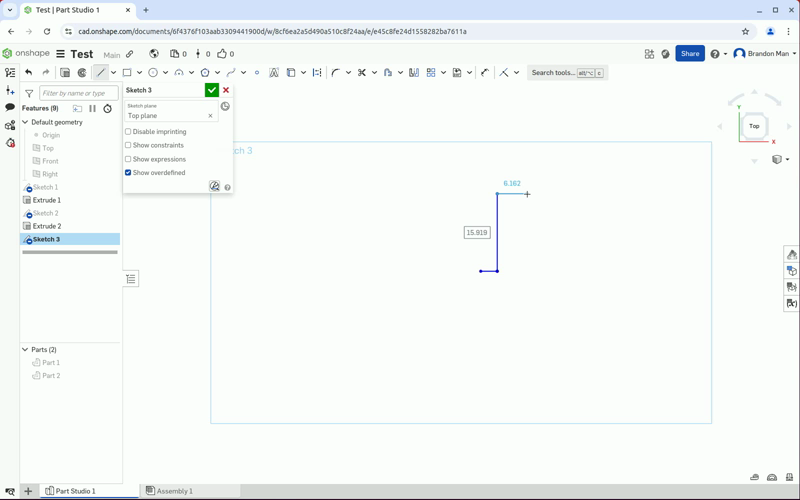
mouse_move(480, 193)
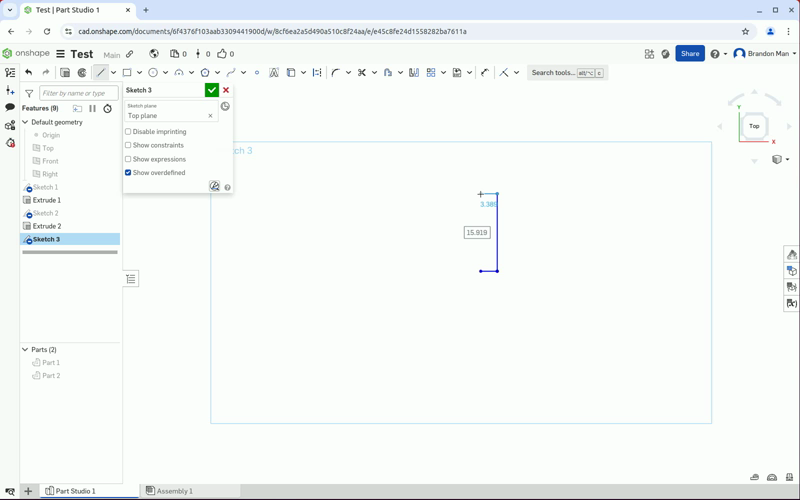
click(480, 193)
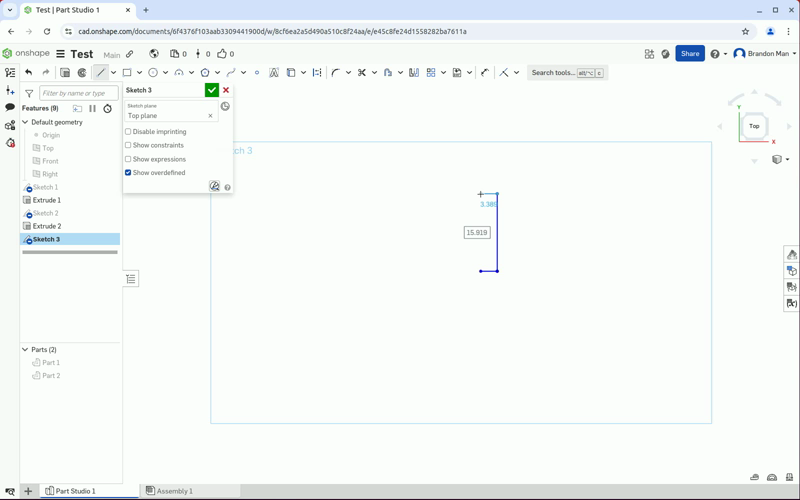
key_up(shift)
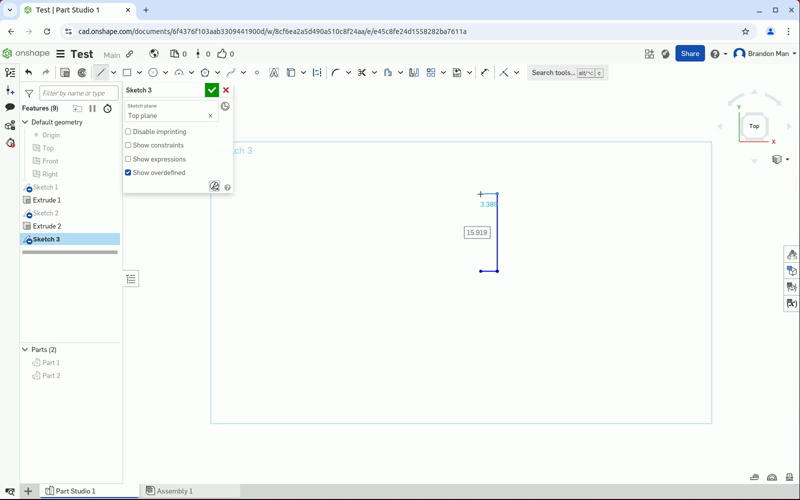
key_down(shift)
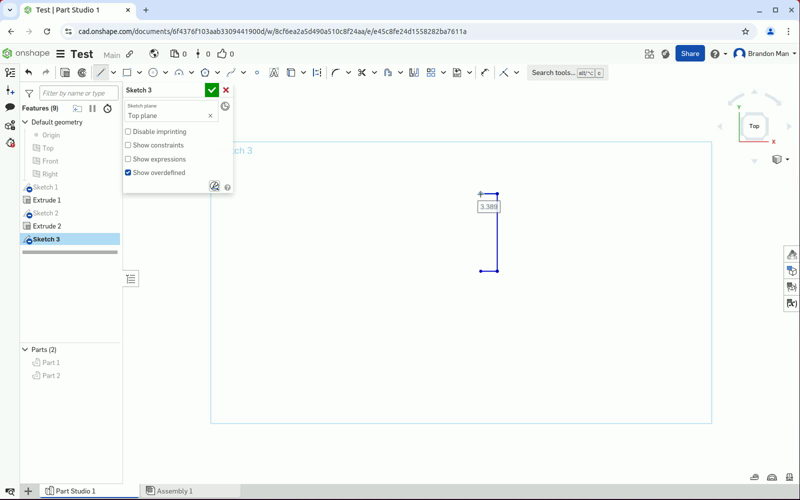
mouse_move(480, 271)
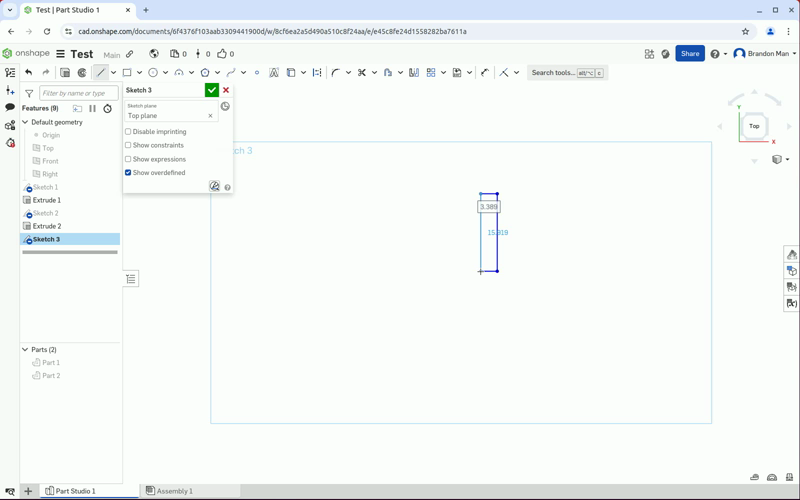
key_up(shift)
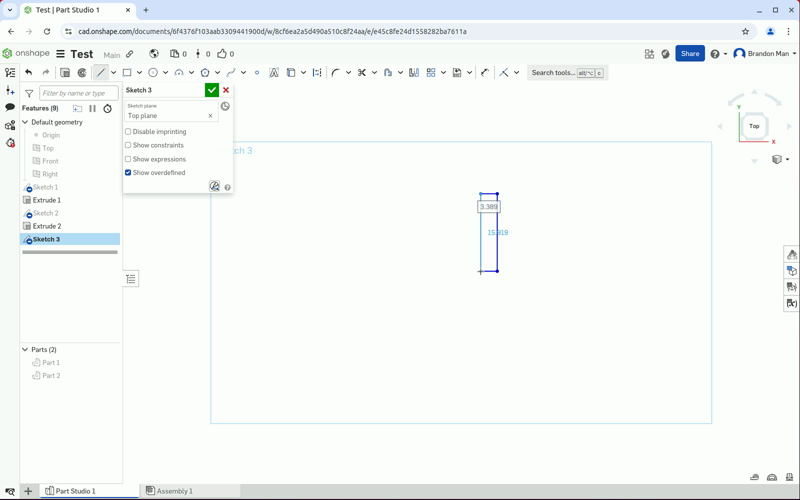
click(480, 271)
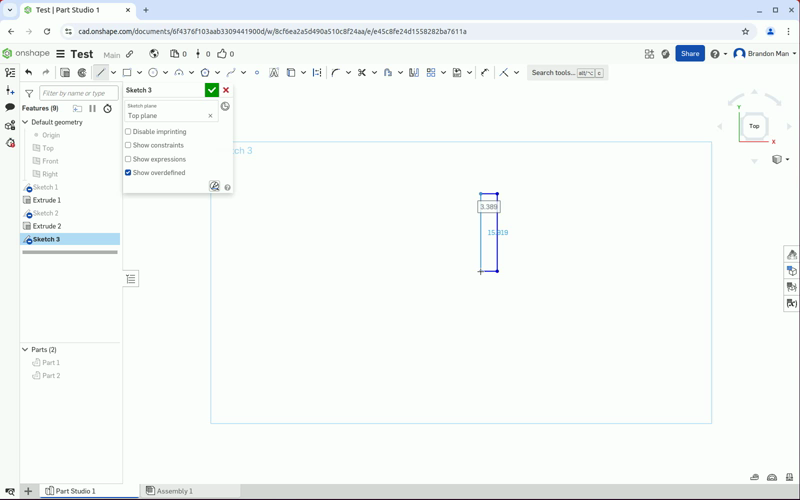
key(esc)
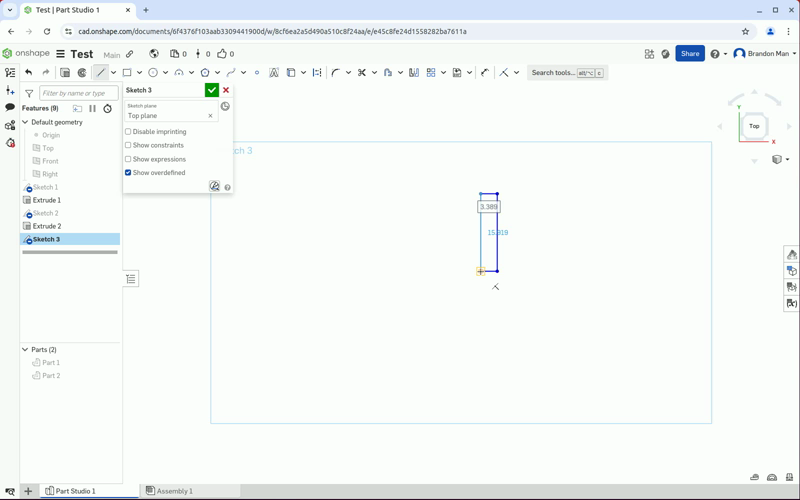
mouse_move(491, 209)
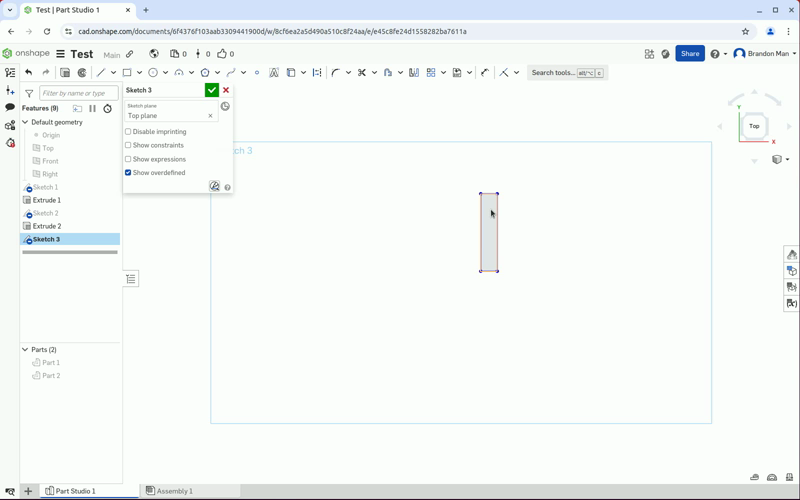
scroll(6)
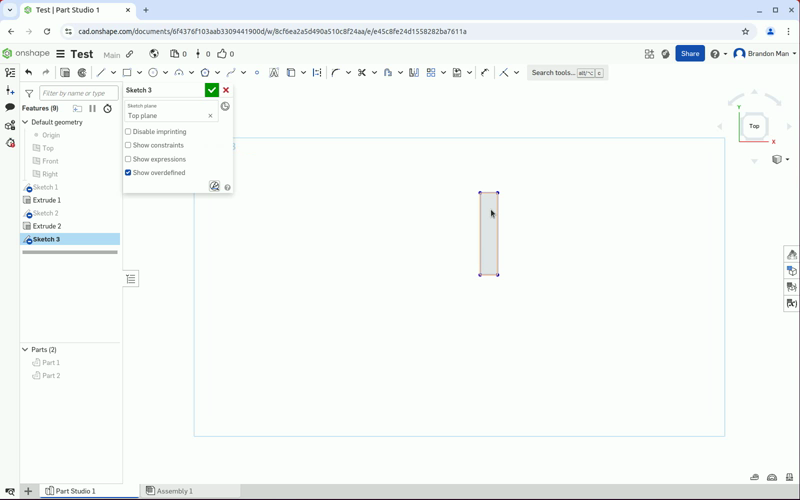
scroll(6)
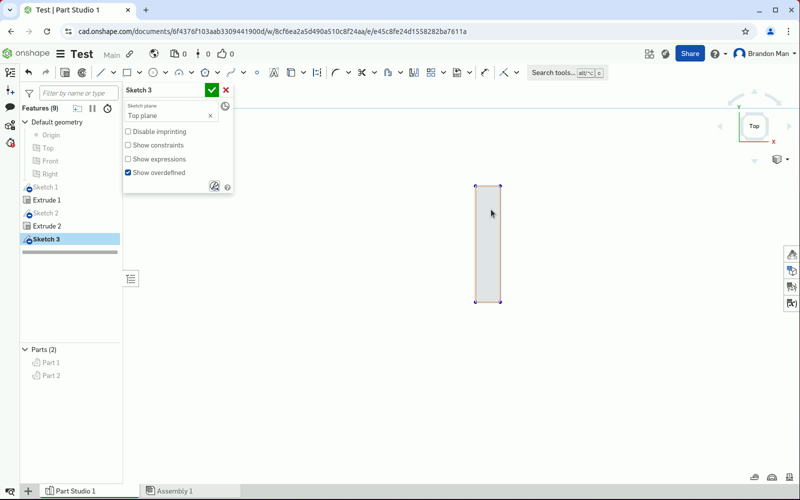
scroll(6)
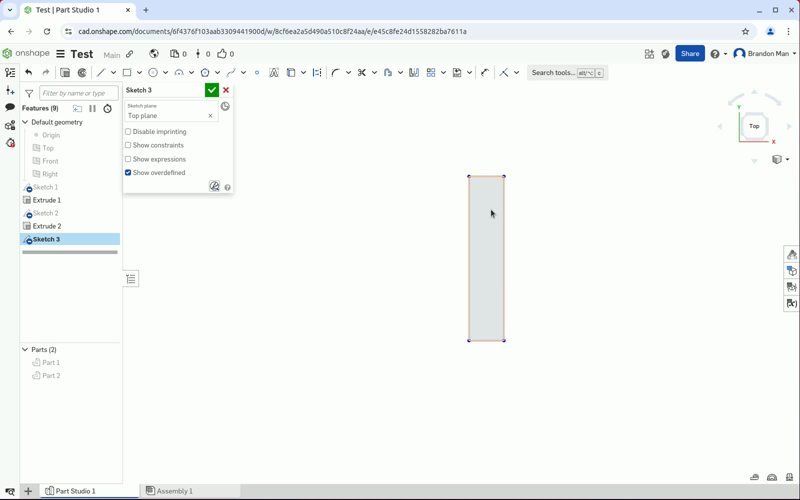
scroll(6)
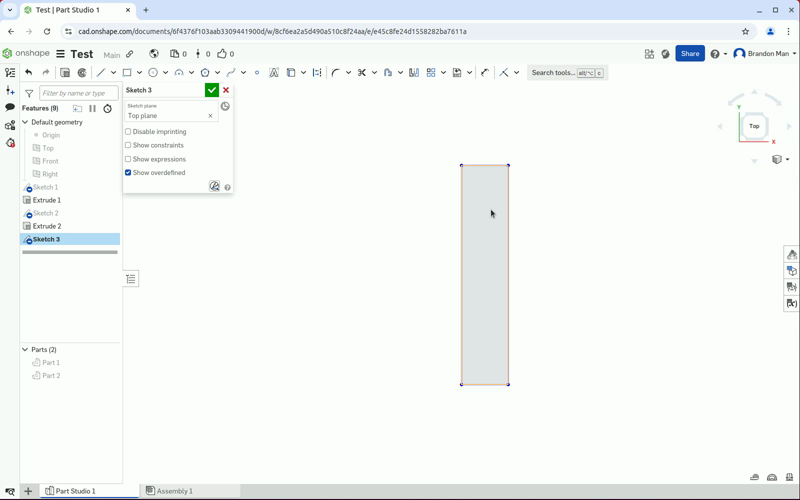
scroll(6)
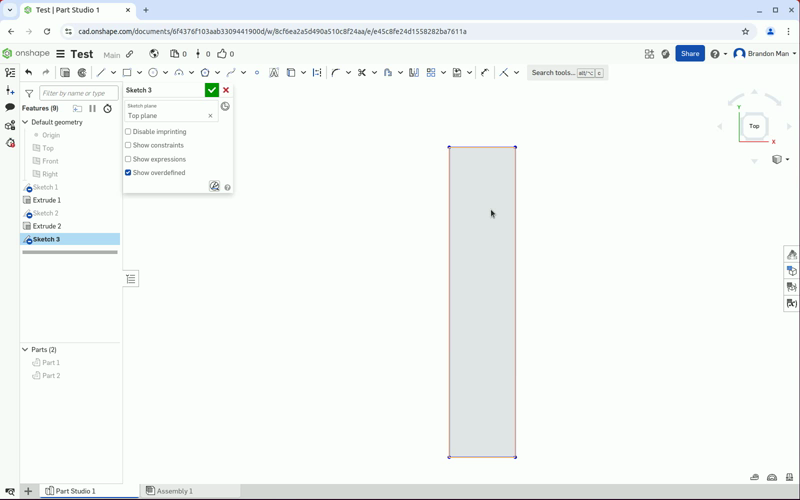
scroll(6)
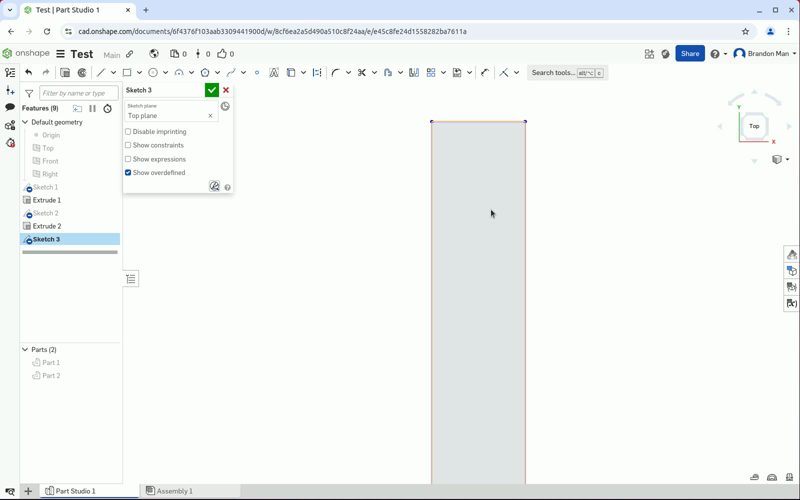
scroll(6)
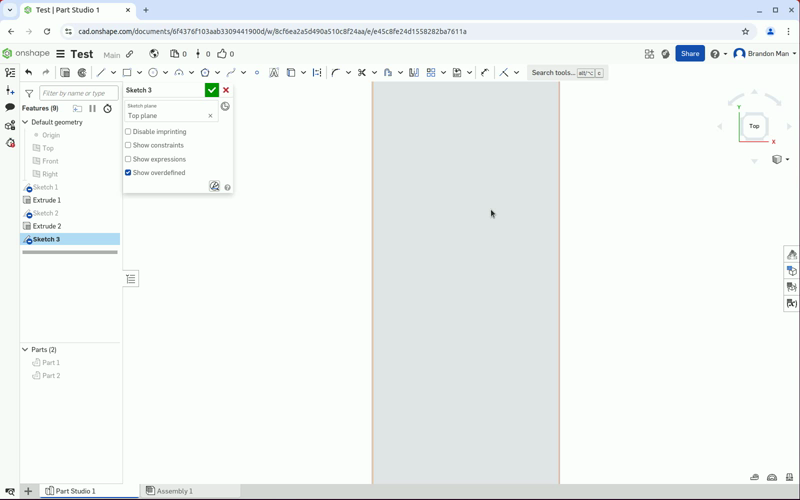
click(491, 209)
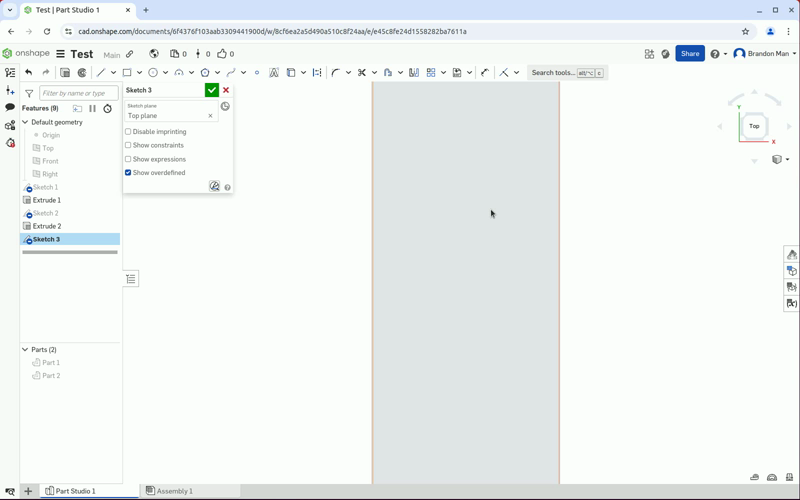
scroll(-6)
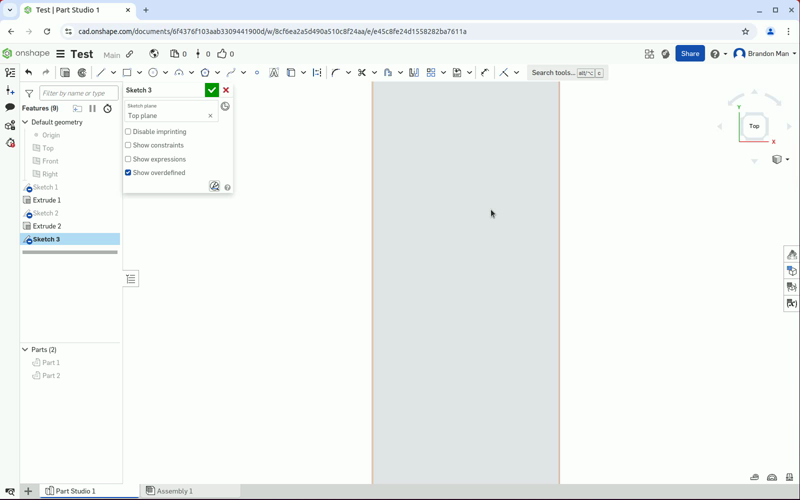
scroll(-6)
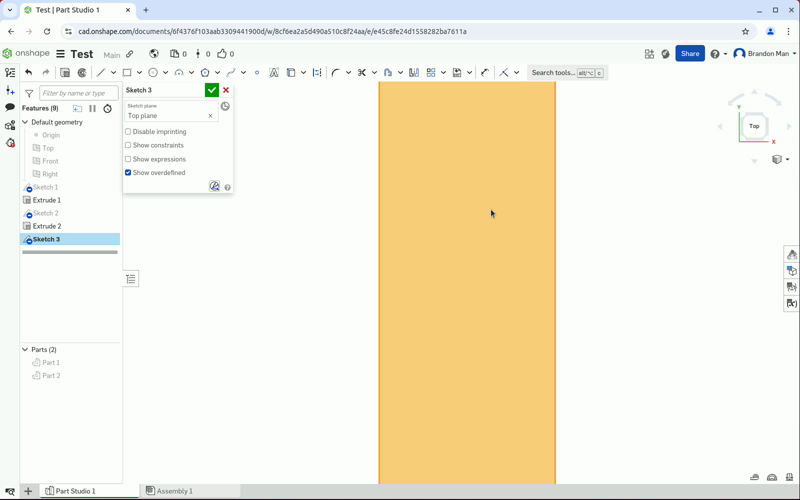
scroll(-6)
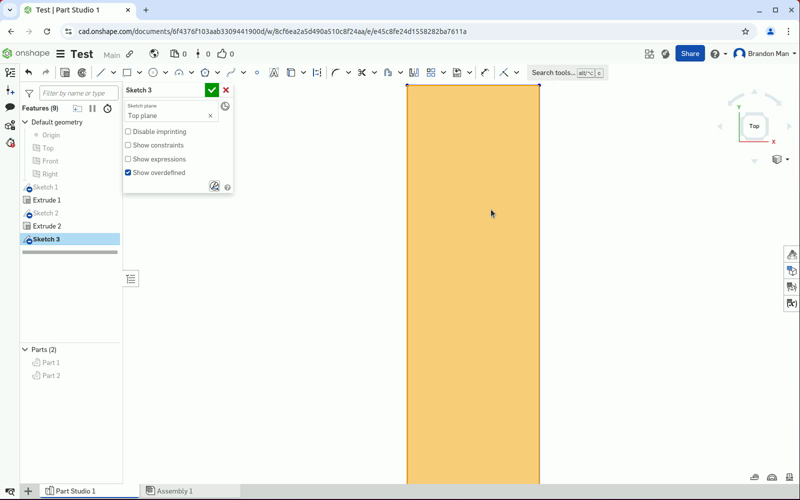
scroll(-6)
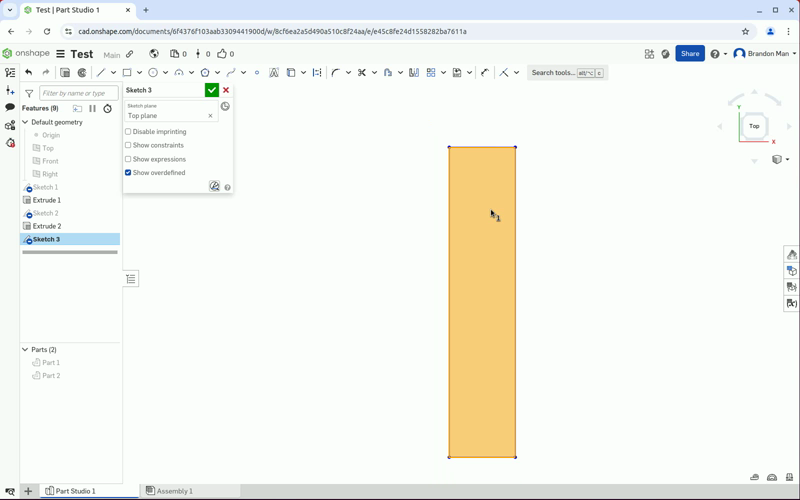
scroll(-6)
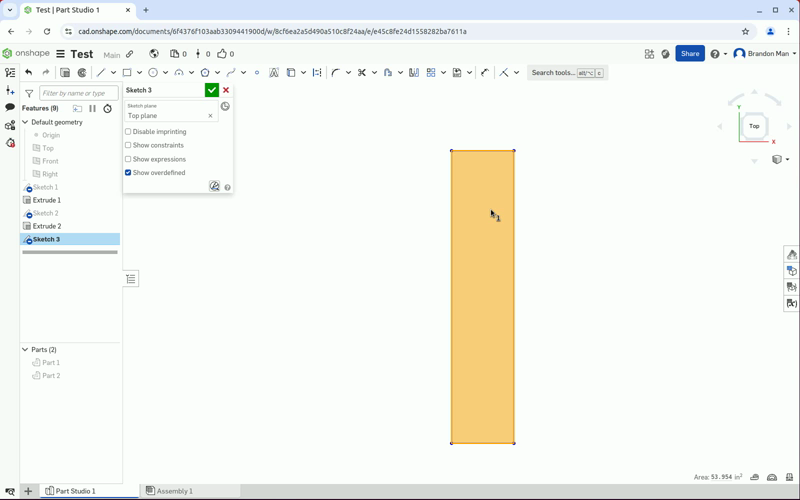
scroll(-6)
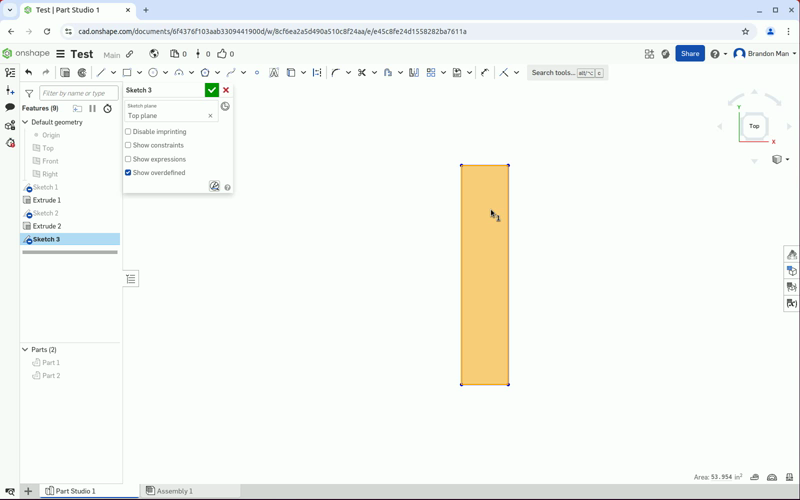
scroll(-6)
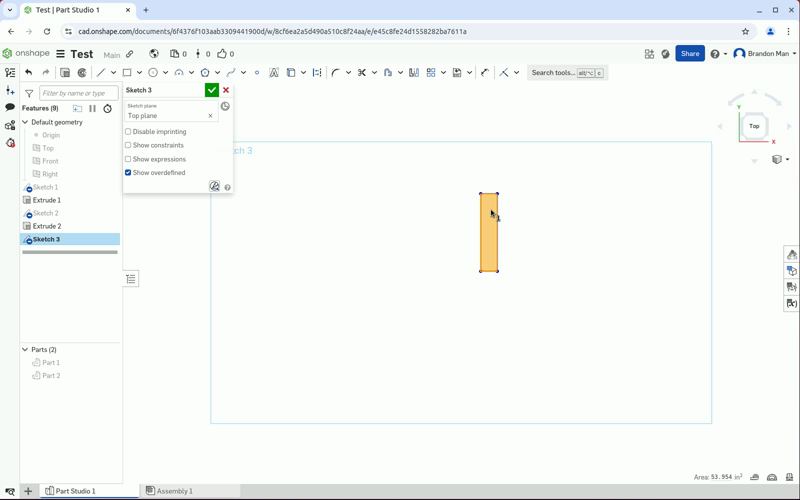
mouse_move(73, 352)
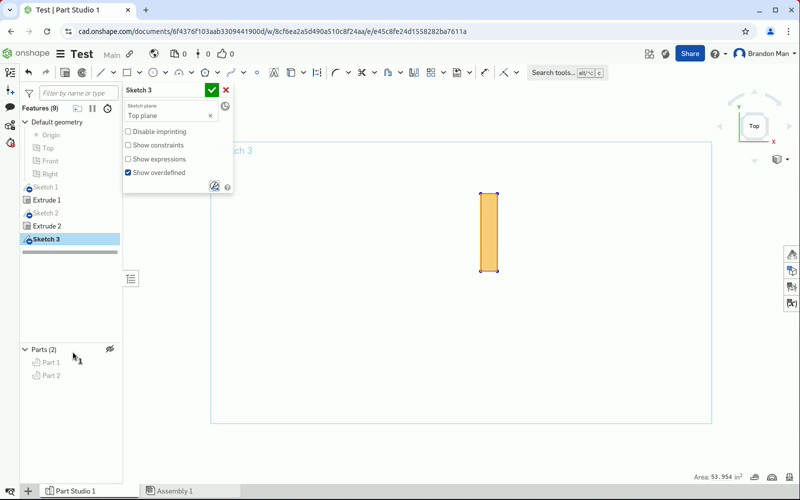
key(shift+y)
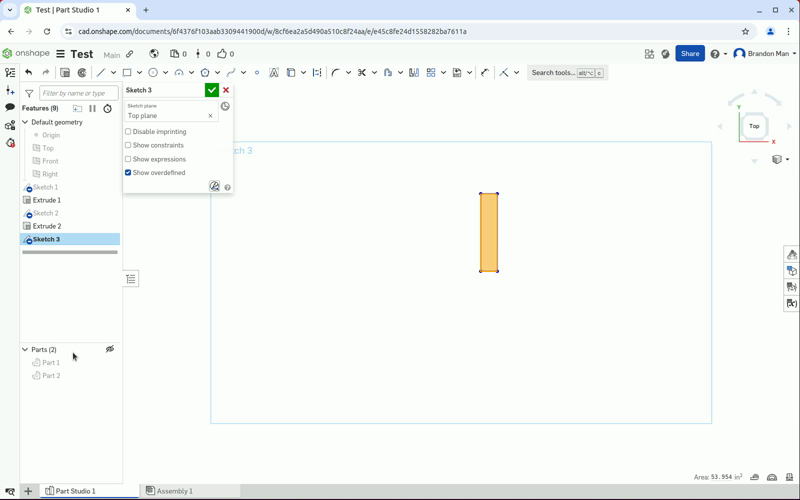
key(shift+e)
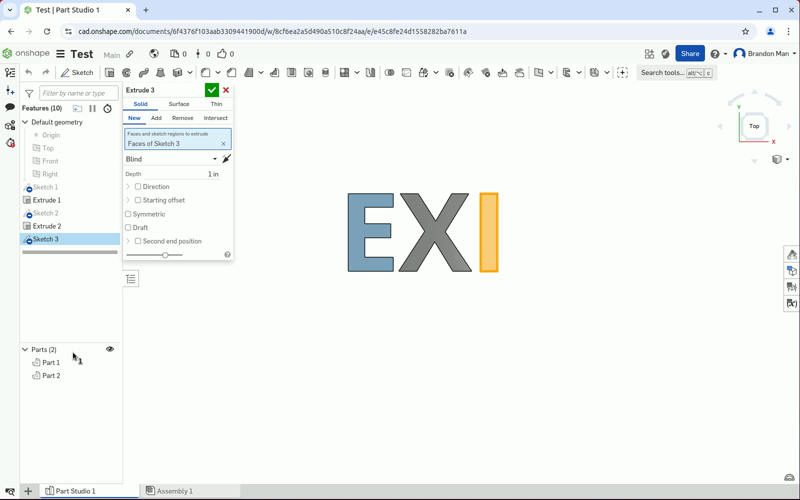
mouse_move(143, 106)
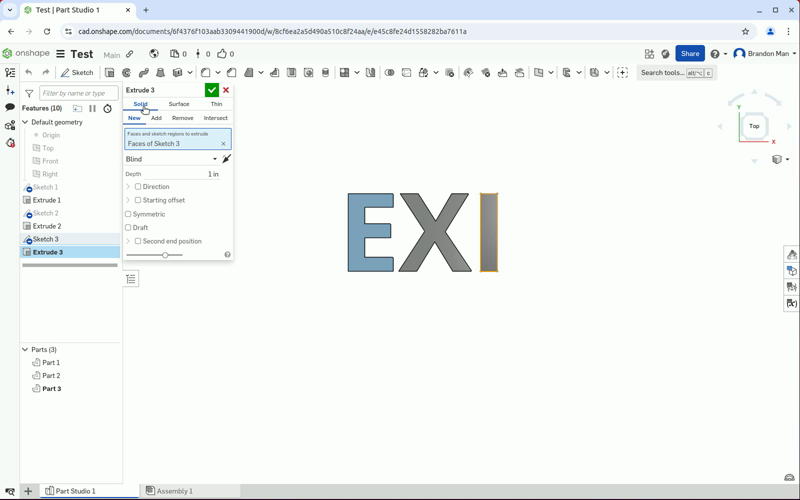
click(143, 106)
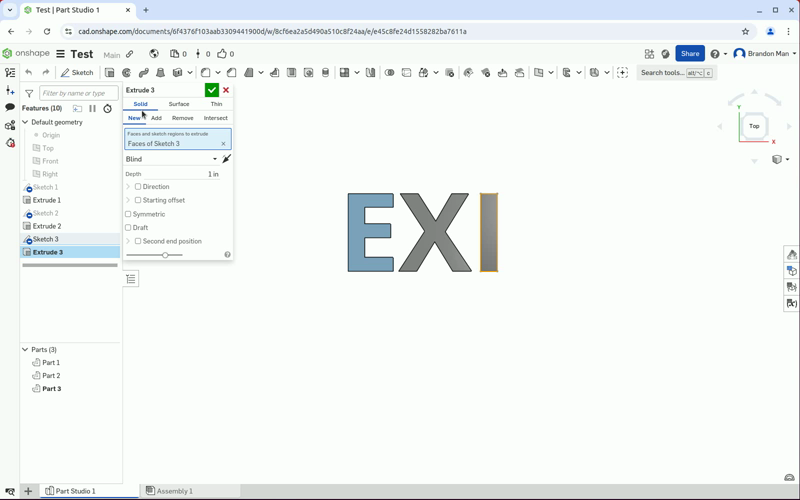
mouse_move(137, 120)
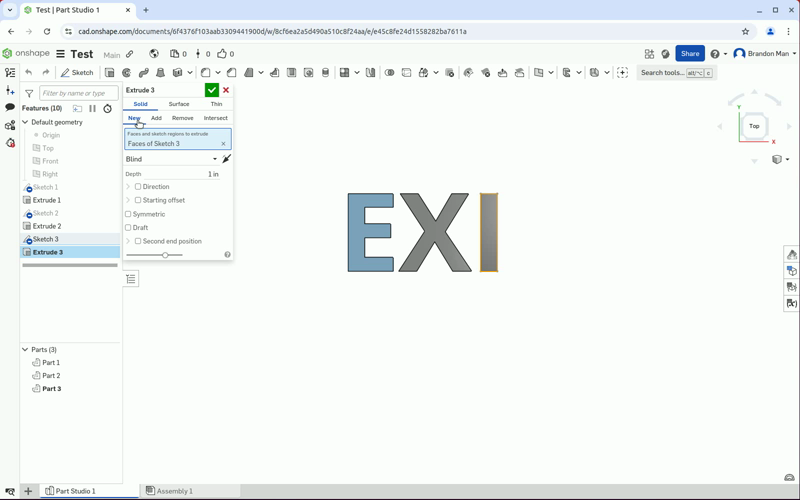
click(137, 120)
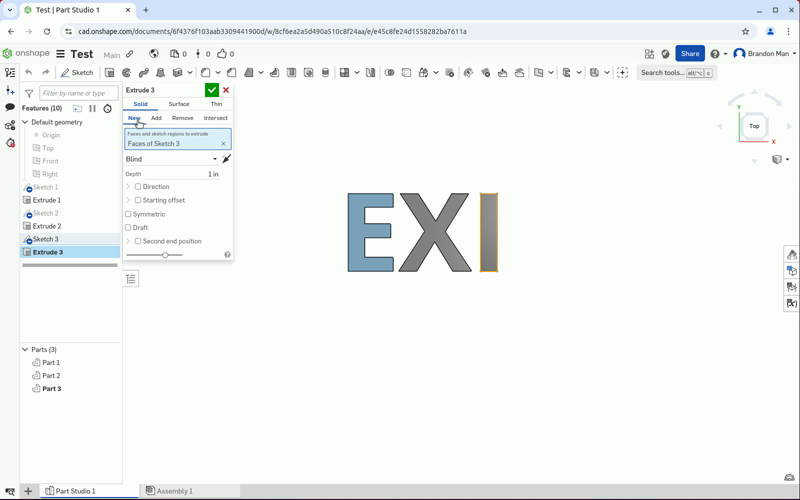
key(tab, 4)
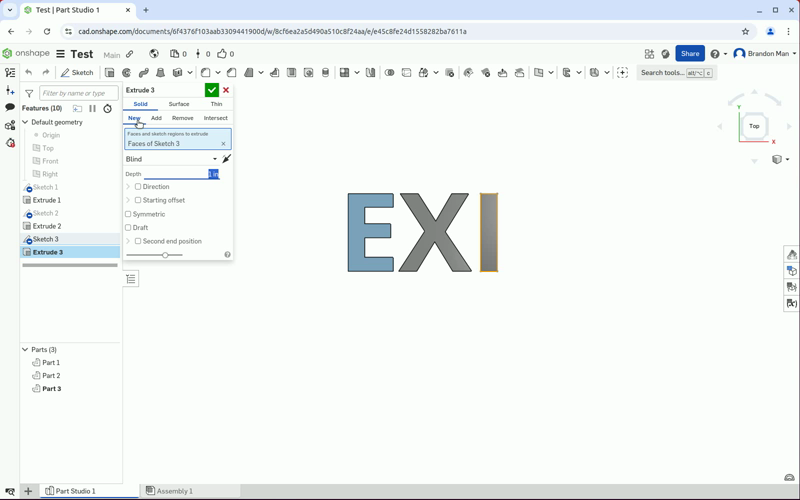
text(14.443)
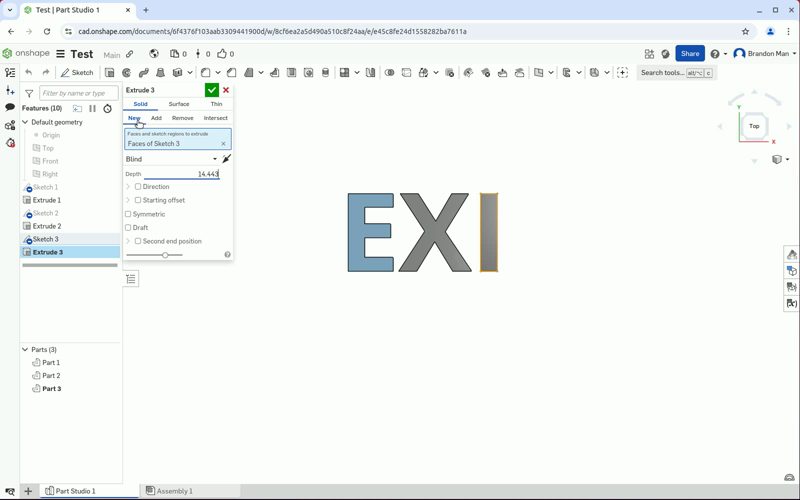
key(enter)
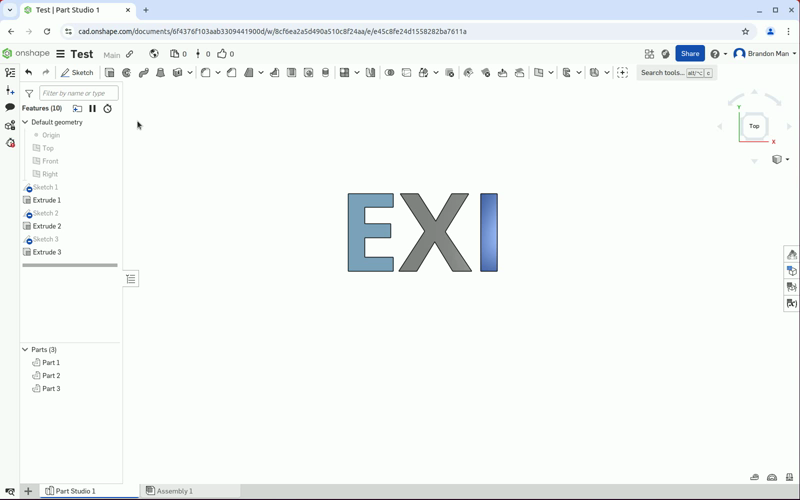
key(shift+h)
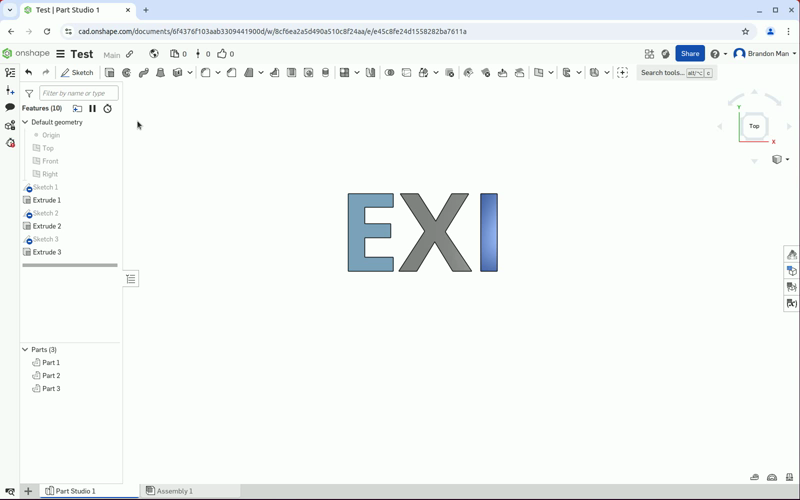
key(shift+h)
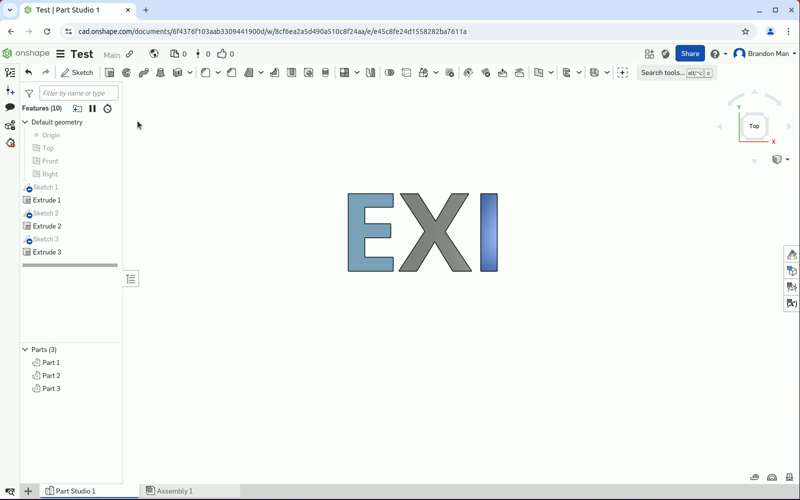
mouse_move(73, 189)
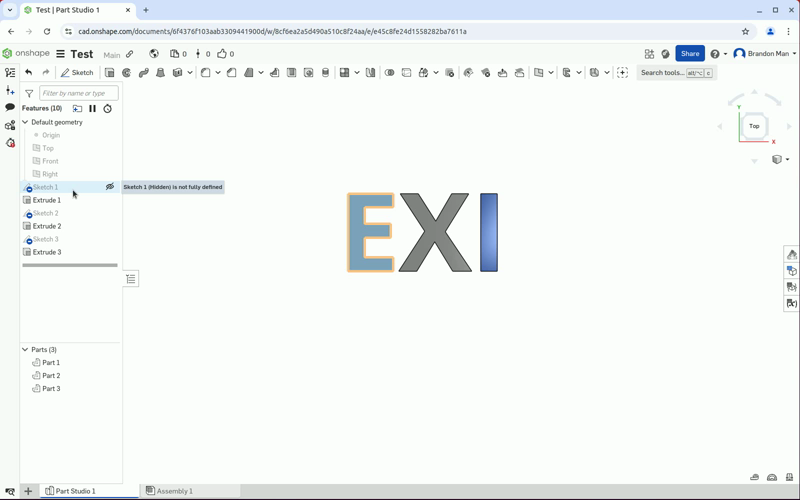
click(73, 189)
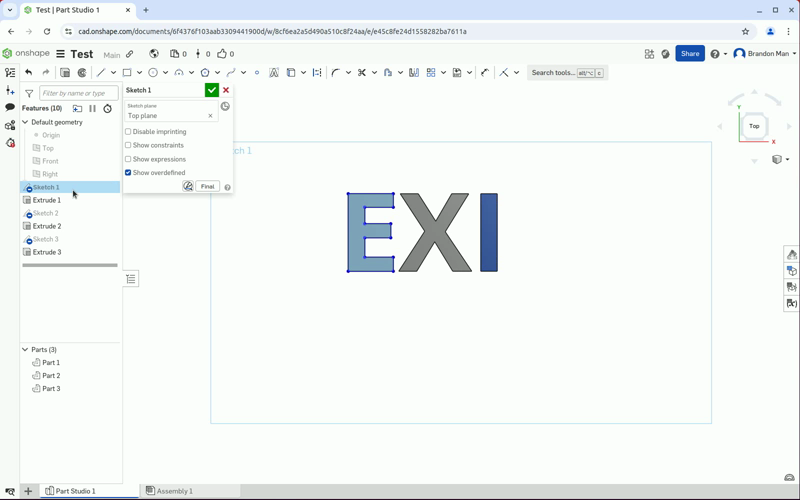
mouse_move(229, 92)
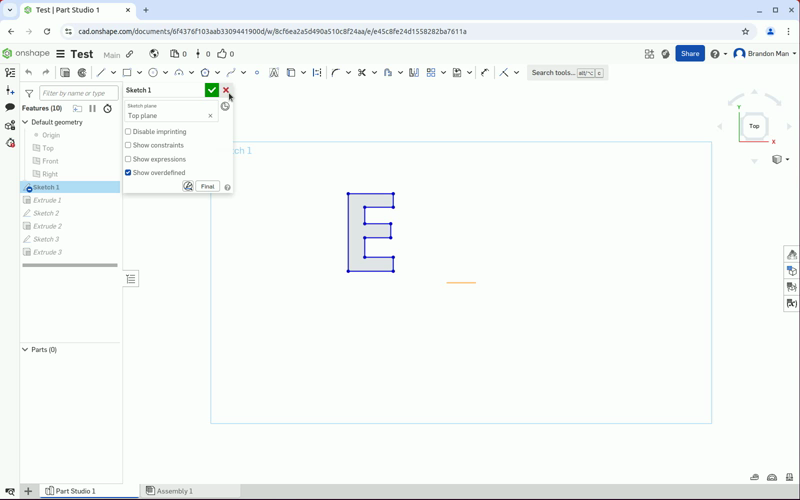
click(229, 92)
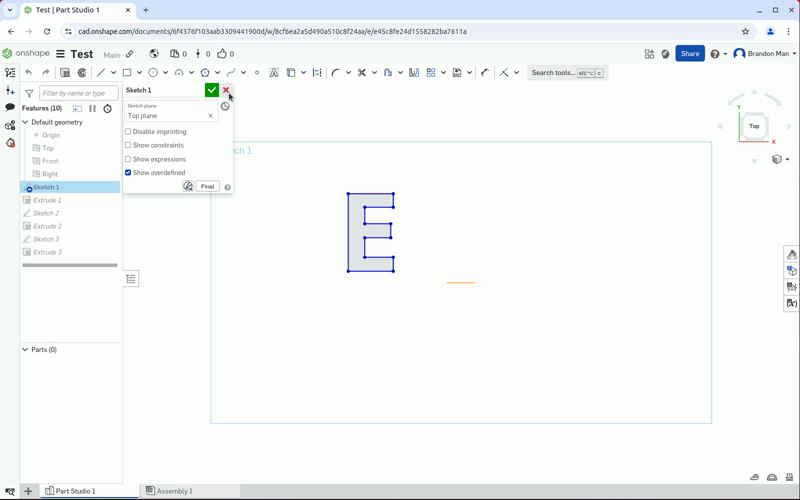
key(shift+s)
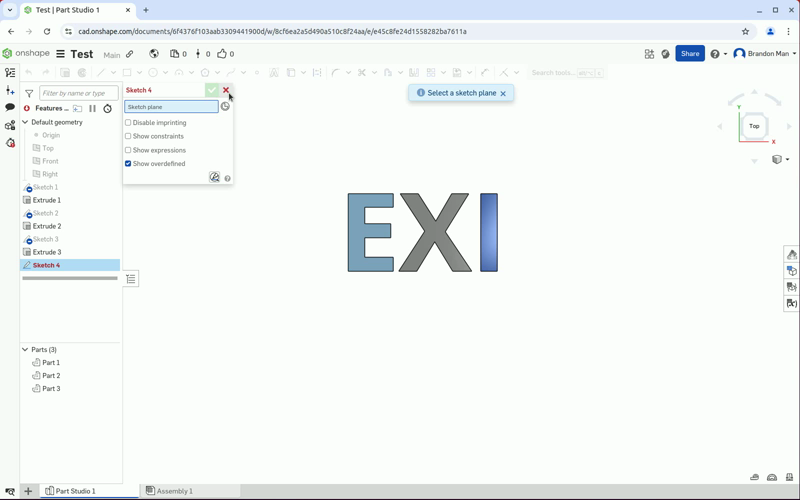
mouse_move(73, 150)
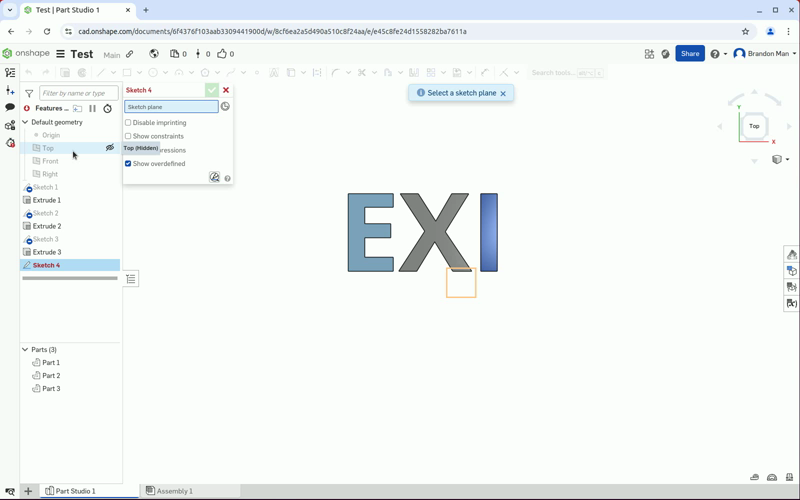
click(73, 150)
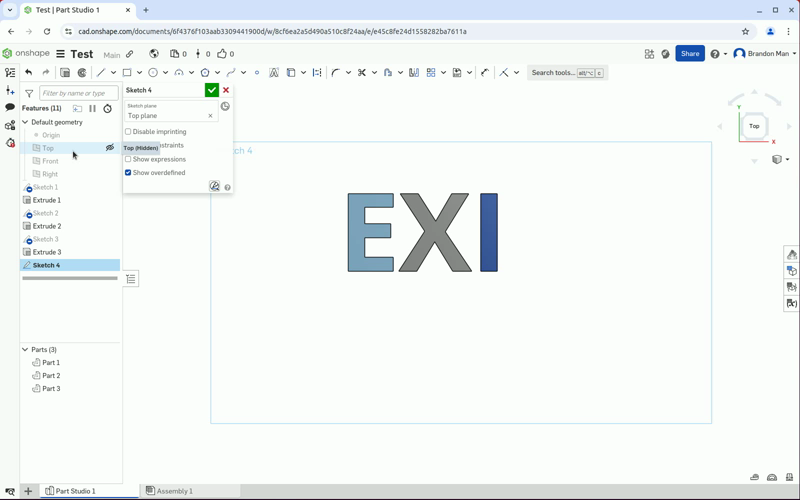
mouse_move(73, 352)
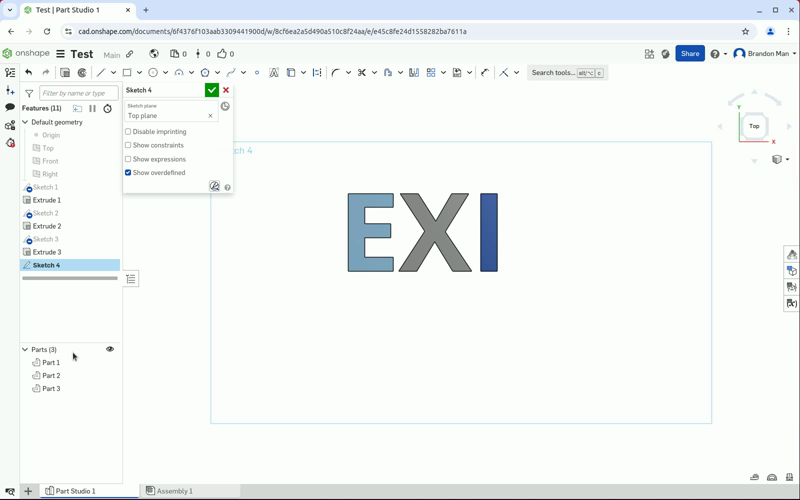
key(y)
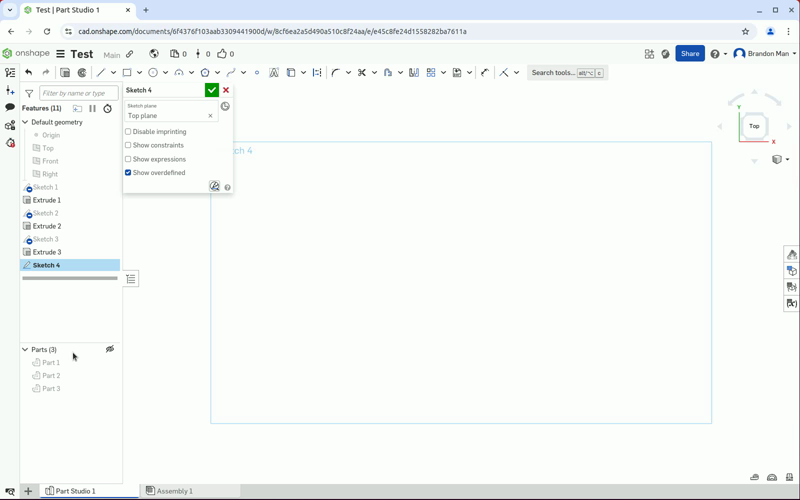
key(l)
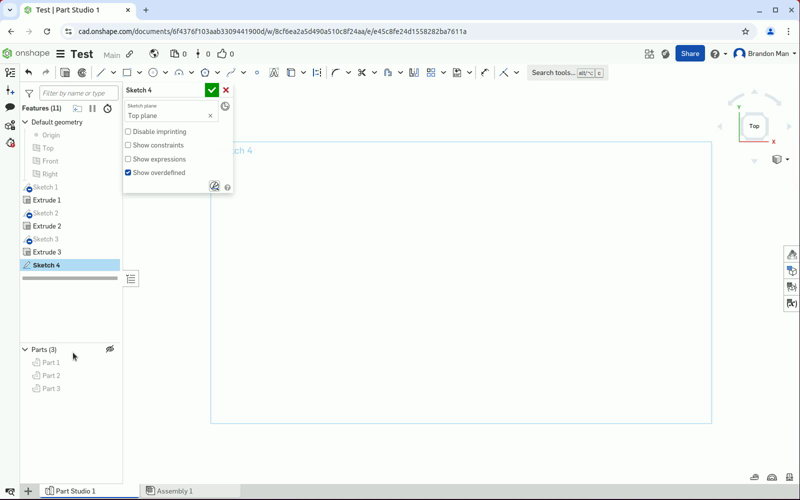
key_down(shift)
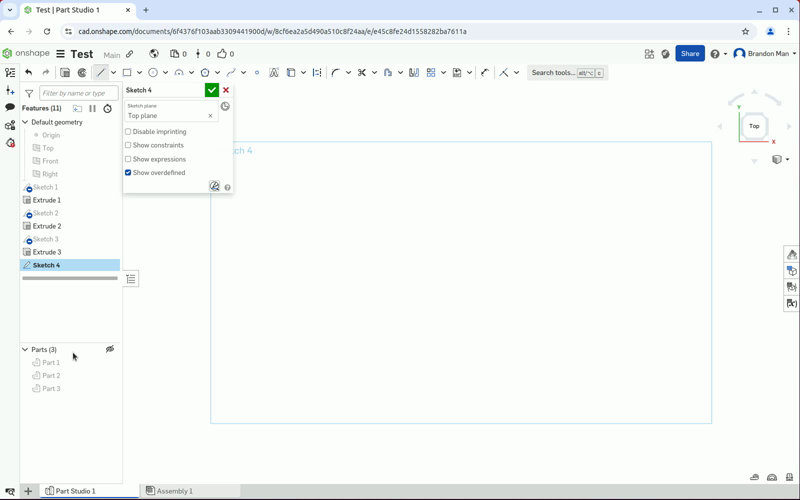
mouse_move(508, 207)
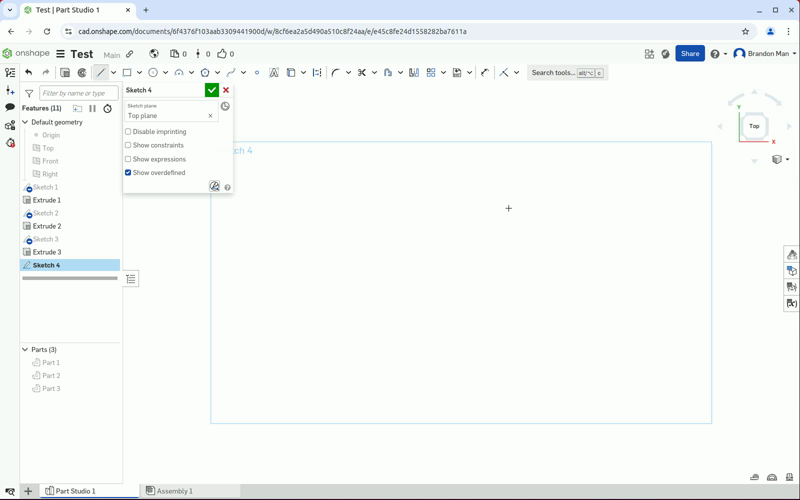
click(508, 207)
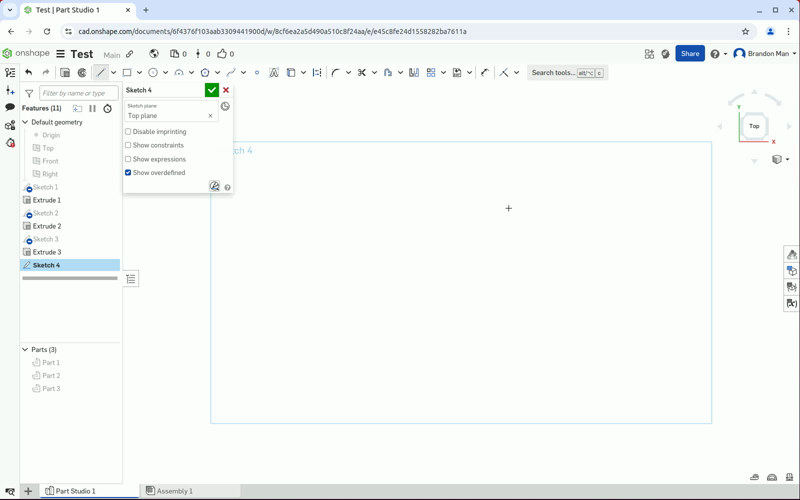
key_up(shift)
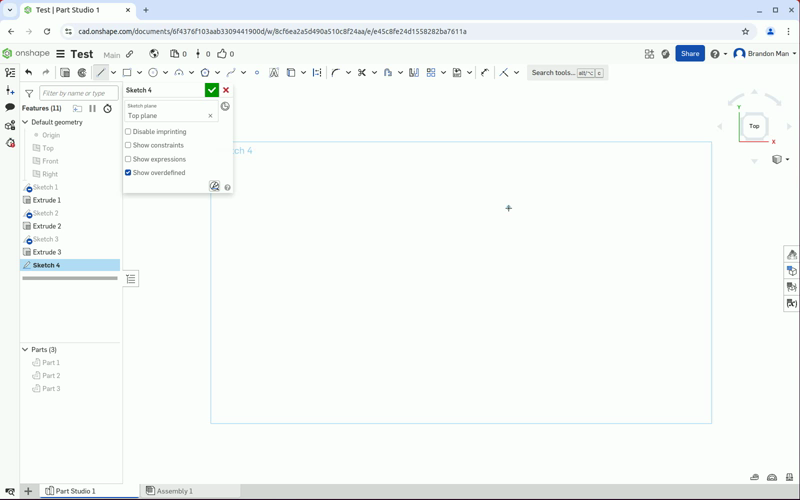
key_down(shift)
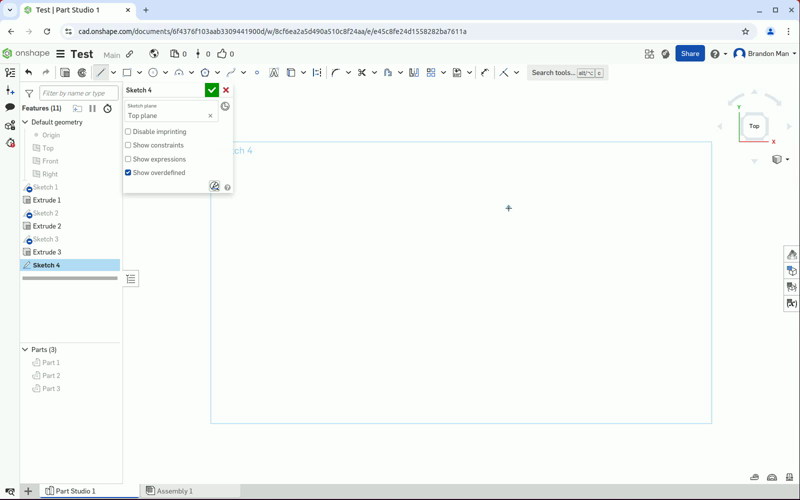
mouse_move(538, 207)
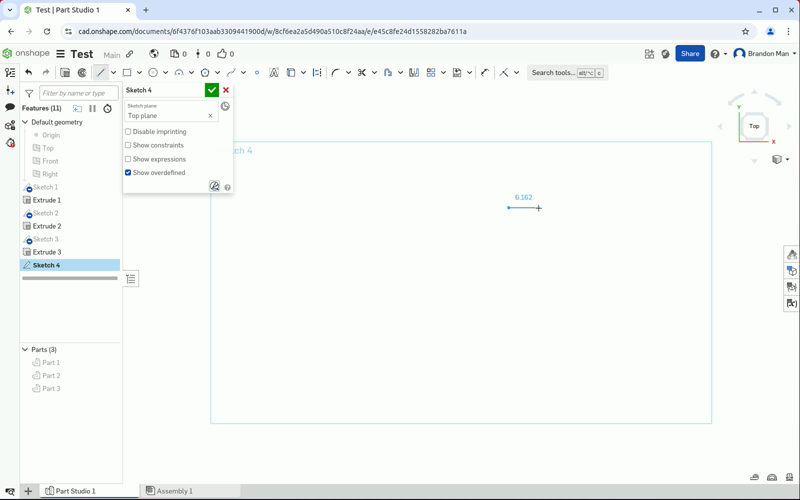
mouse_move(529, 207)
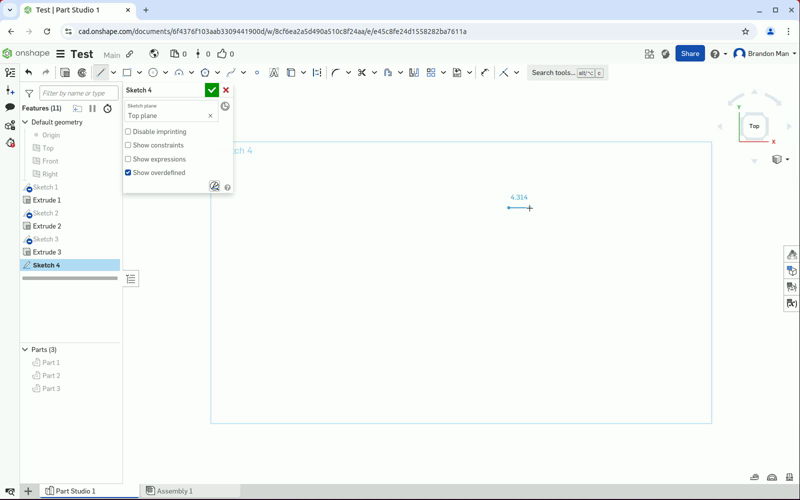
click(529, 207)
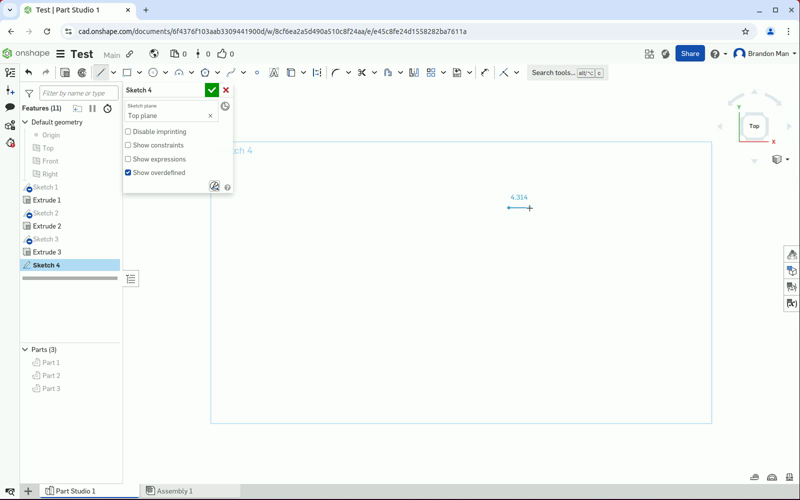
key_up(shift)
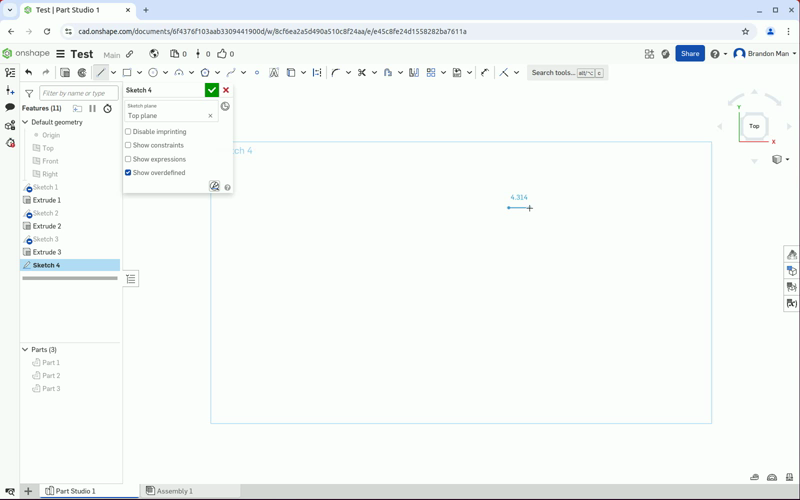
key_down(shift)
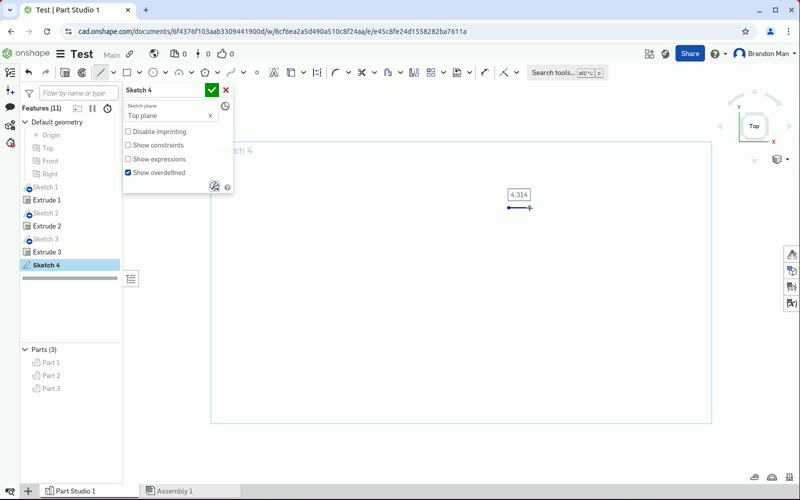
mouse_move(529, 271)
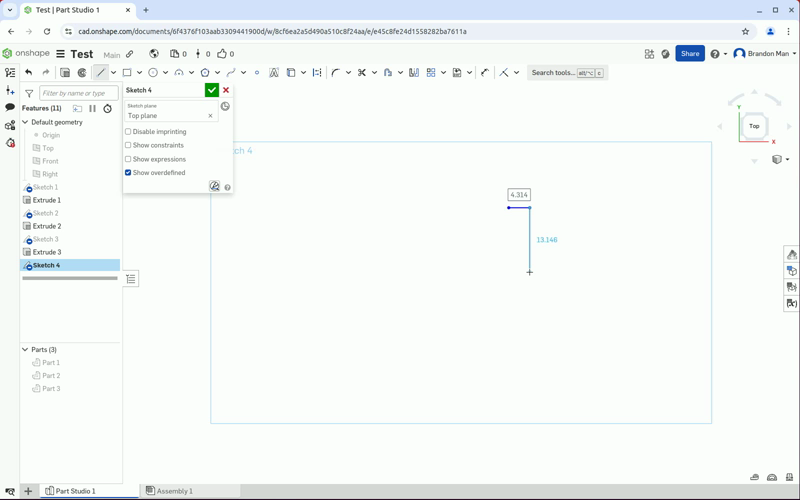
click(529, 271)
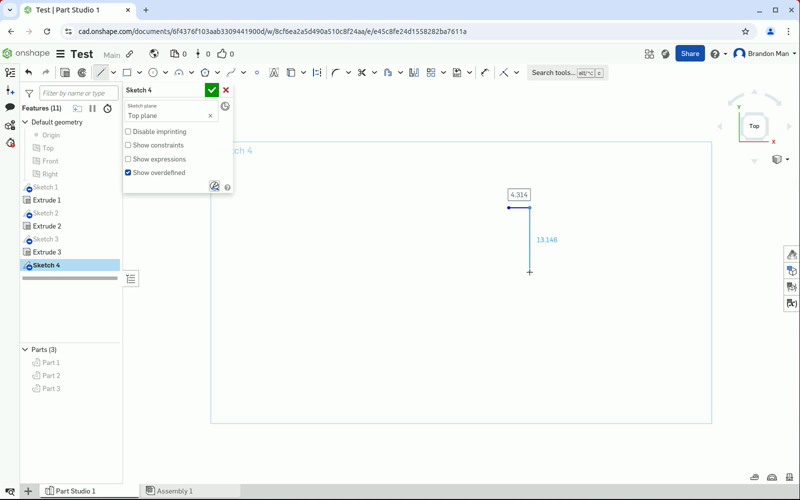
key_up(shift)
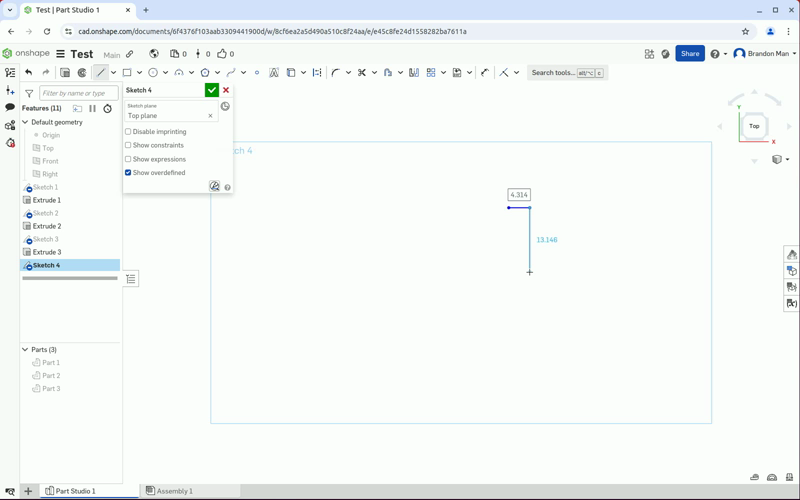
key_down(shift)
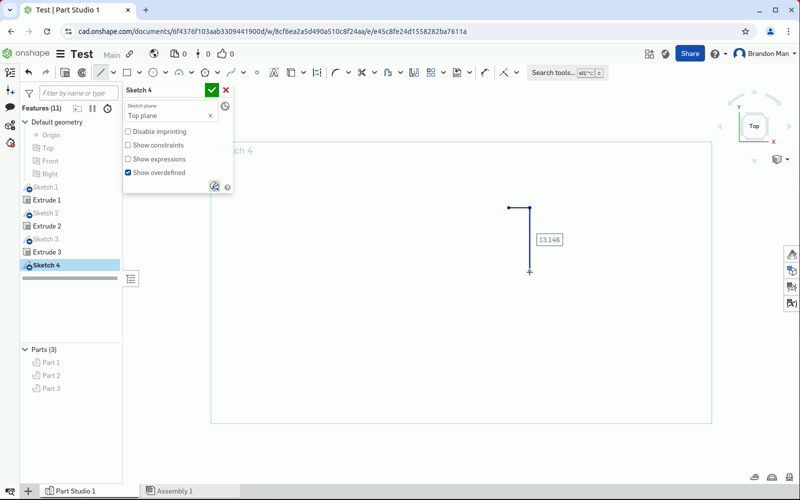
mouse_move(559, 271)
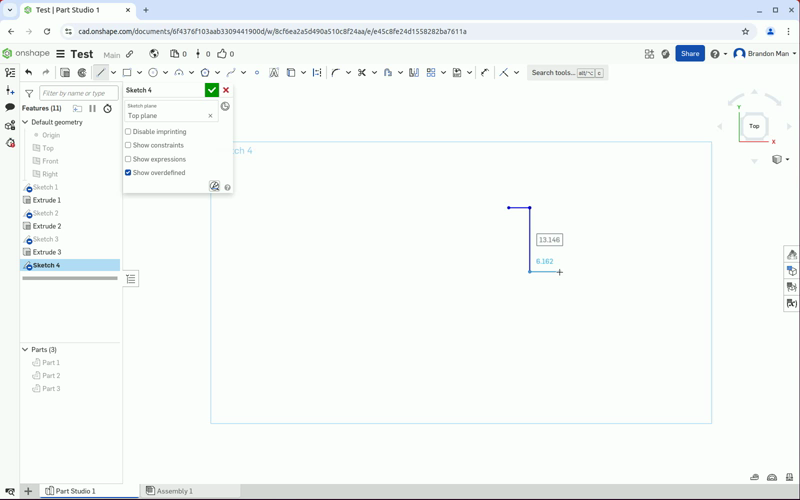
mouse_move(546, 271)
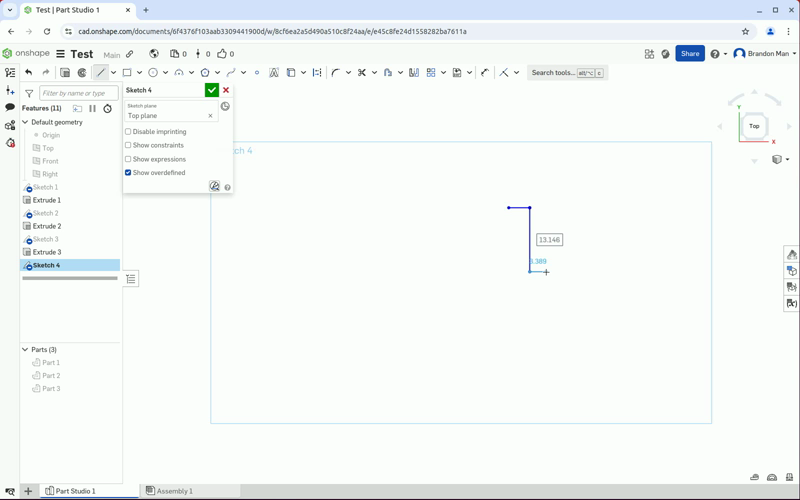
click(546, 271)
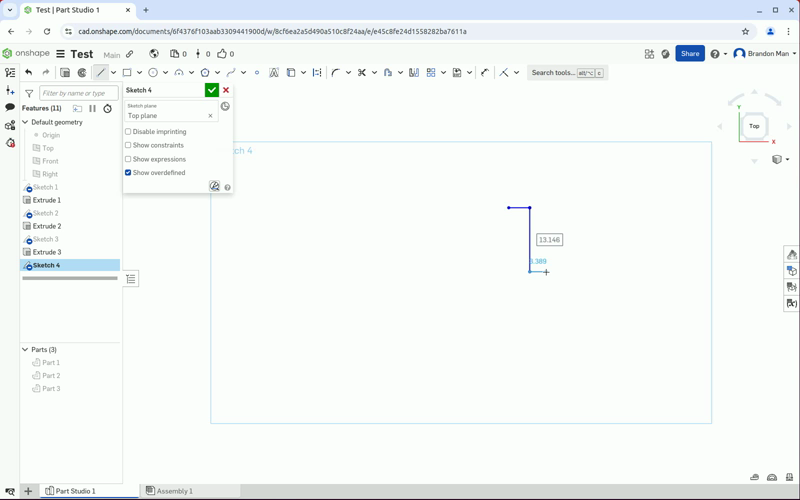
key_up(shift)
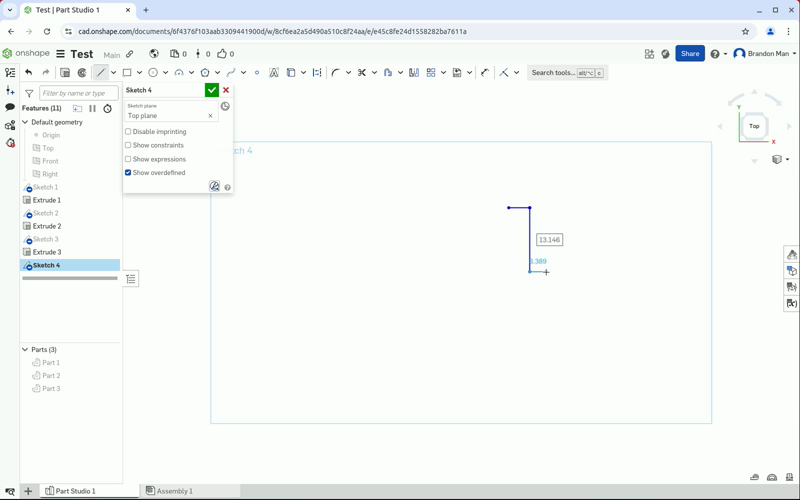
key_down(shift)
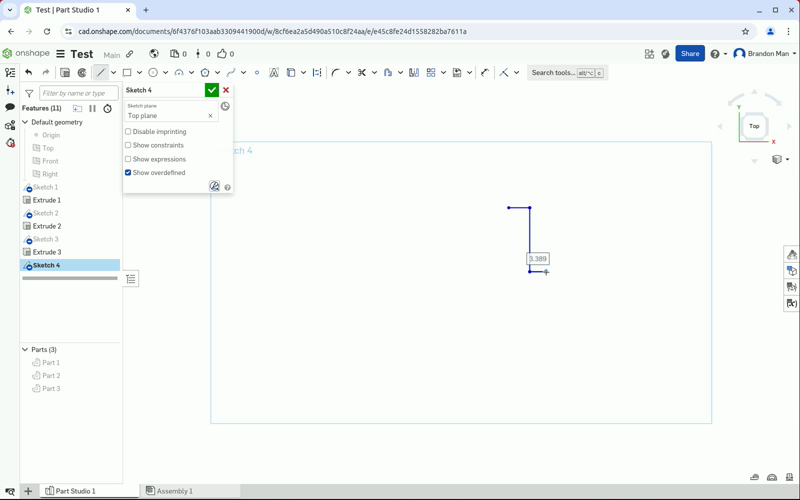
mouse_move(546, 207)
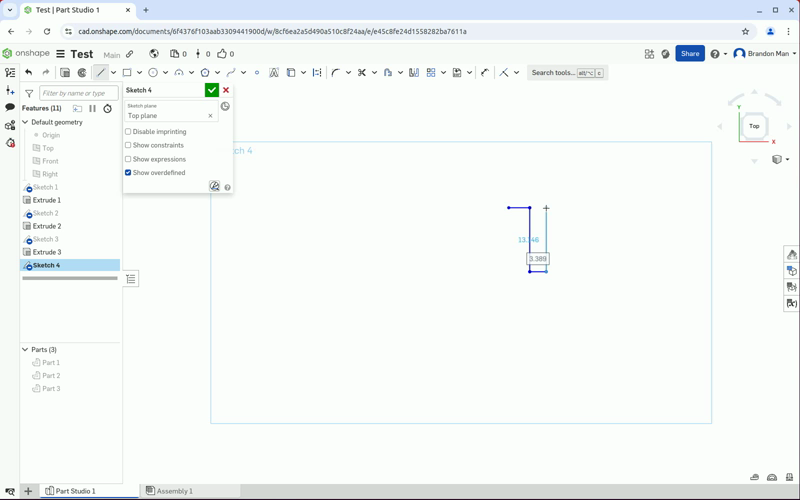
click(546, 207)
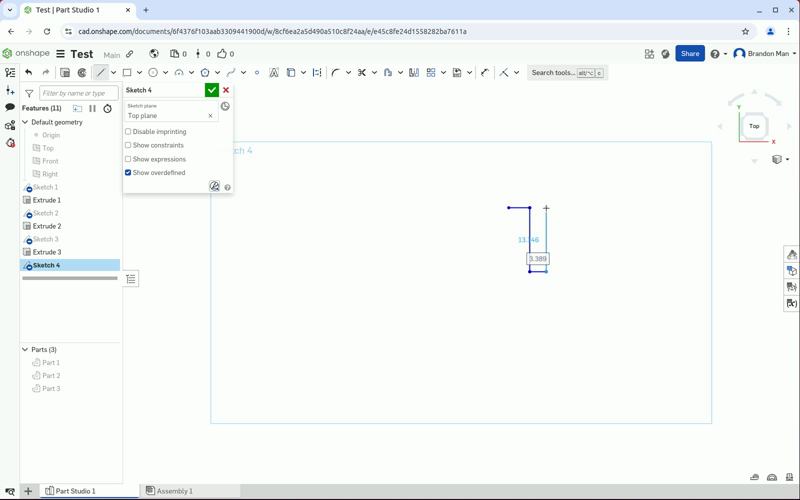
key_up(shift)
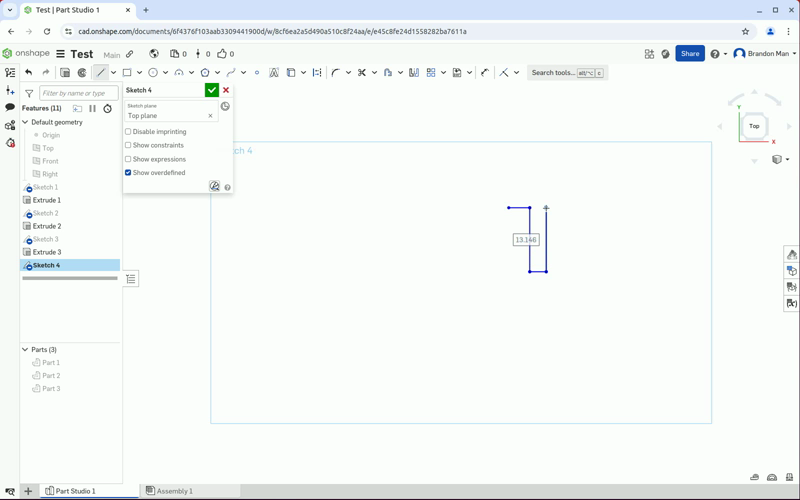
key_down(shift)
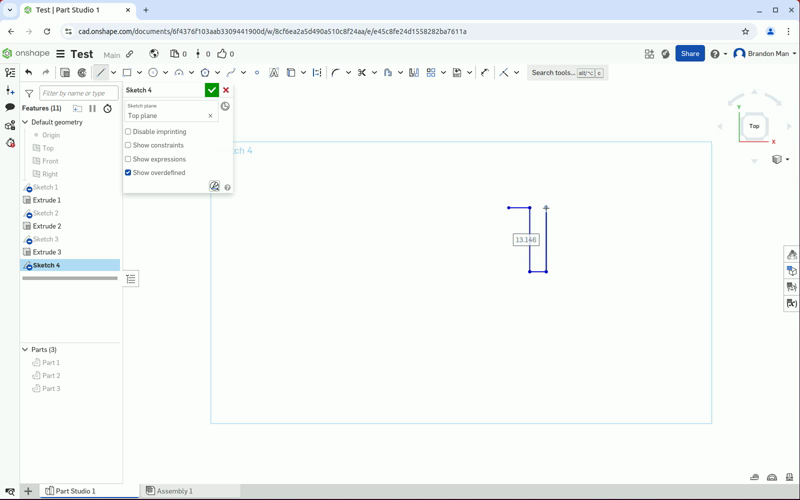
mouse_move(576, 207)
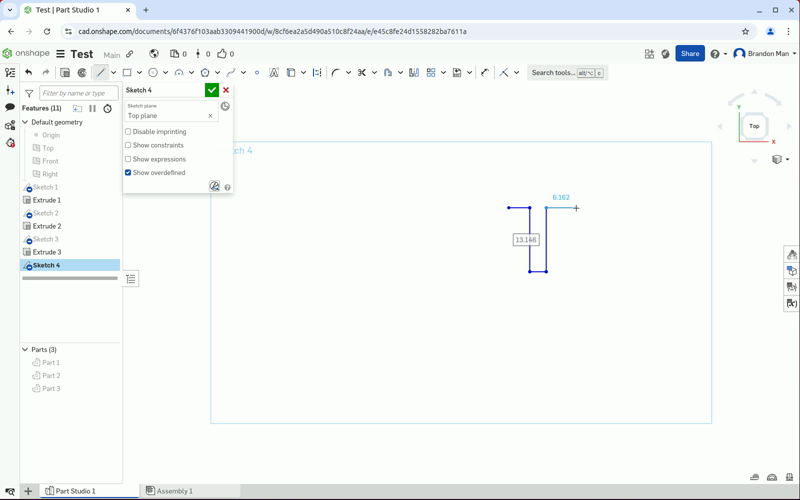
mouse_move(567, 207)
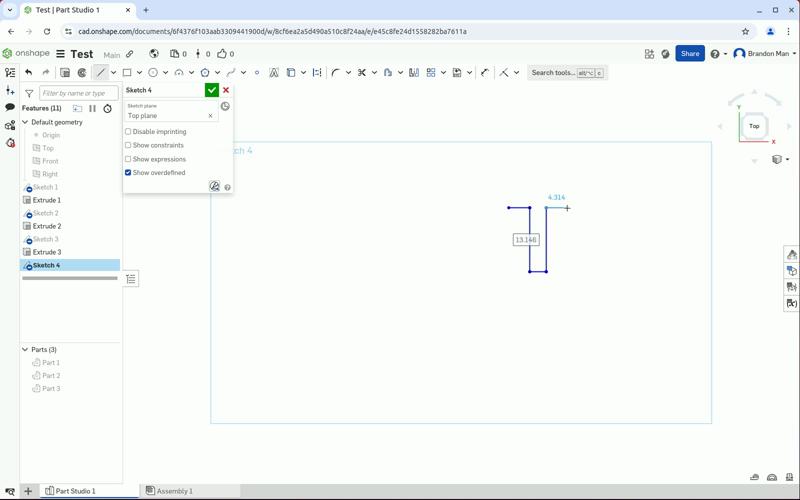
click(567, 207)
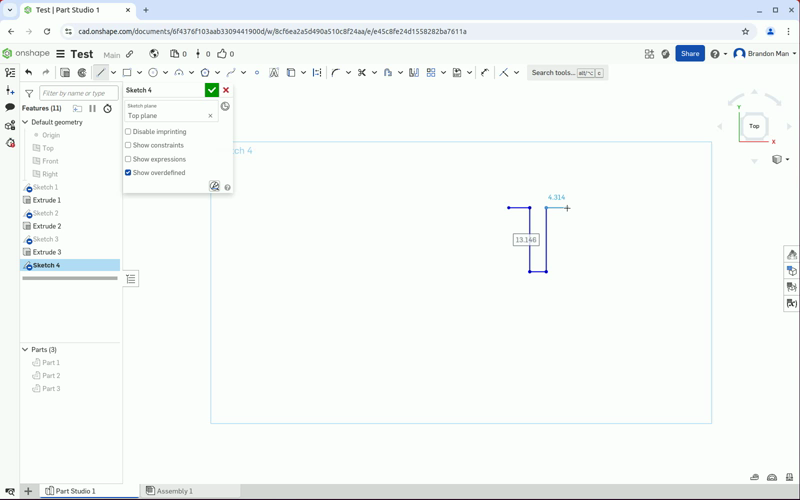
key_up(shift)
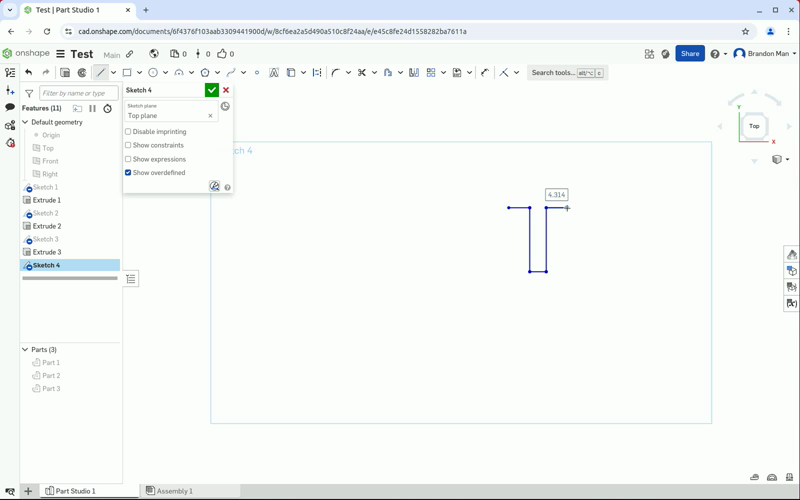
key_down(shift)
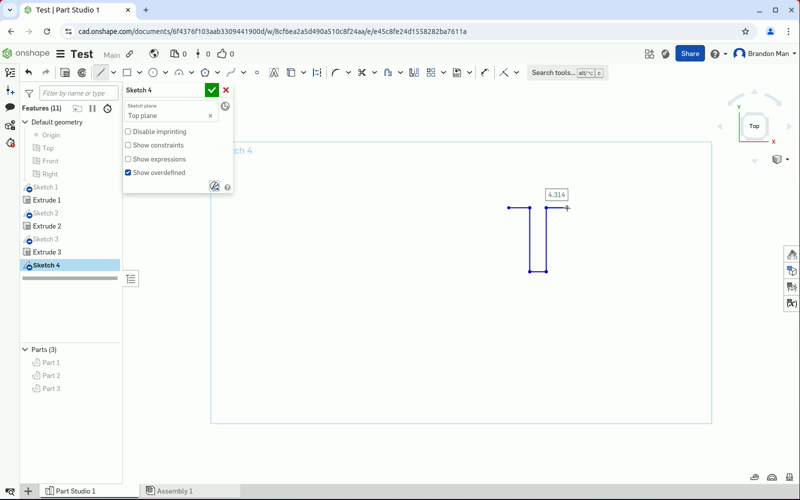
mouse_move(589, 207)
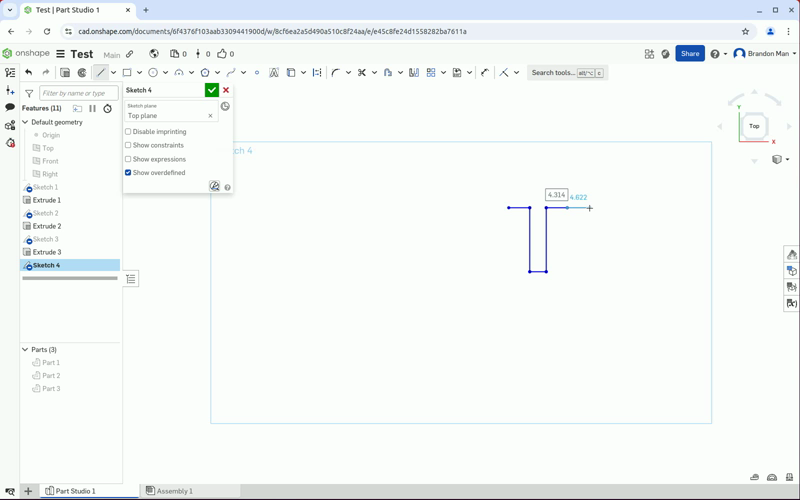
mouse_move(567, 194)
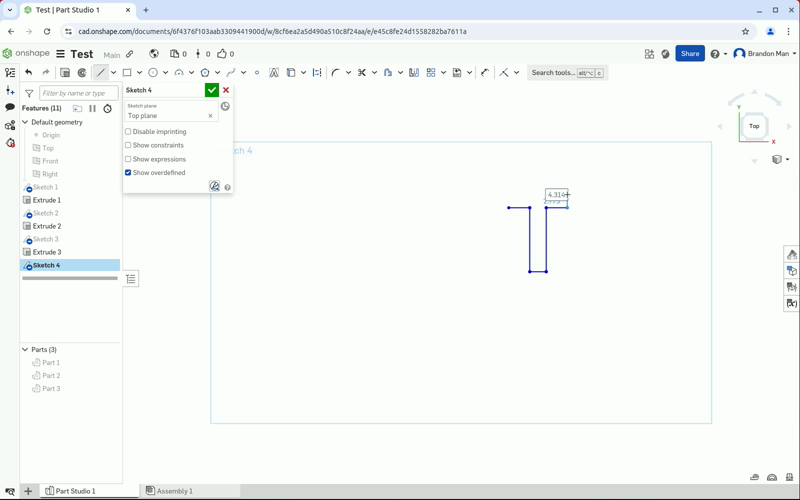
click(567, 194)
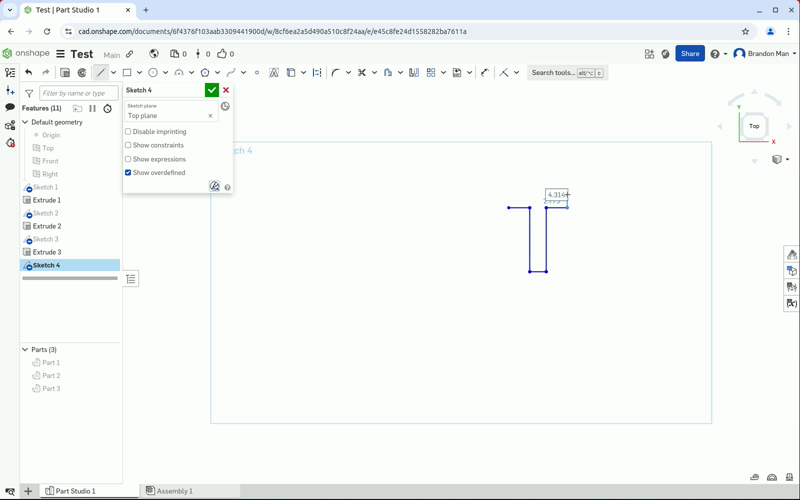
key_up(shift)
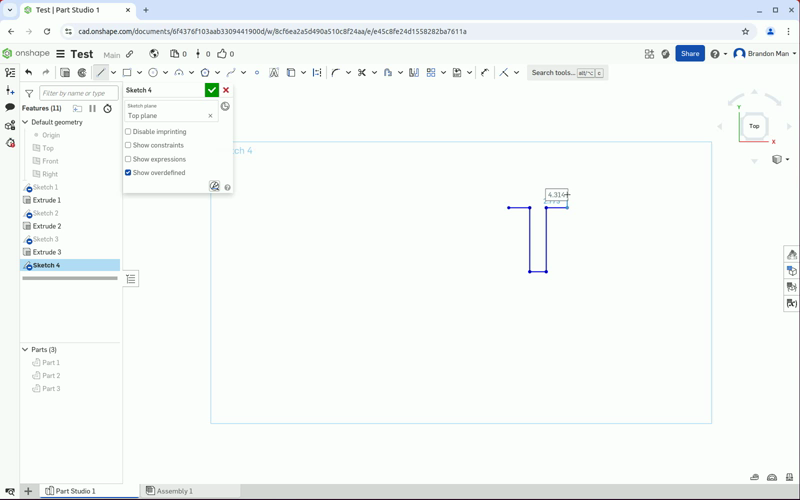
key_down(shift)
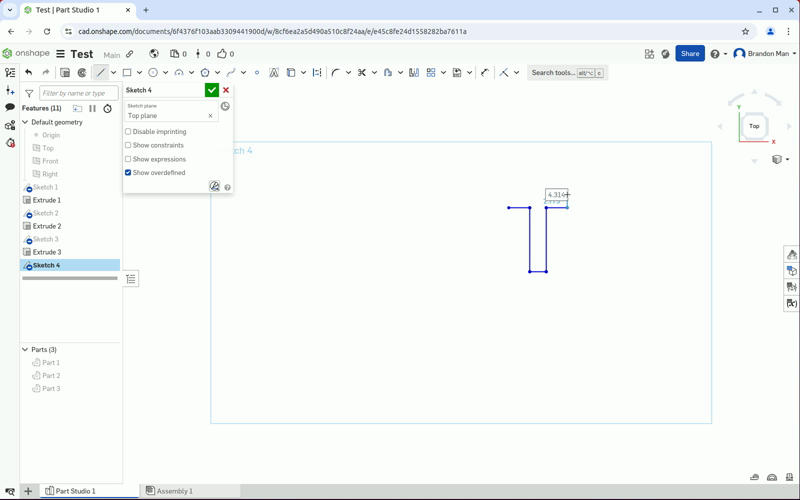
mouse_move(589, 194)
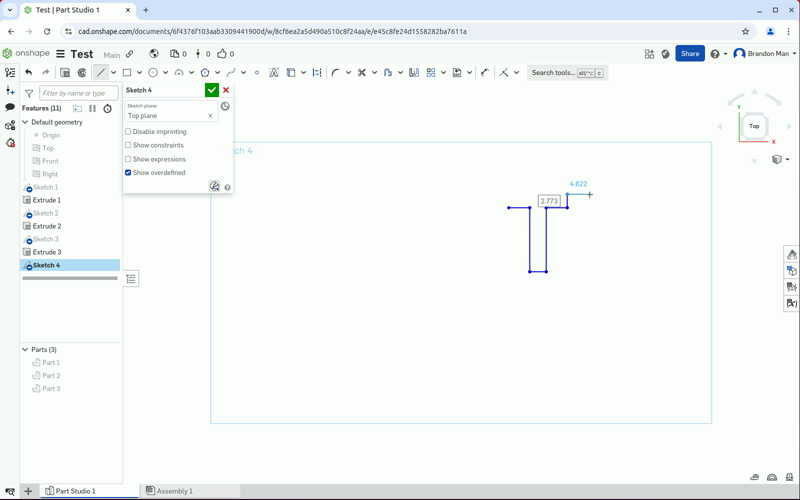
mouse_move(508, 194)
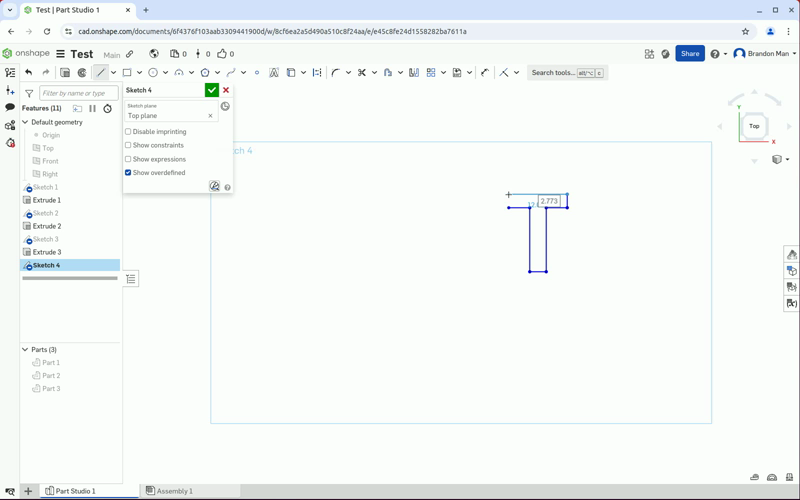
click(508, 194)
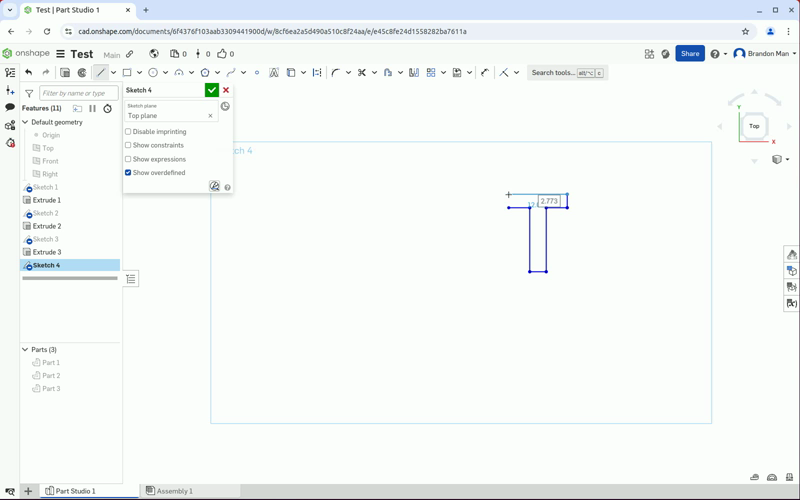
key_up(shift)
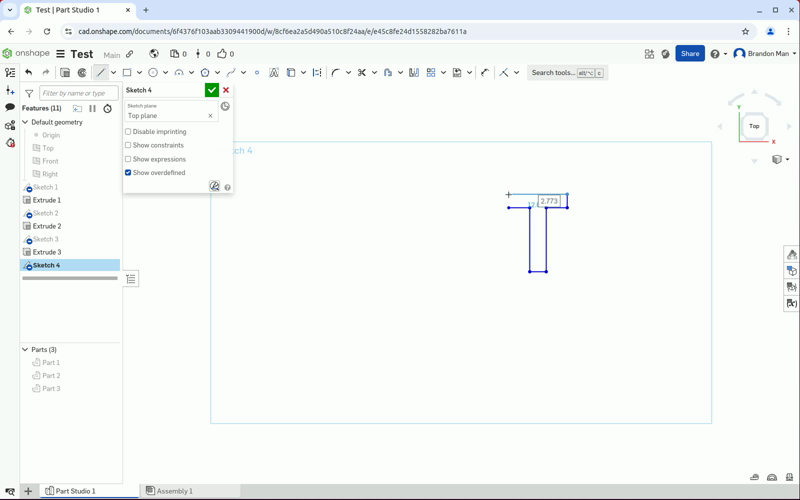
mouse_move(538, 194)
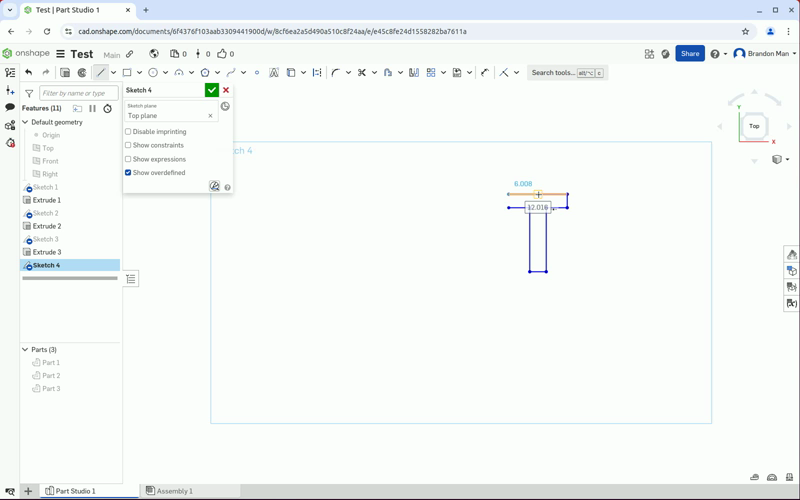
key_down(shift)
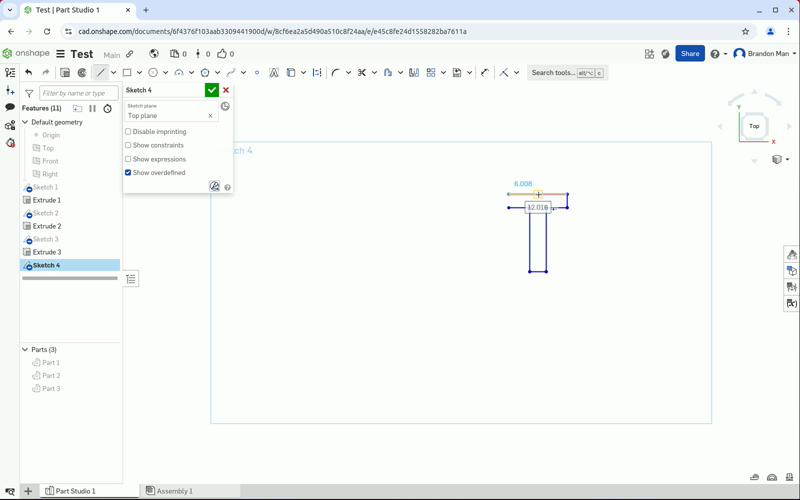
mouse_move(508, 207)
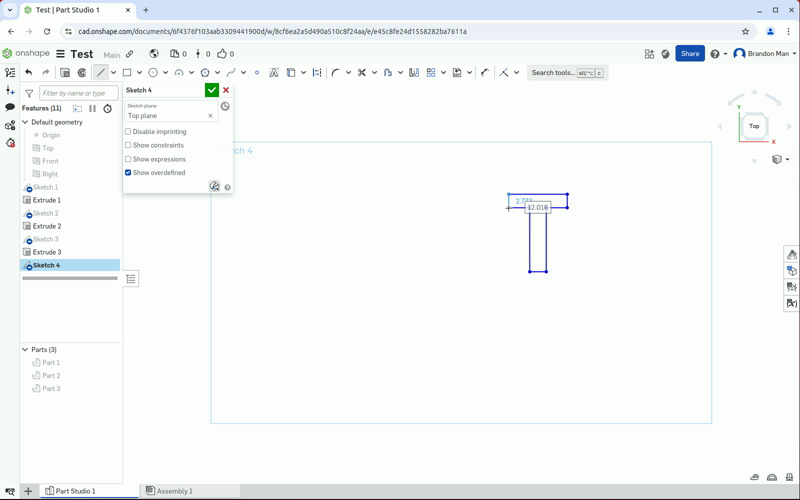
key_up(shift)
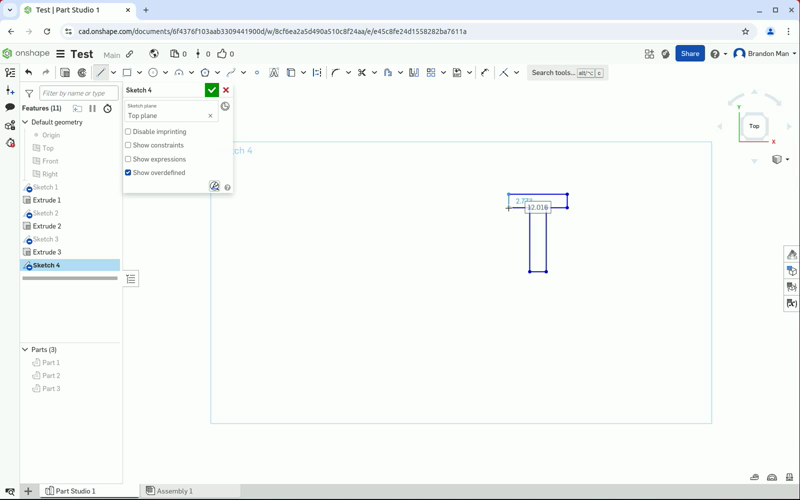
click(508, 207)
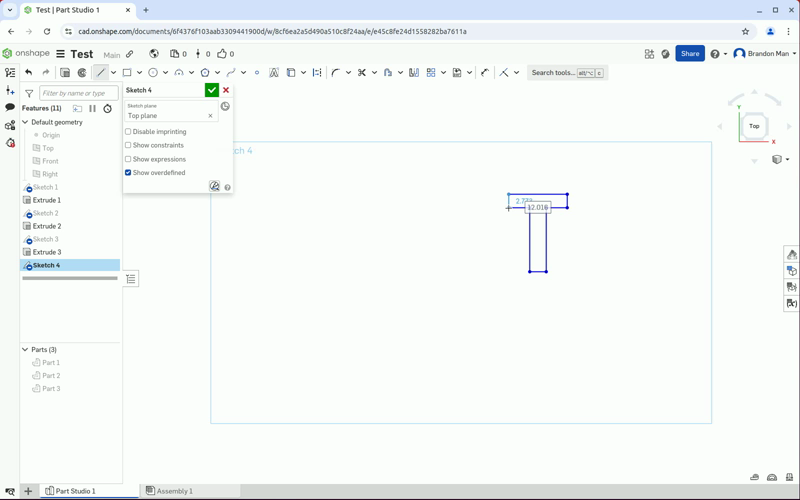
key(esc)
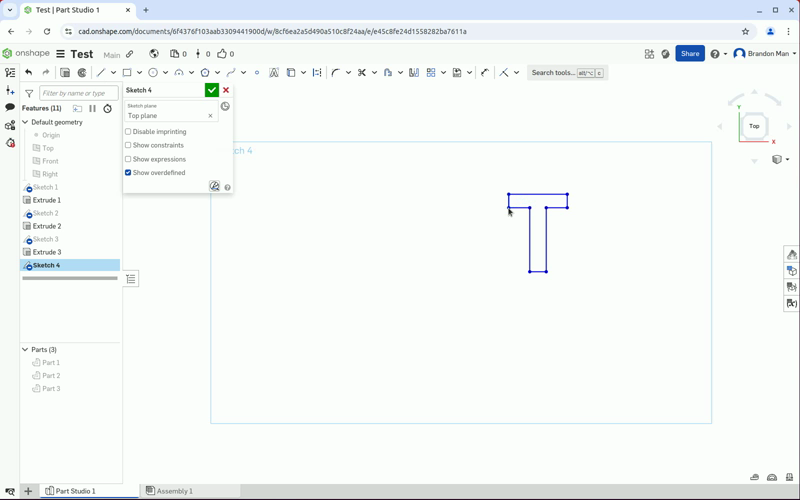
mouse_move(563, 201)
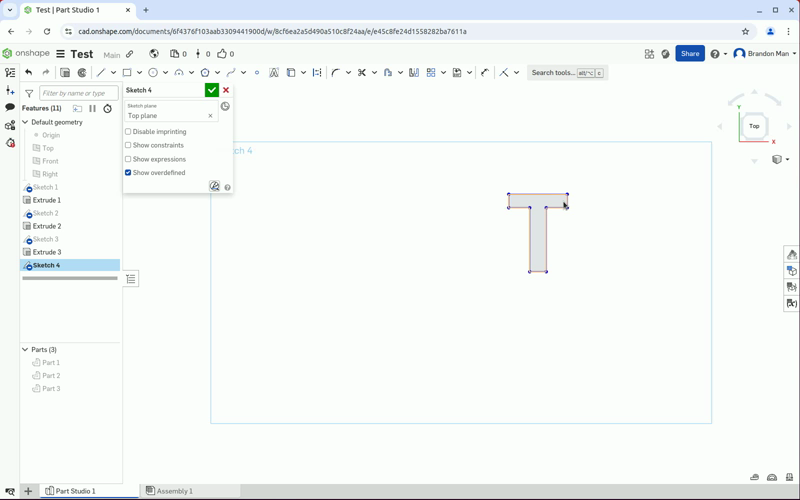
click(563, 201)
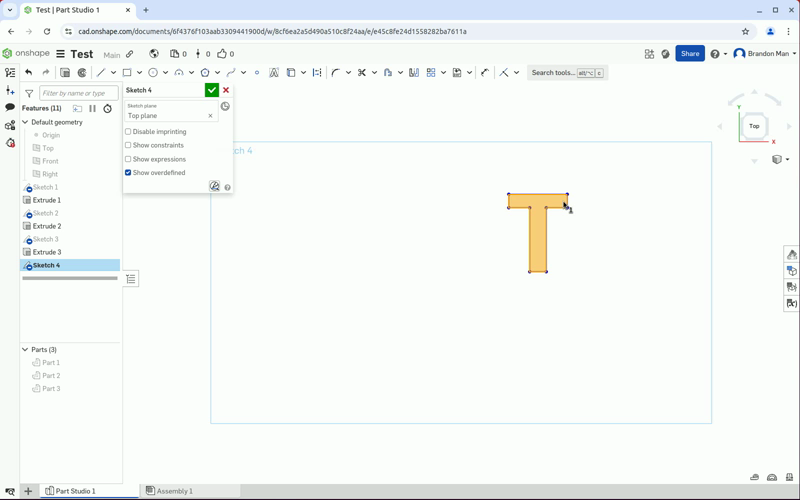
mouse_move(73, 352)
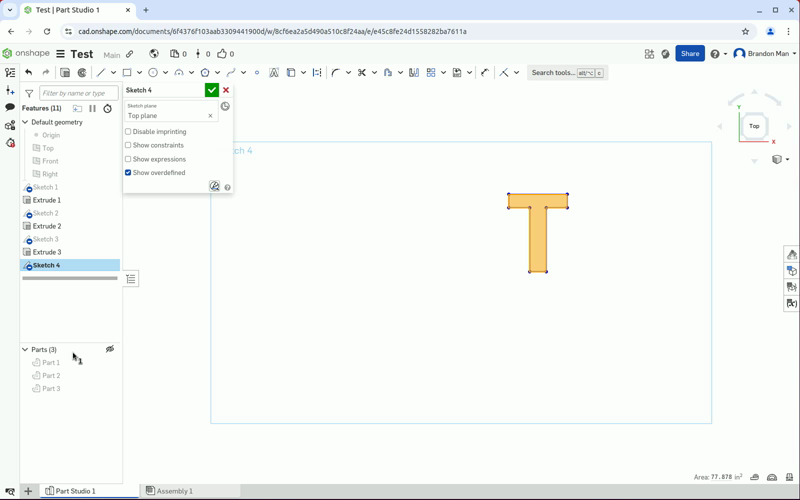
key(shift+y)
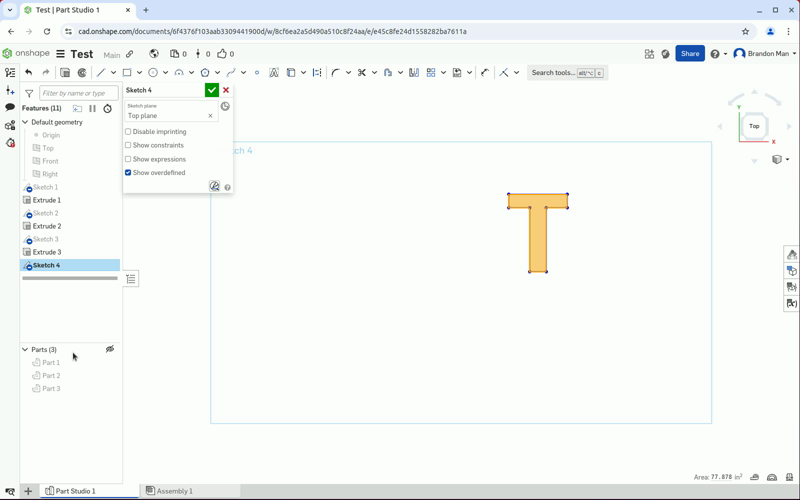
key(shift+e)
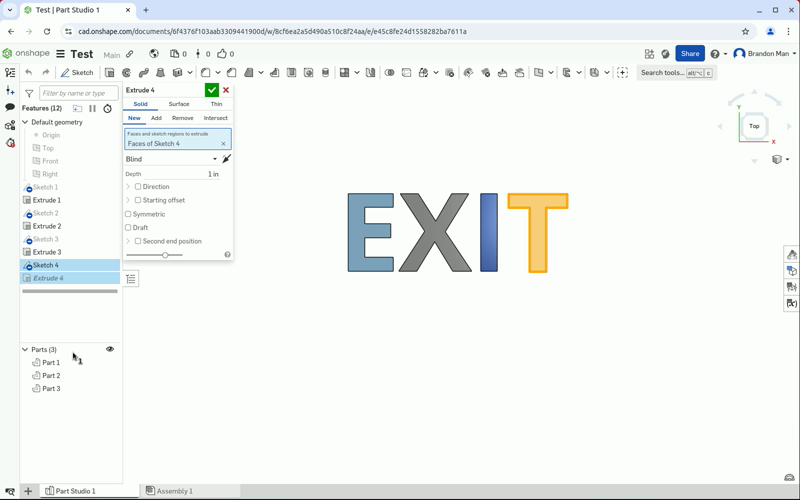
mouse_move(143, 106)
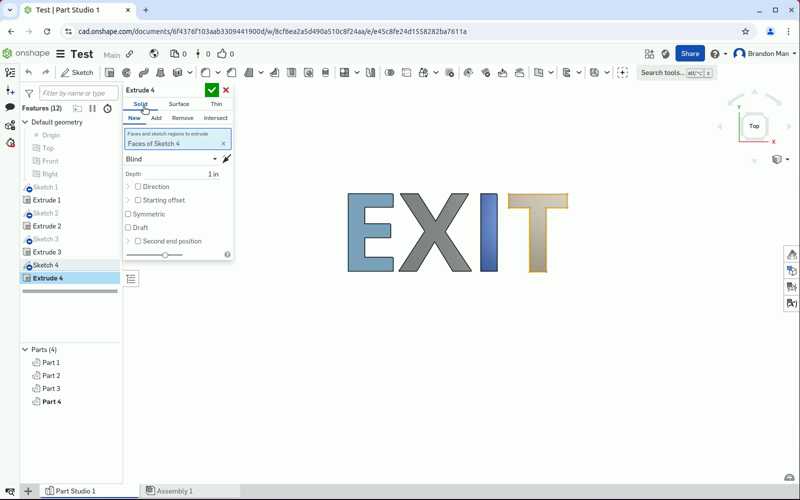
click(143, 106)
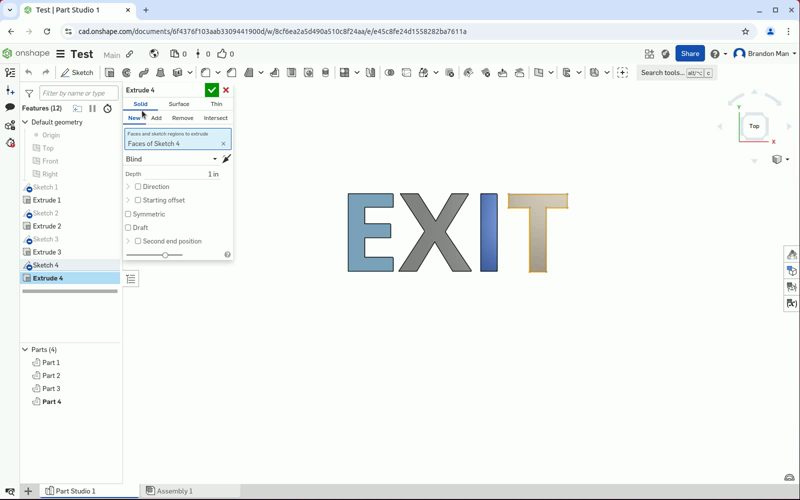
mouse_move(137, 120)
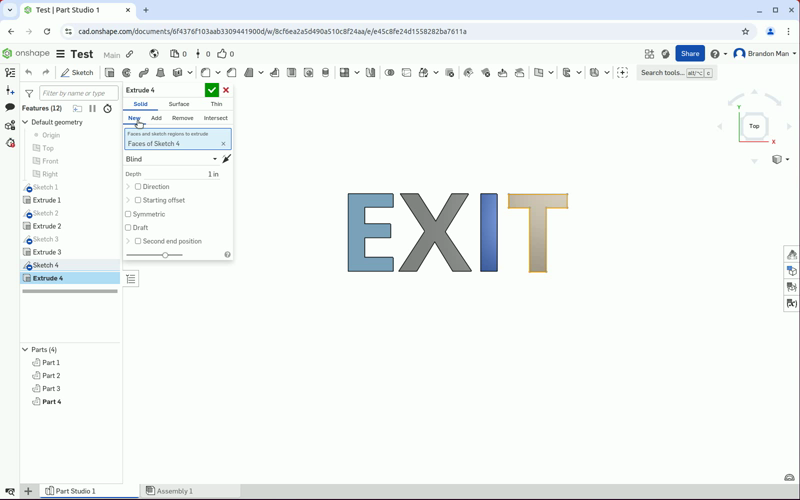
click(137, 120)
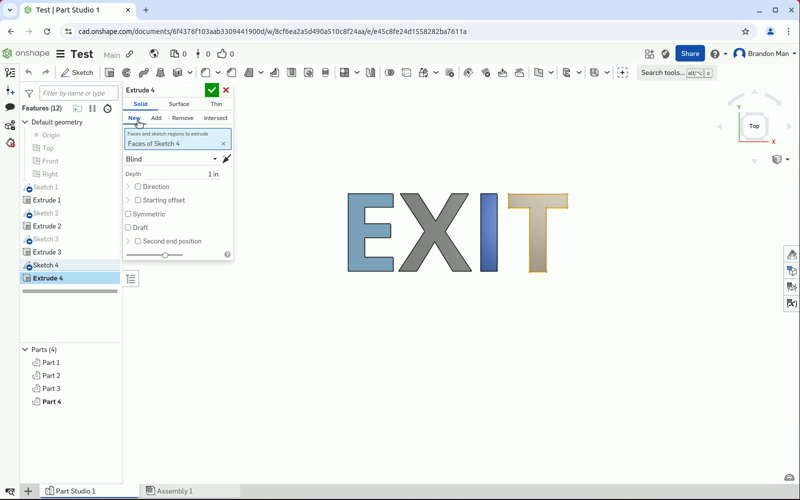
key(tab, 4)
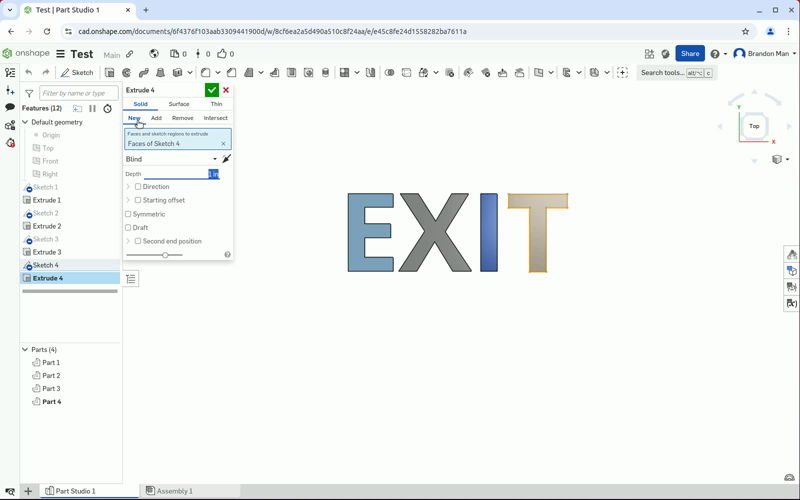
text(14.443)
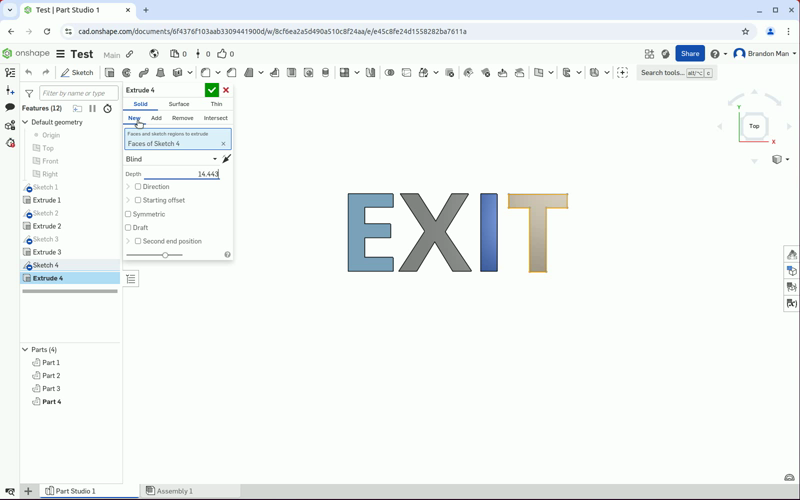
key(enter)
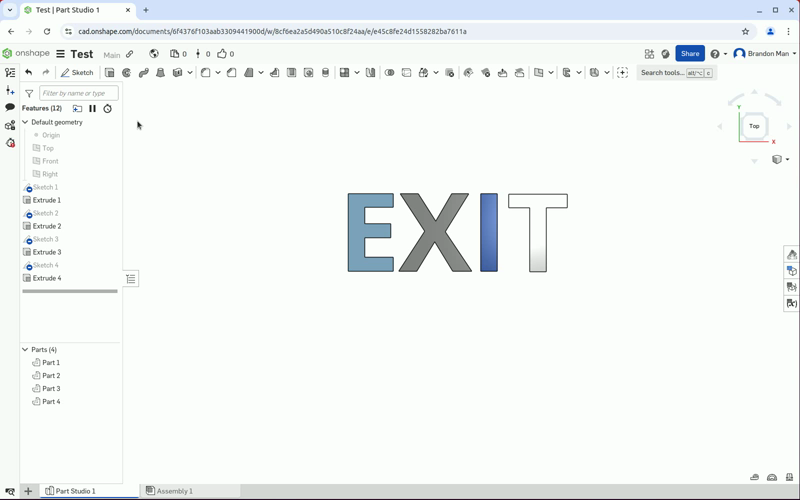
key(shift+h)
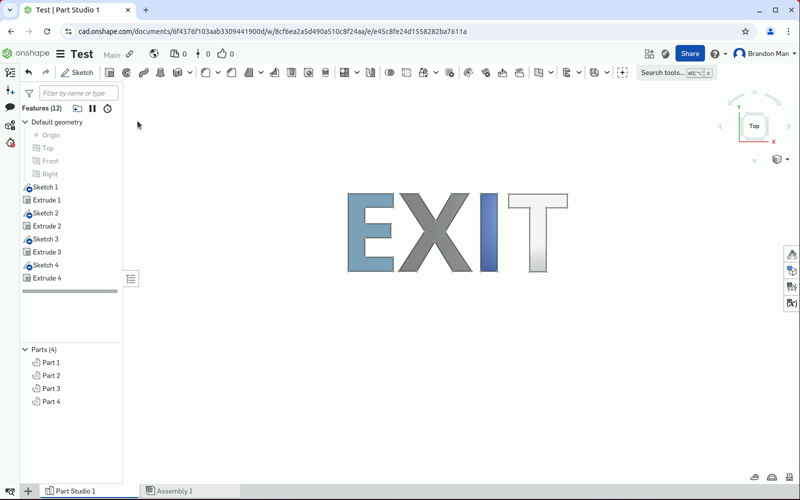
key(shift+h)
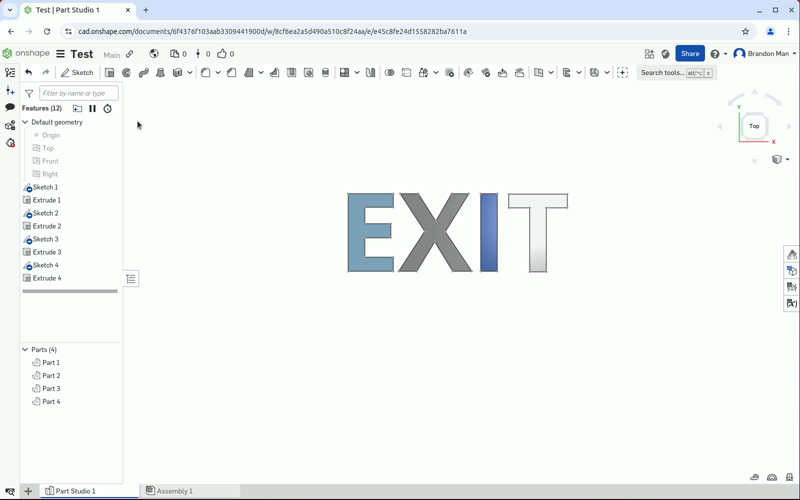
key(shift+7)
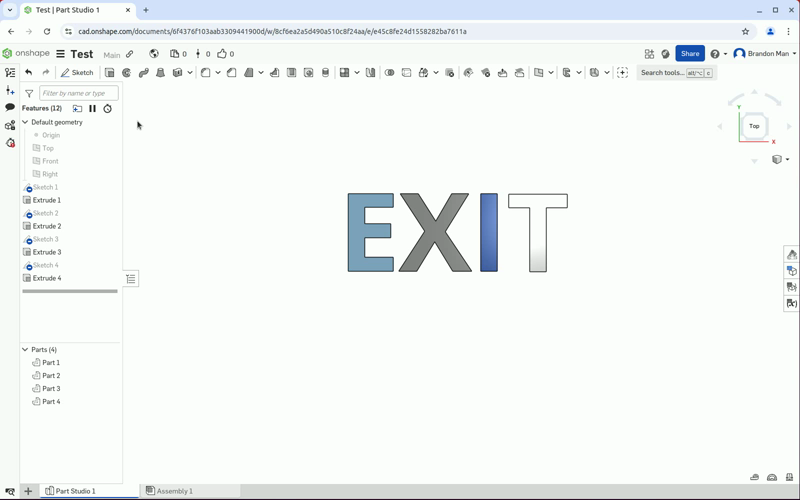
key(up, 3)
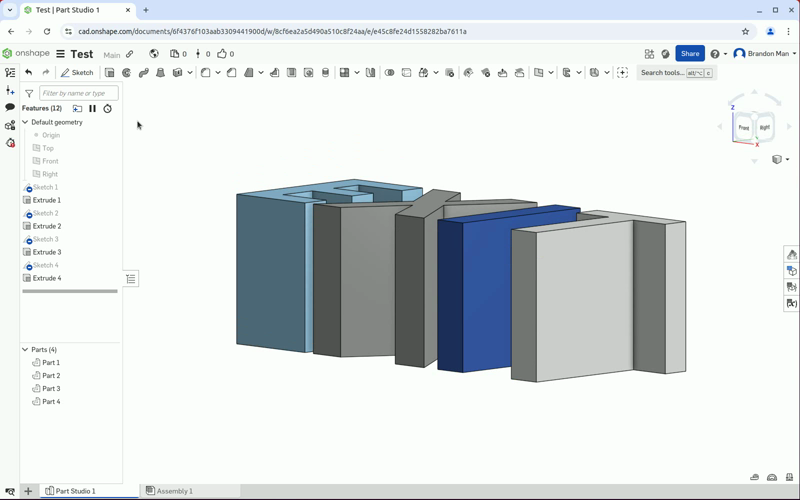
key(left, 3)
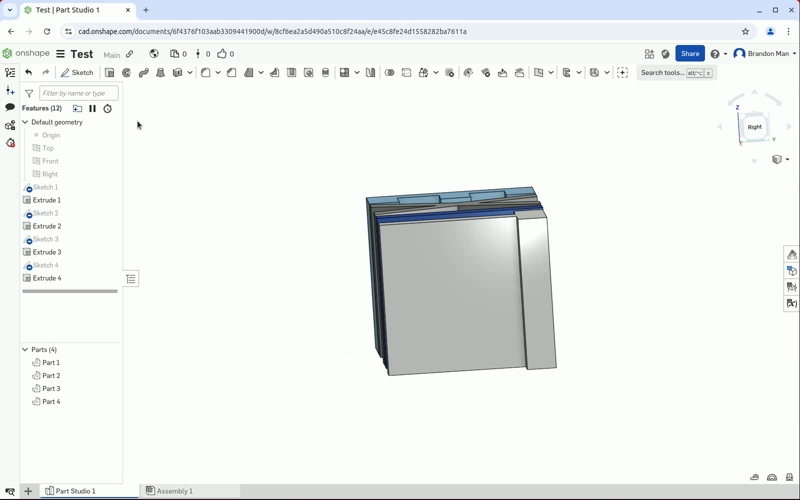
key(right, 3)
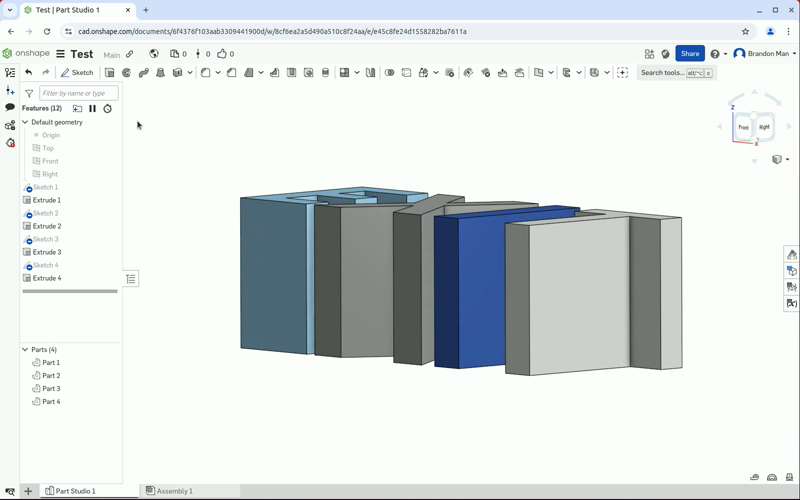
key(down, 3)
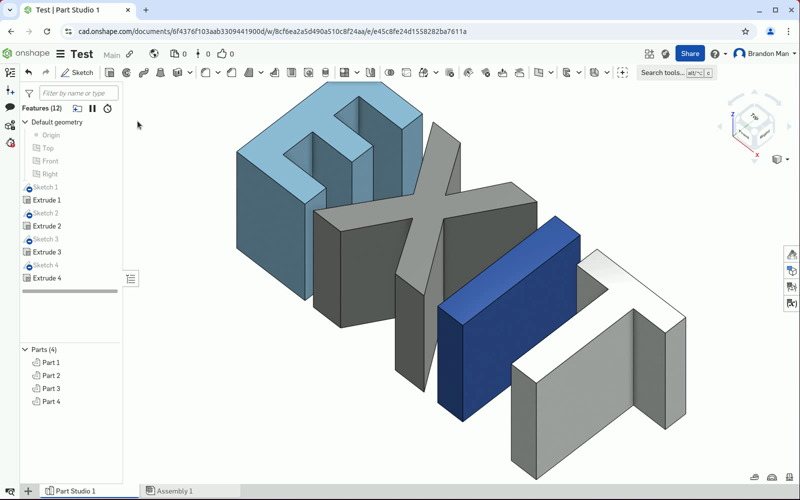
mouse_move(73, 189)
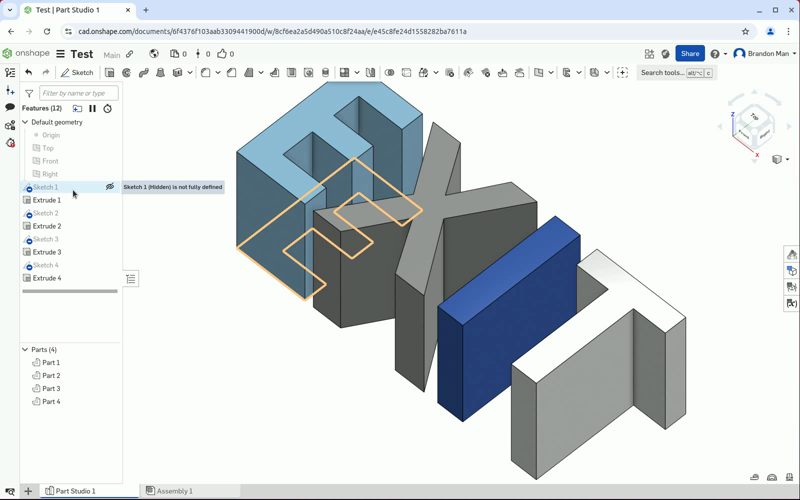
click(73, 189)